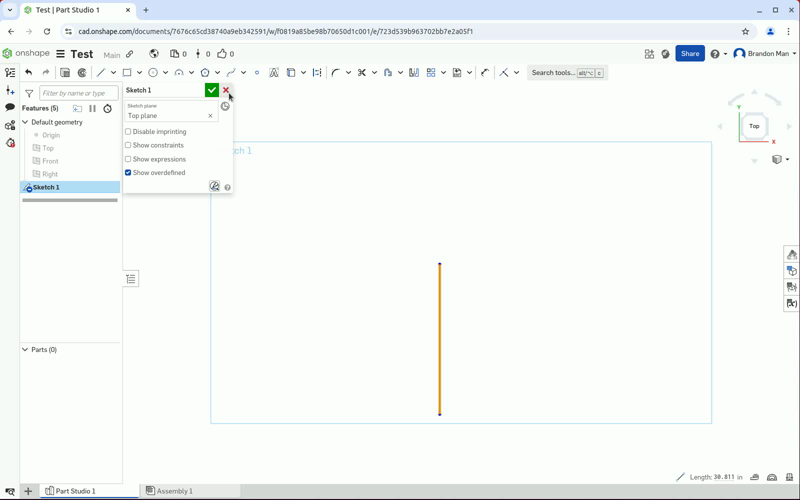
key(shift+h)
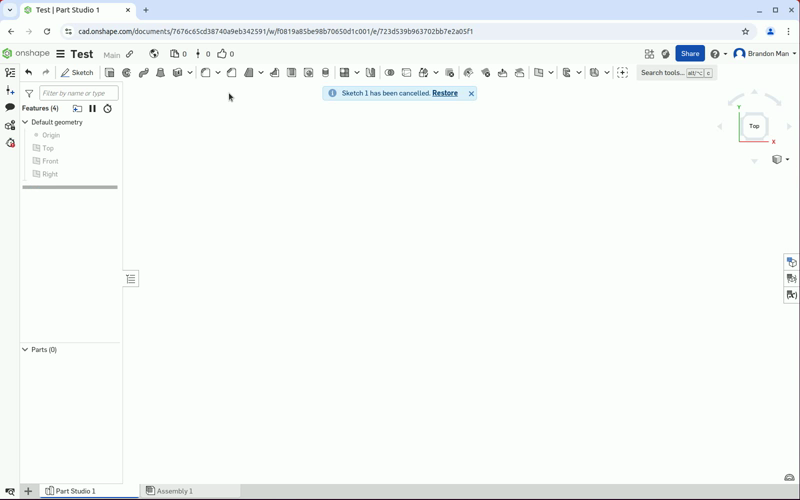
mouse_move(73, 352)
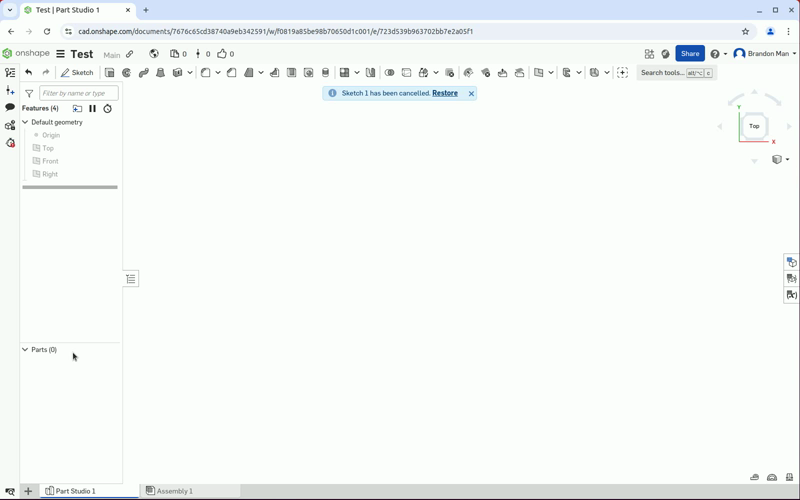
key(y)
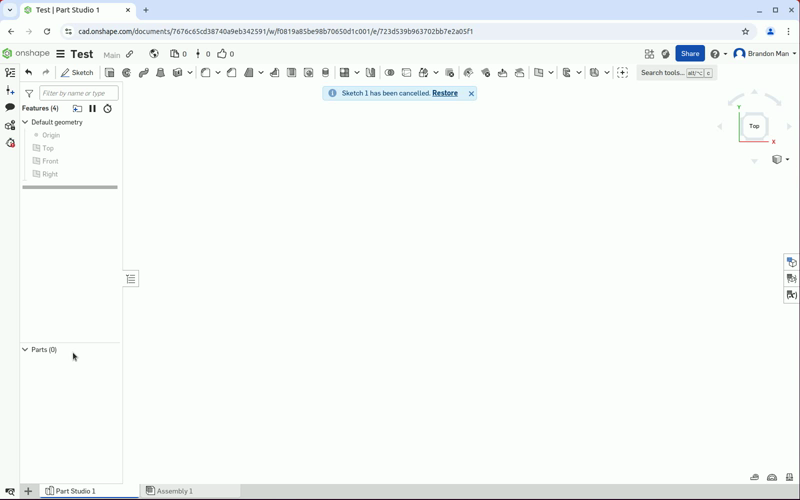
key(shift+p)
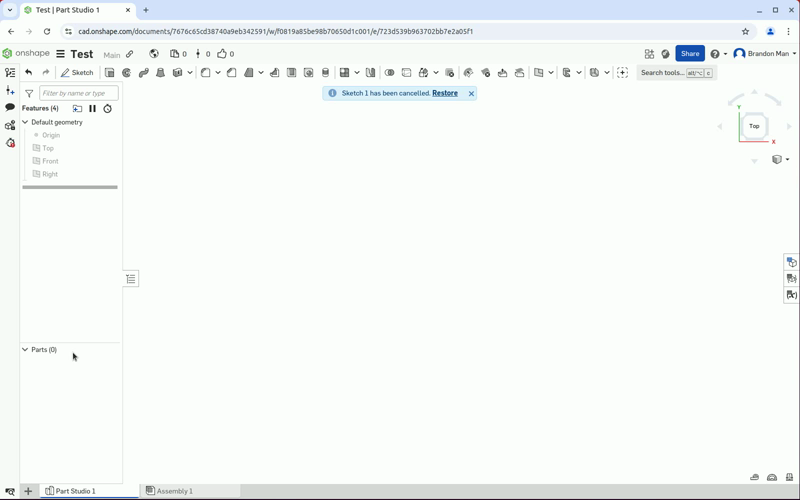
key(space)
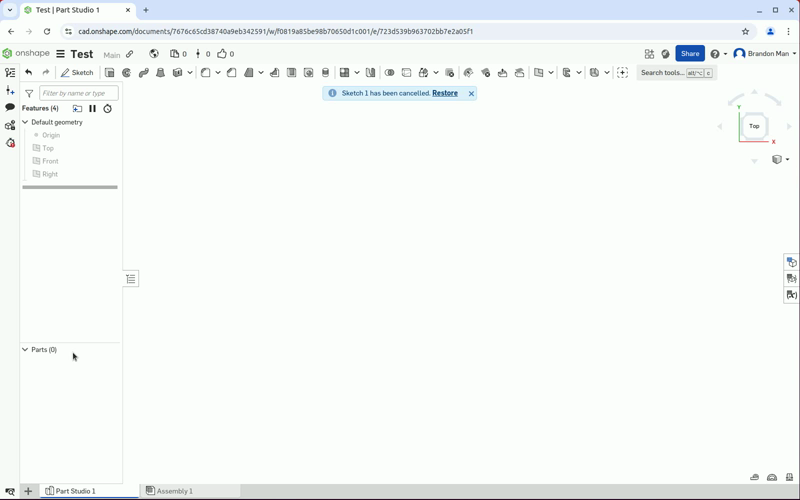
key_down(shift)
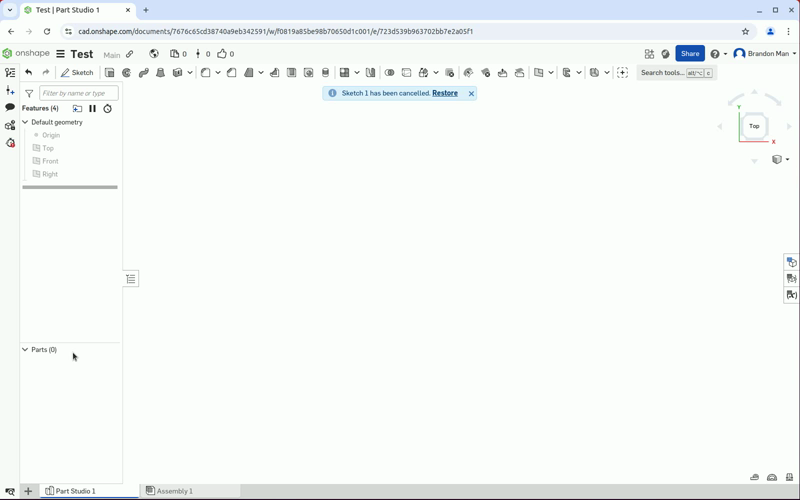
key(up)
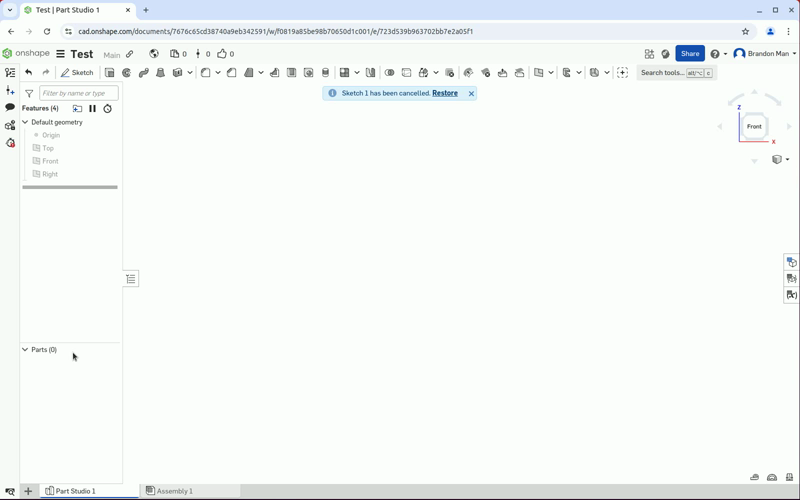
key_up(shift)
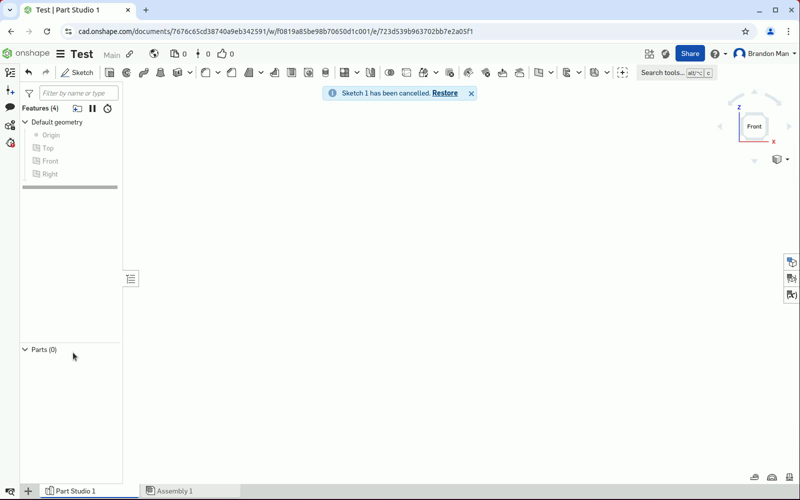
mouse_move(73, 352)
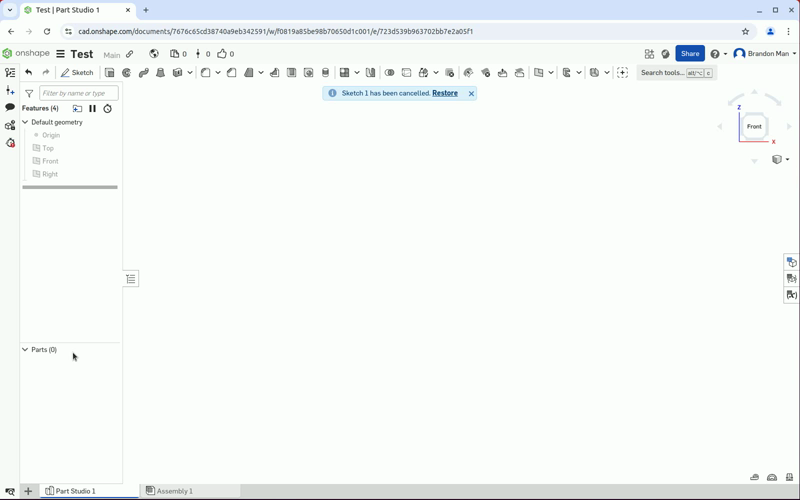
key(shift+y)
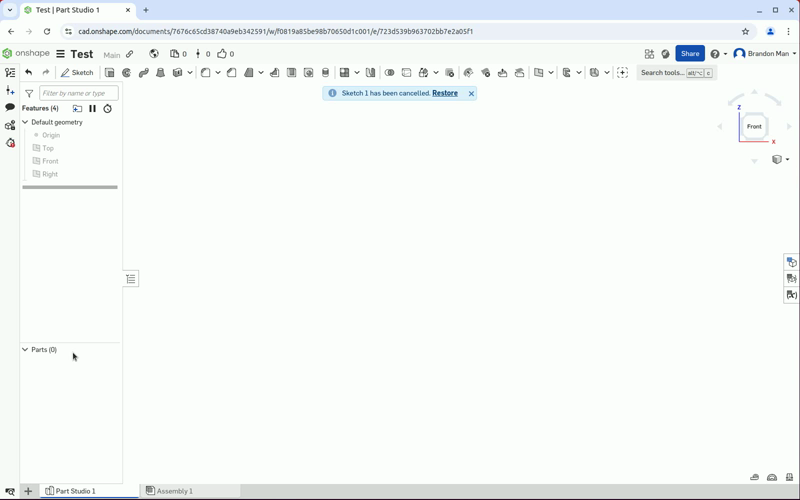
key(shift+s)
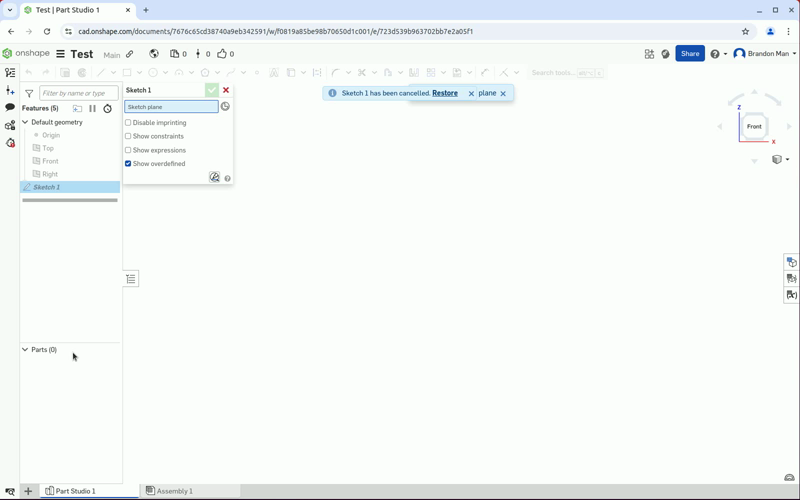
mouse_move(73, 163)
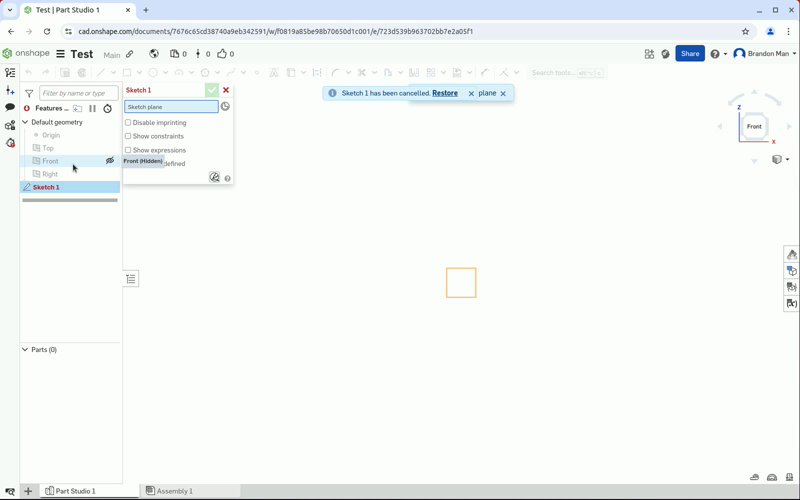
click(73, 163)
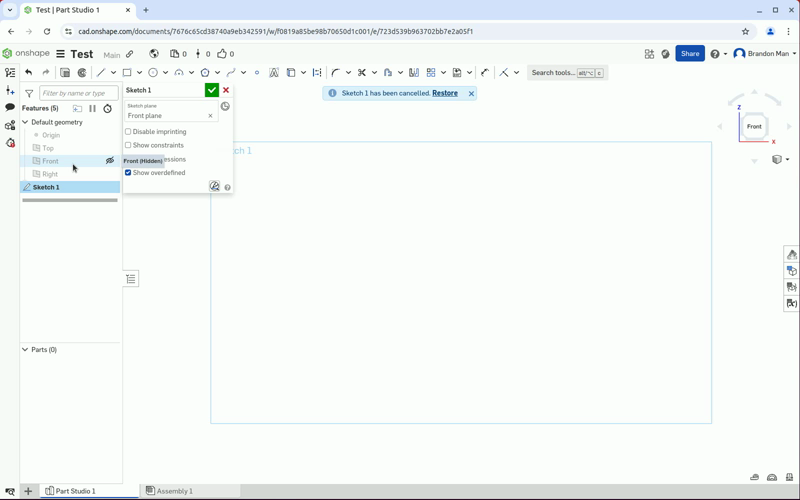
mouse_move(73, 352)
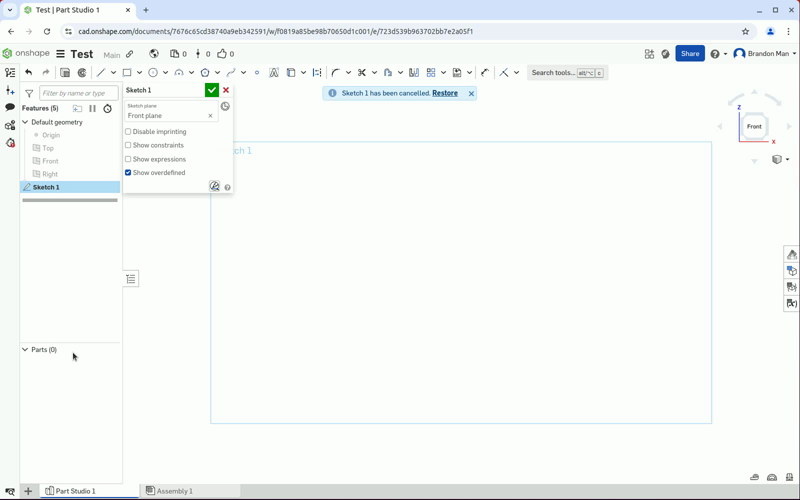
key(y)
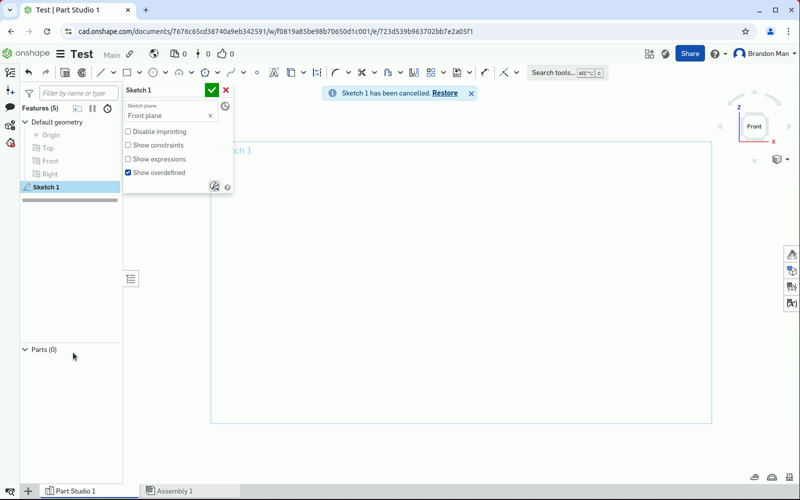
key(l)
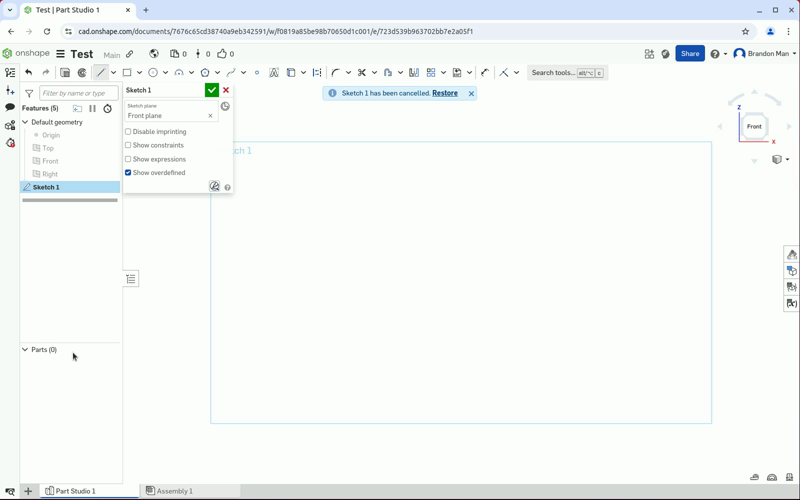
key_down(shift)
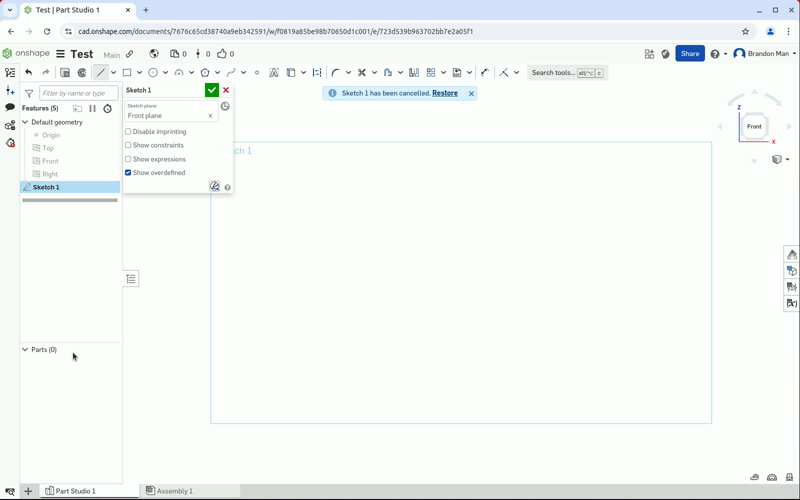
mouse_move(422, 305)
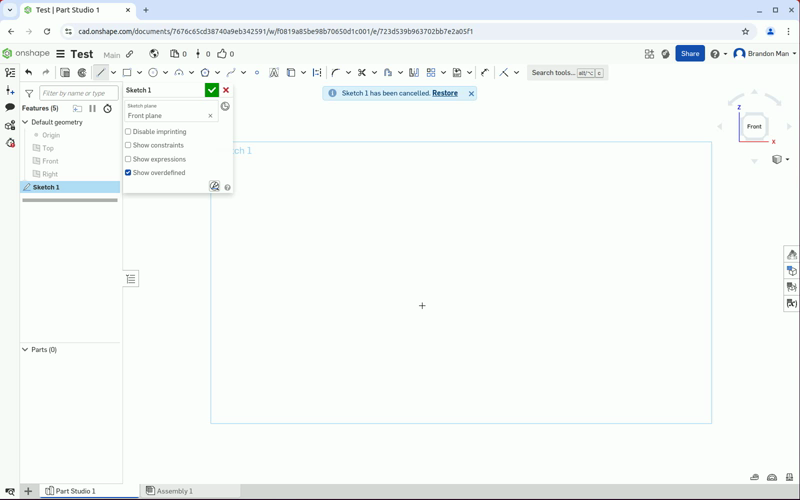
click(422, 305)
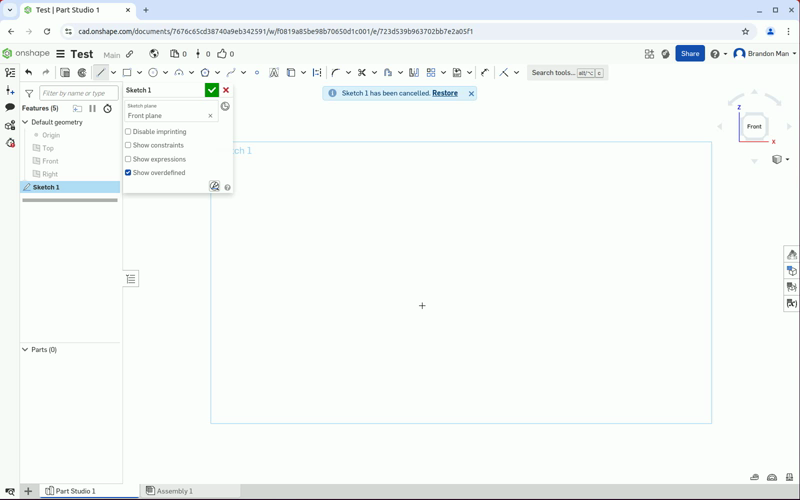
key_up(shift)
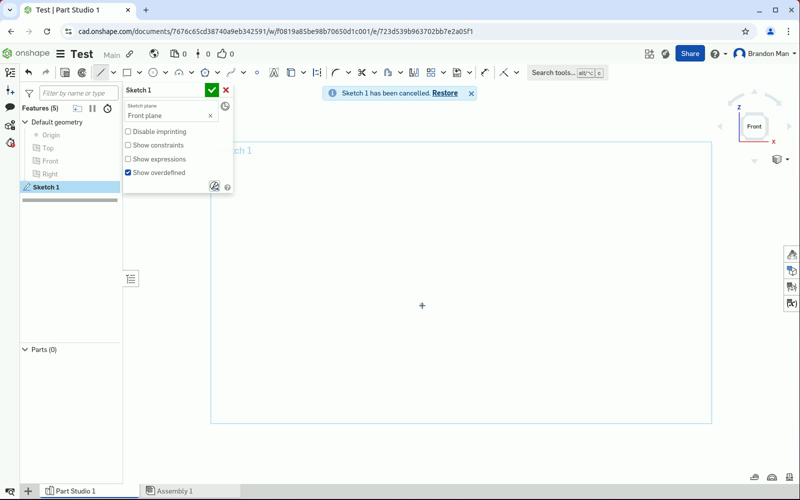
key_down(shift)
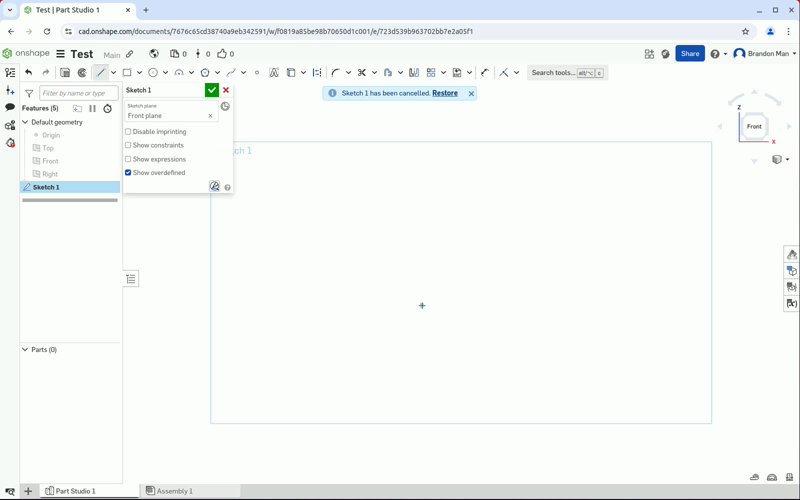
mouse_move(452, 305)
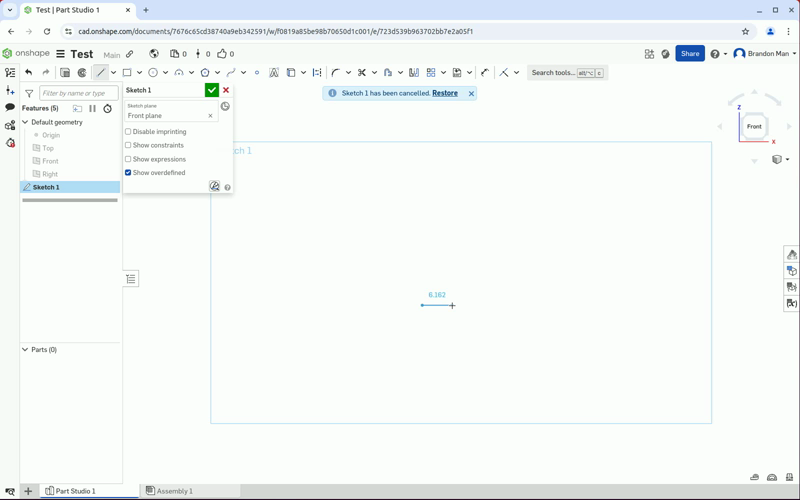
mouse_move(464, 305)
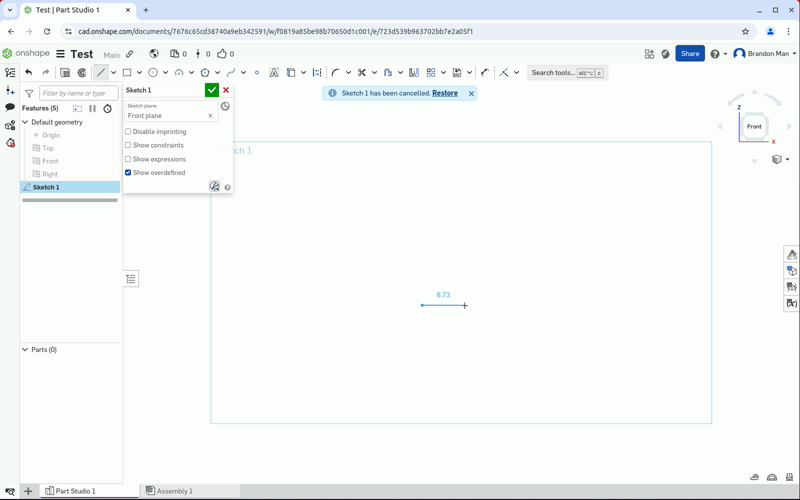
click(464, 305)
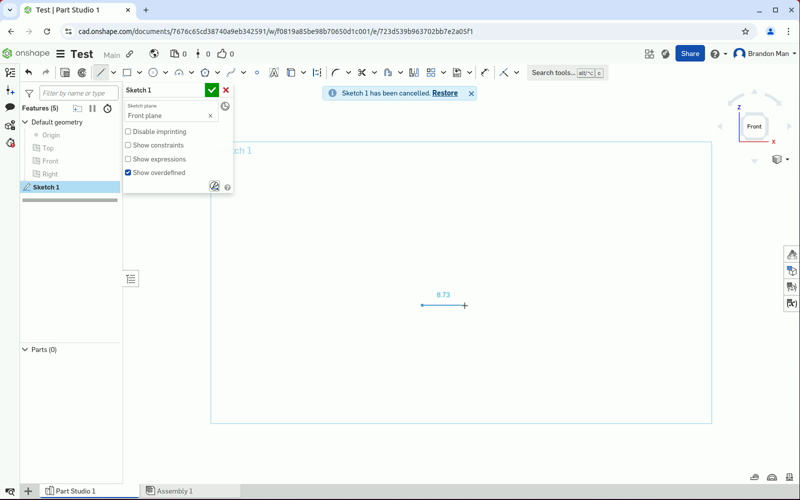
key_up(shift)
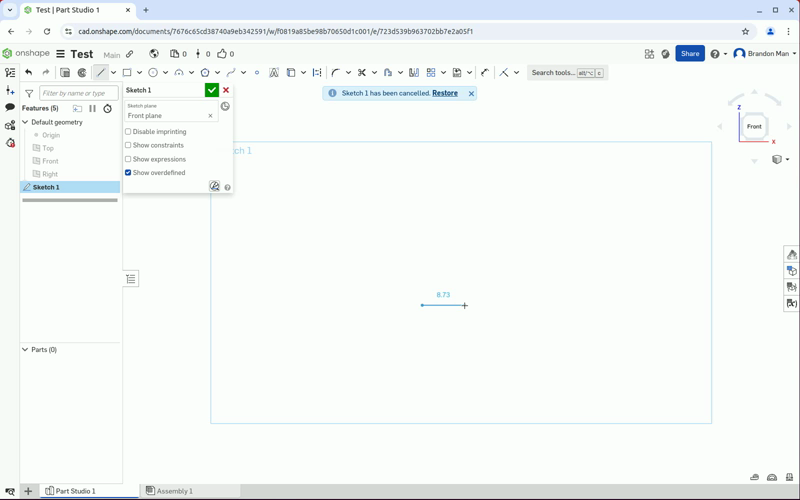
key_down(shift)
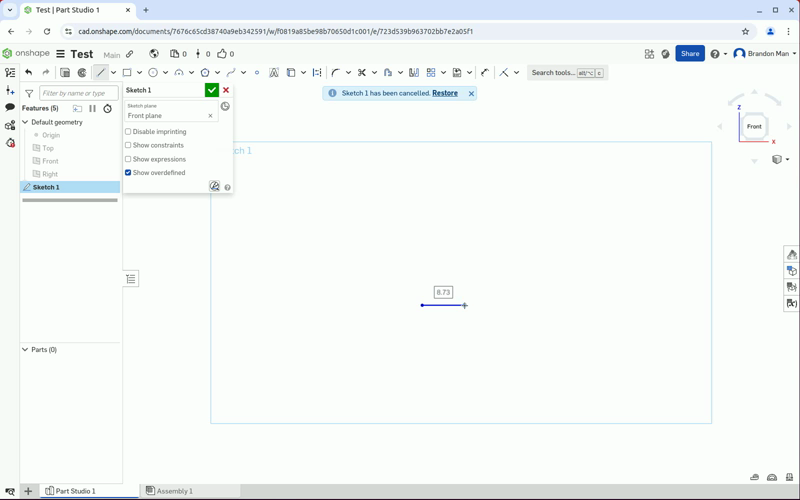
mouse_move(495, 305)
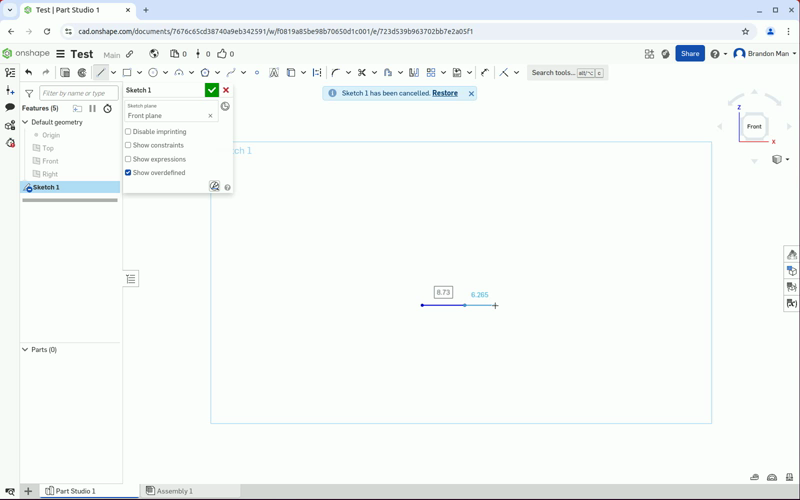
mouse_move(464, 290)
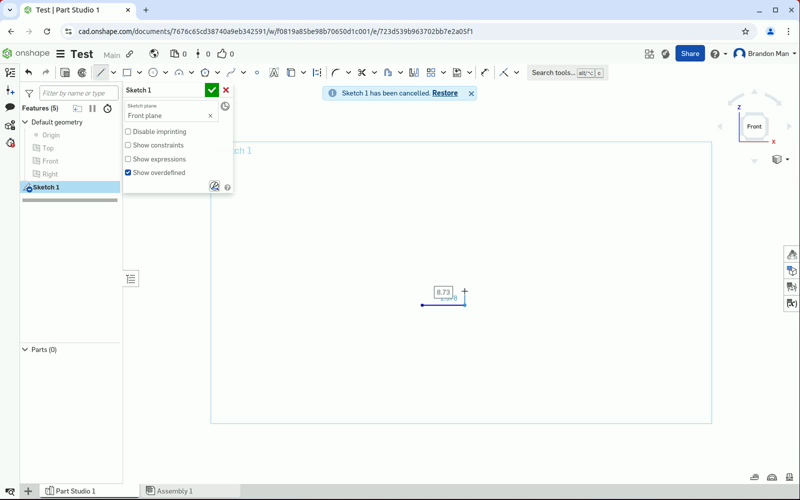
click(464, 290)
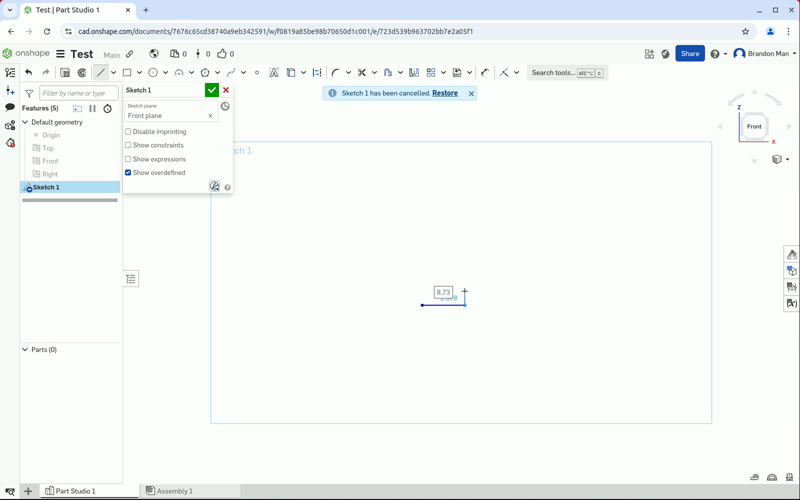
key_up(shift)
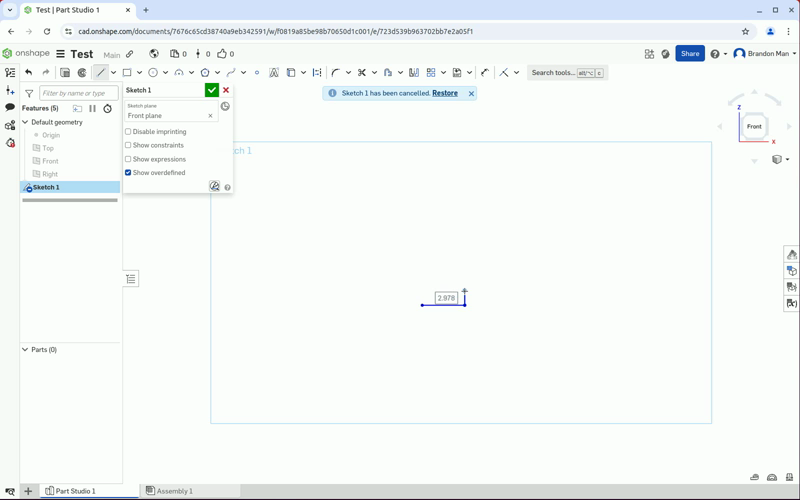
key_down(shift)
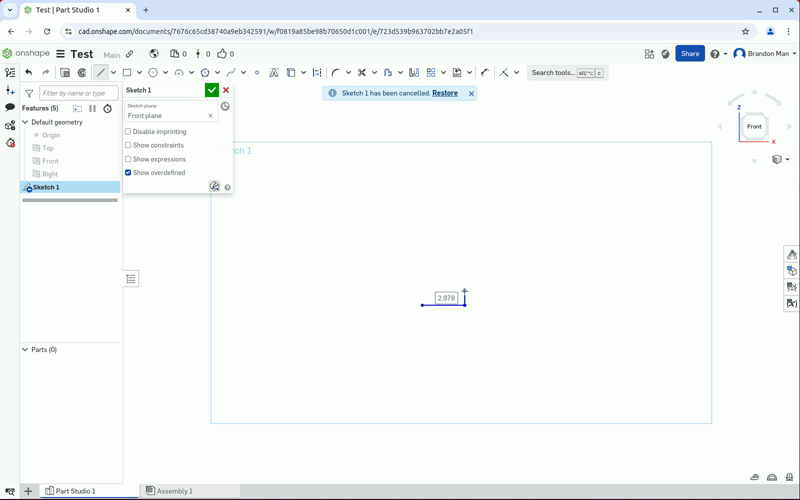
mouse_move(495, 290)
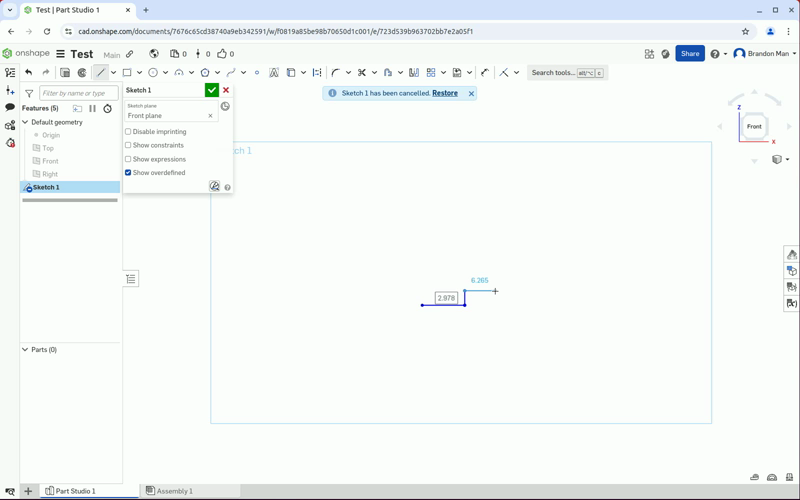
mouse_move(422, 290)
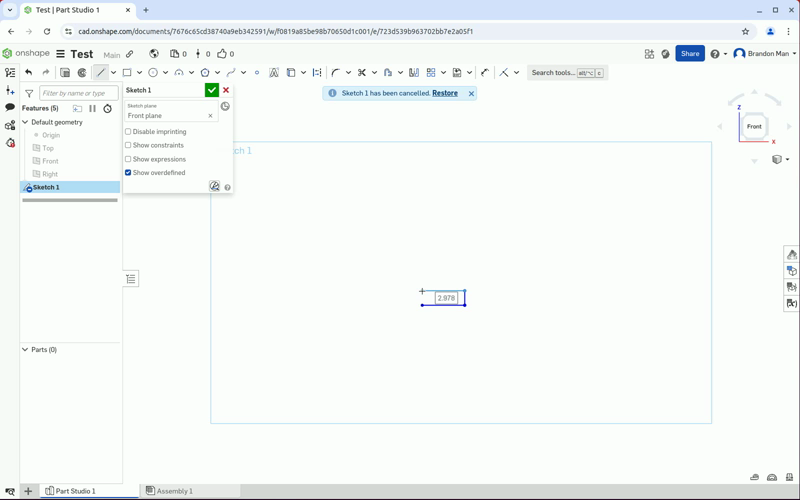
click(422, 290)
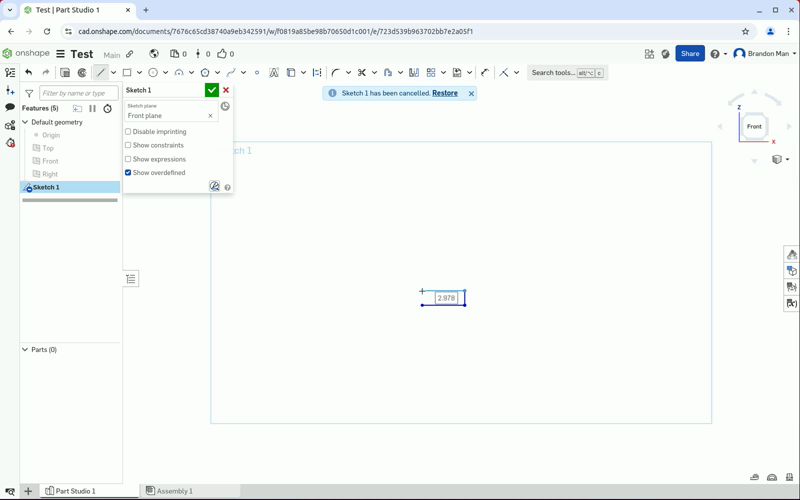
key_up(shift)
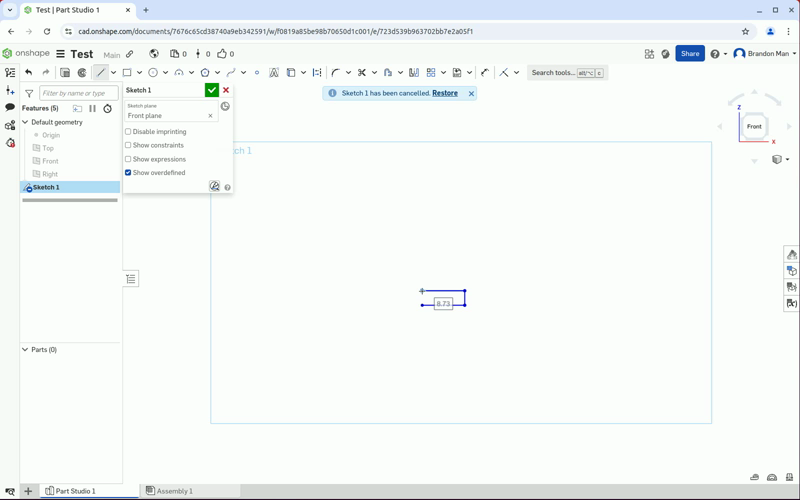
mouse_move(452, 290)
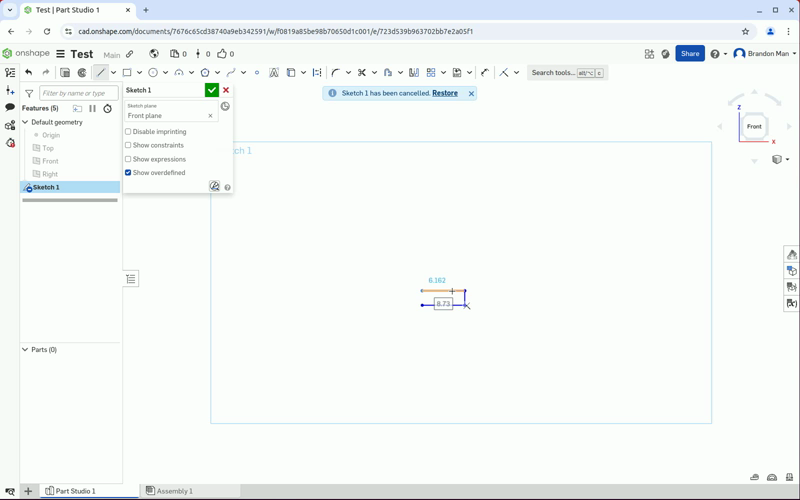
key_down(shift)
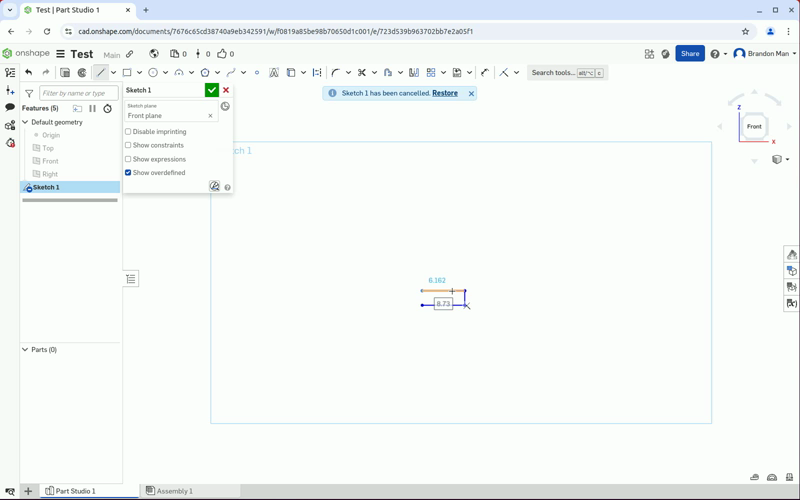
mouse_move(422, 305)
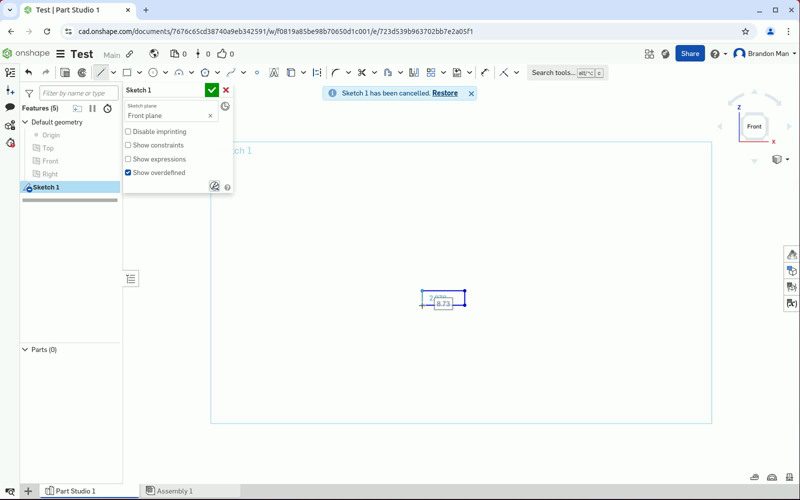
key_up(shift)
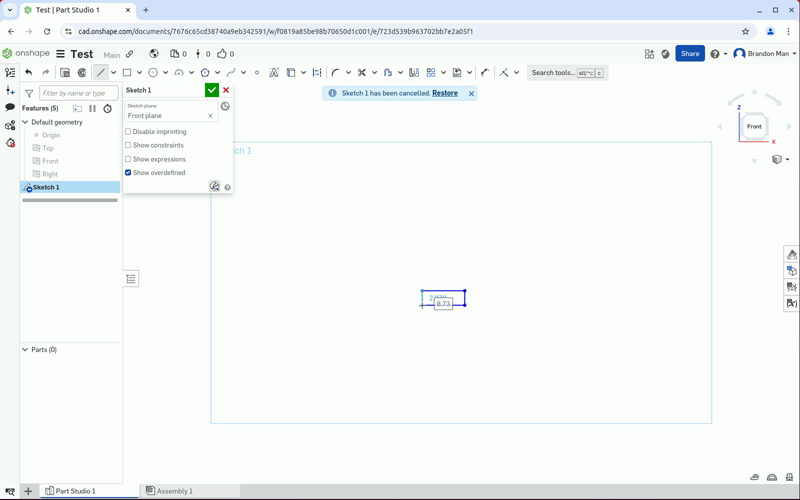
click(422, 305)
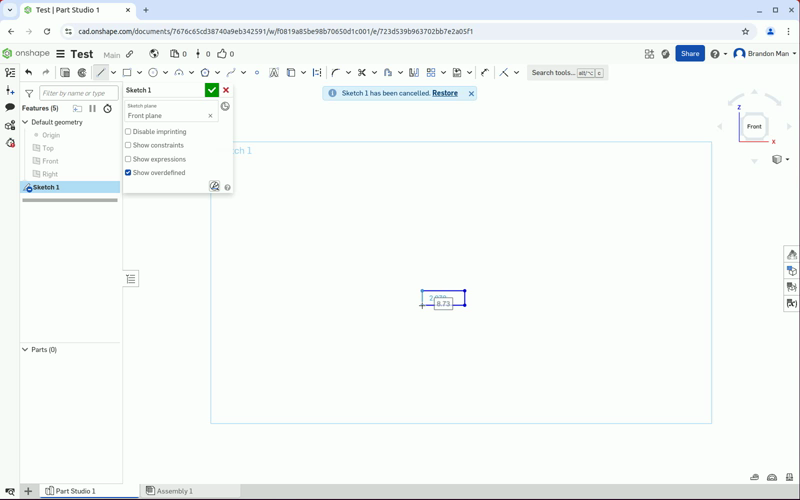
key(esc)
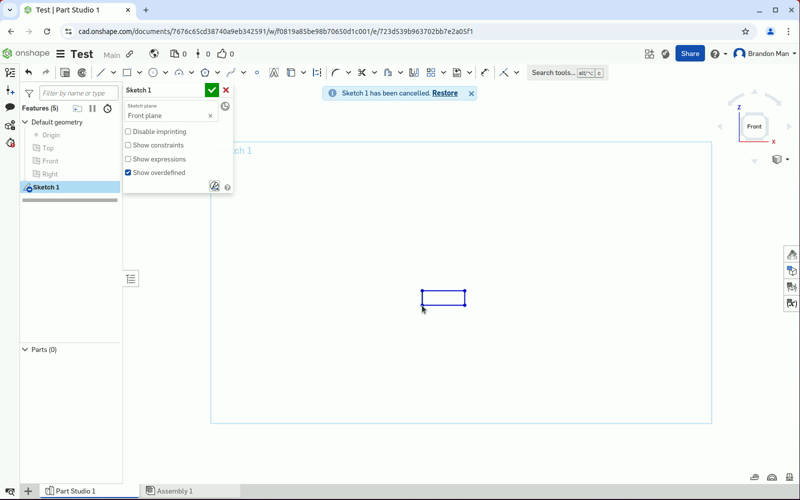
mouse_move(452, 300)
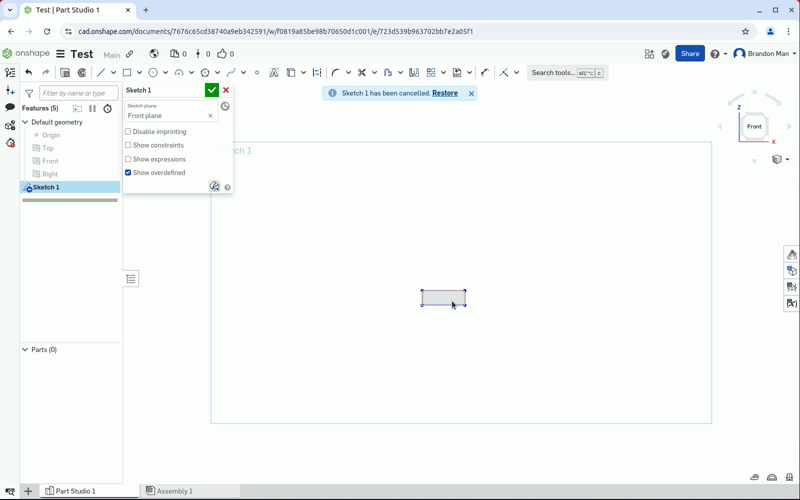
scroll(6)
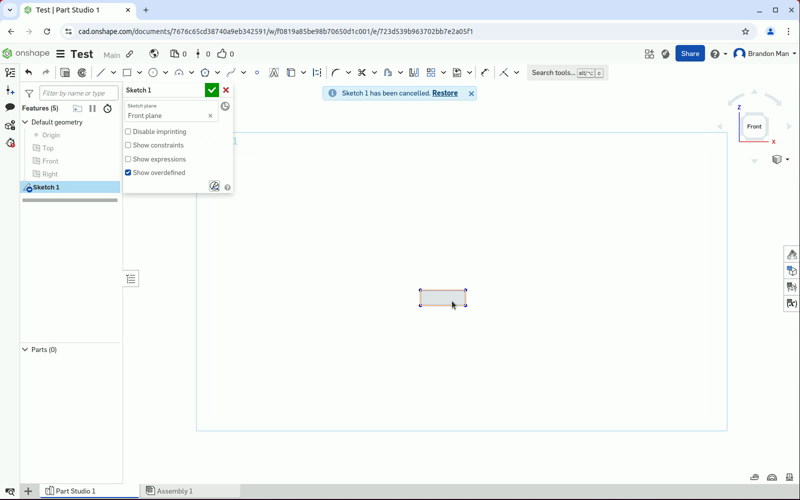
scroll(6)
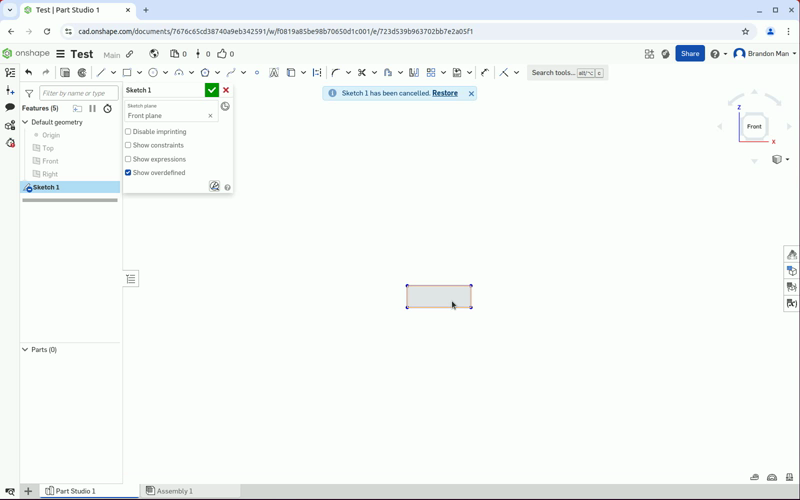
scroll(6)
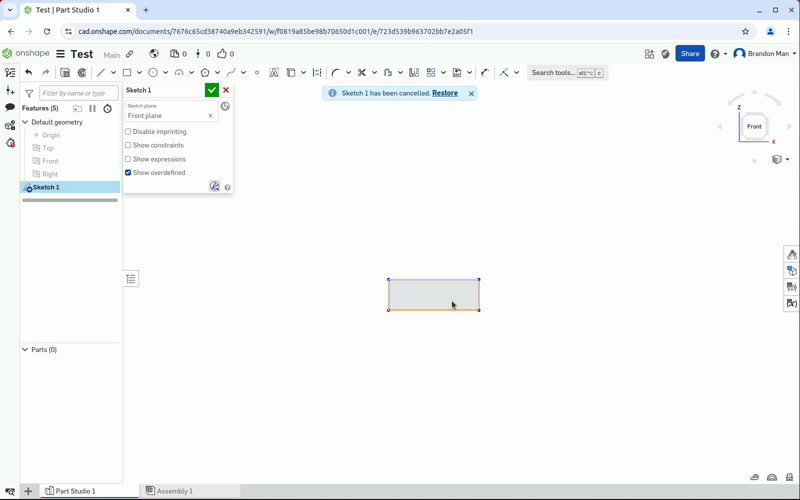
scroll(6)
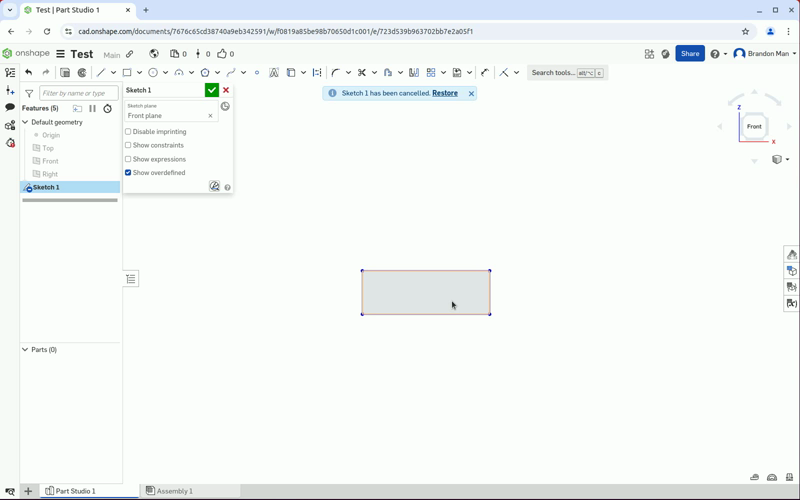
scroll(6)
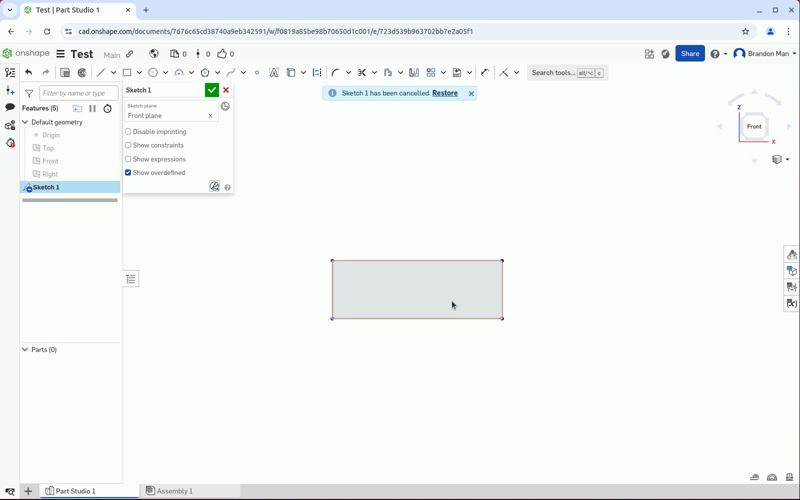
scroll(6)
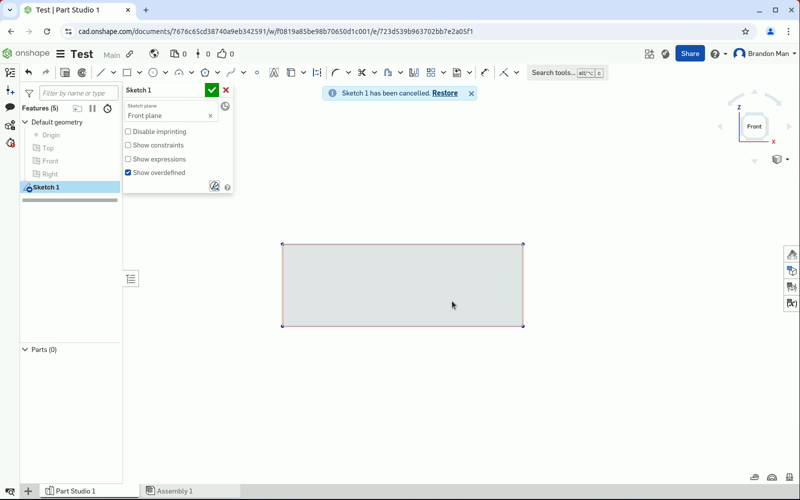
scroll(6)
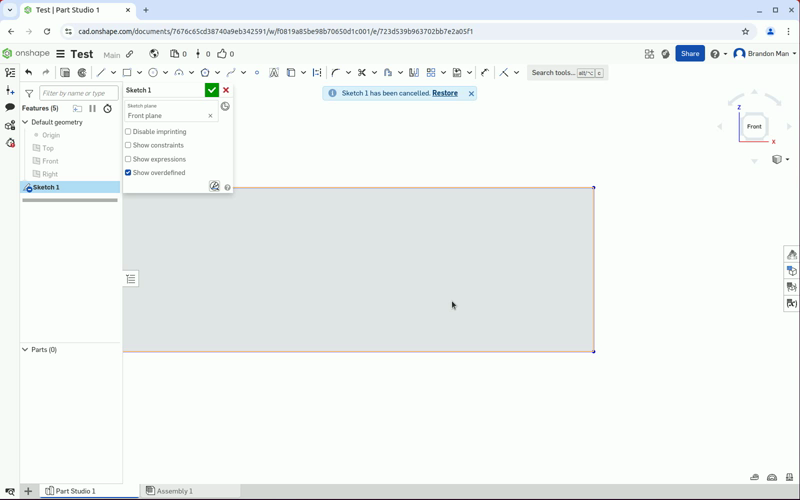
click(452, 300)
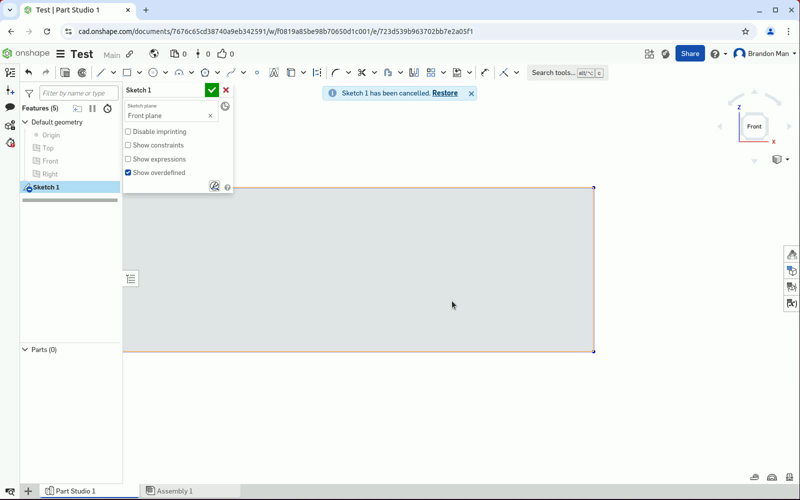
scroll(-6)
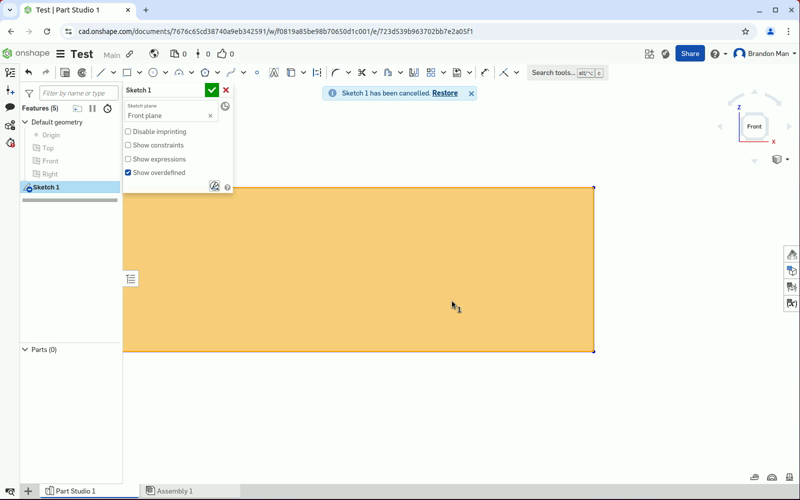
scroll(-6)
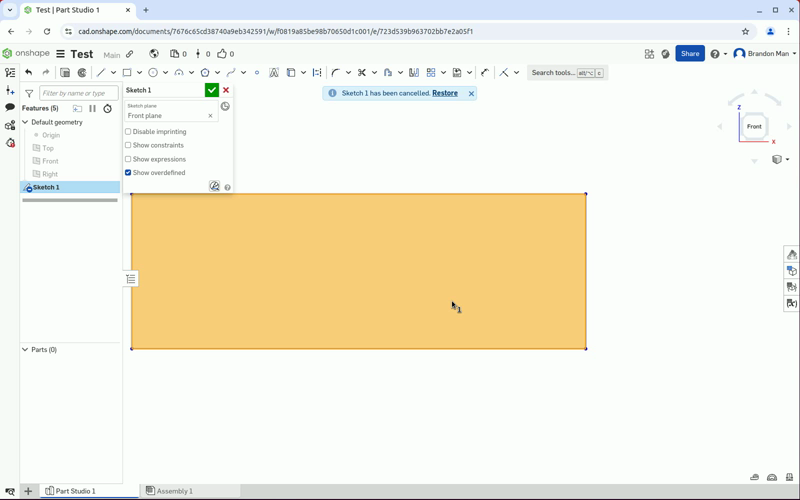
scroll(-6)
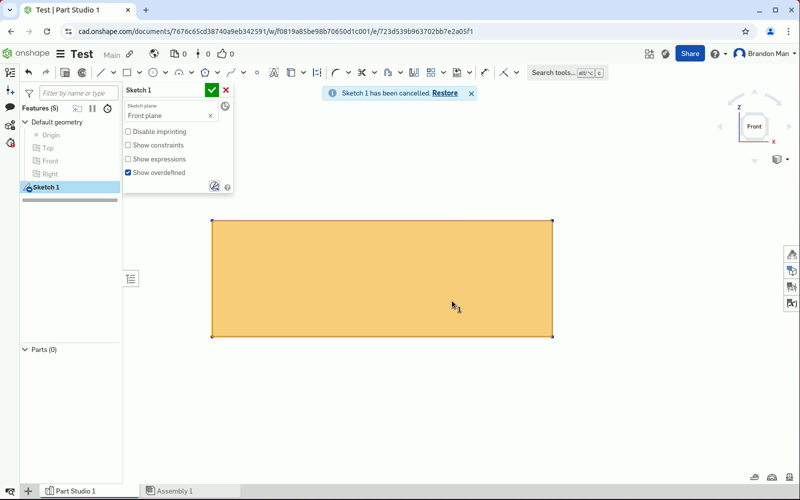
scroll(-6)
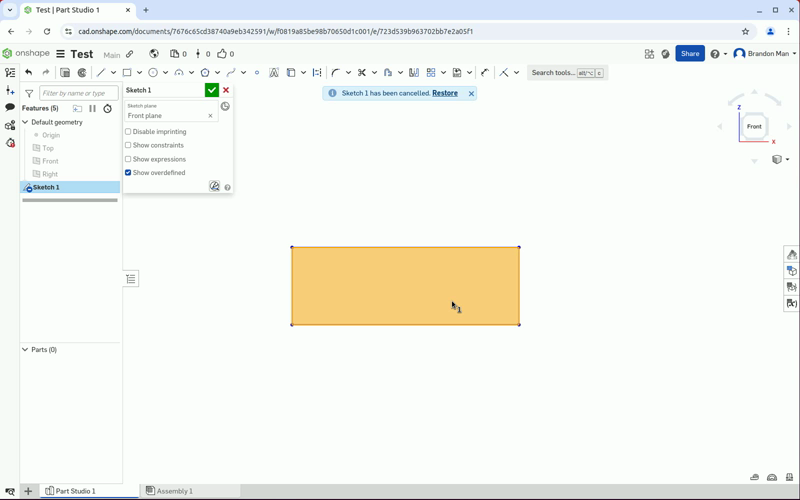
scroll(-6)
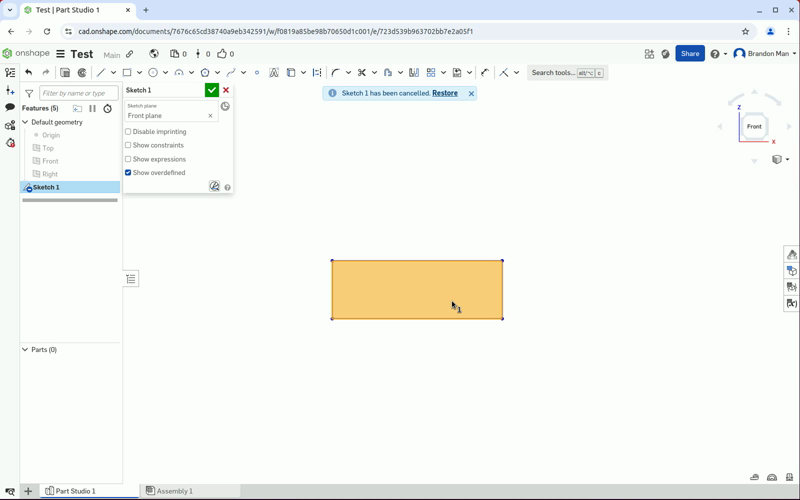
scroll(-6)
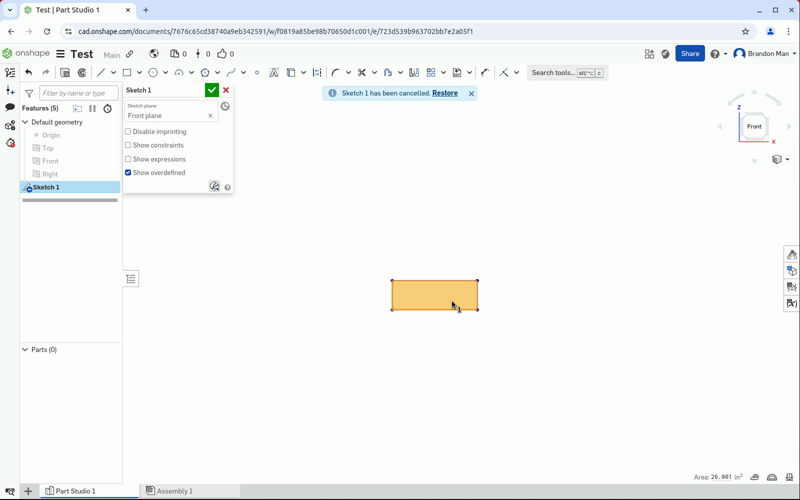
scroll(-6)
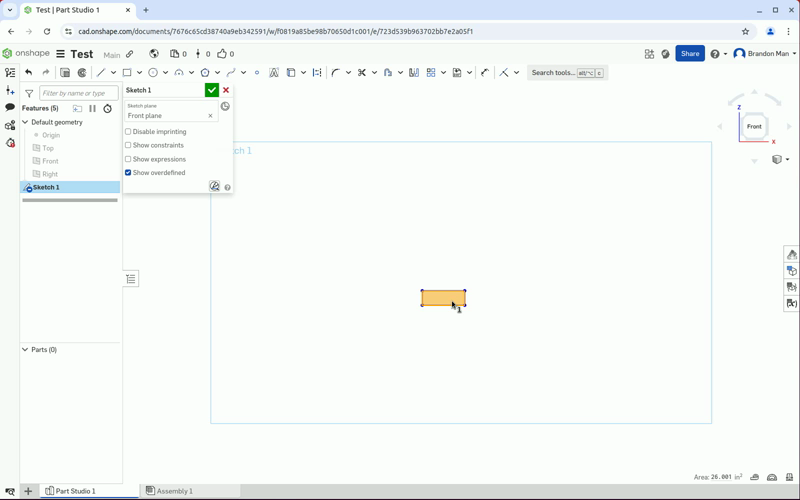
mouse_move(73, 352)
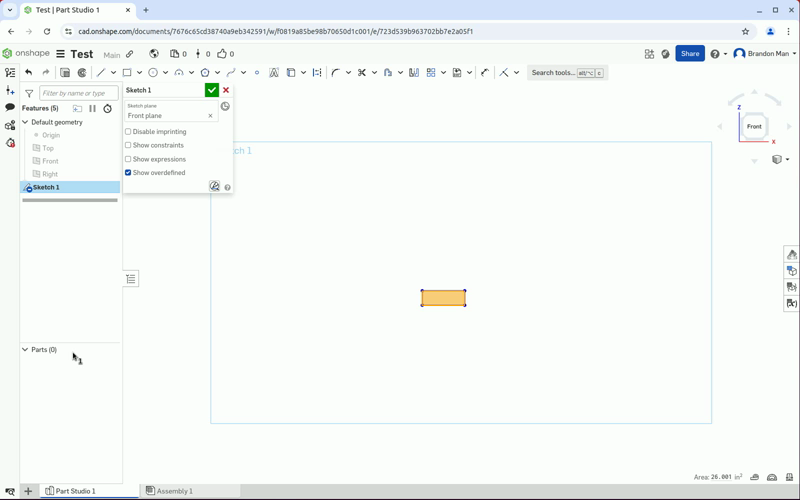
key(shift+y)
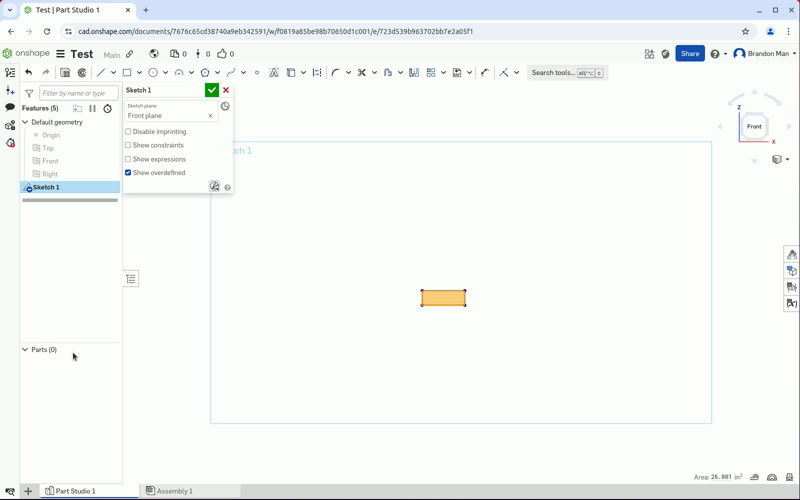
key(shift+e)
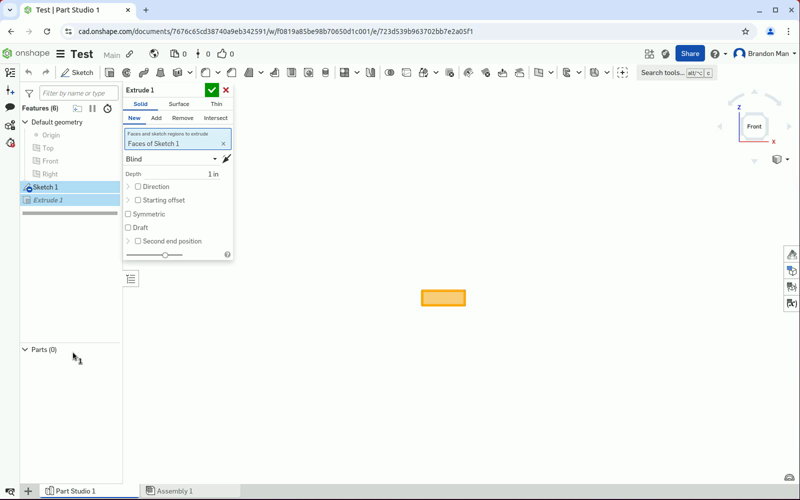
mouse_move(143, 106)
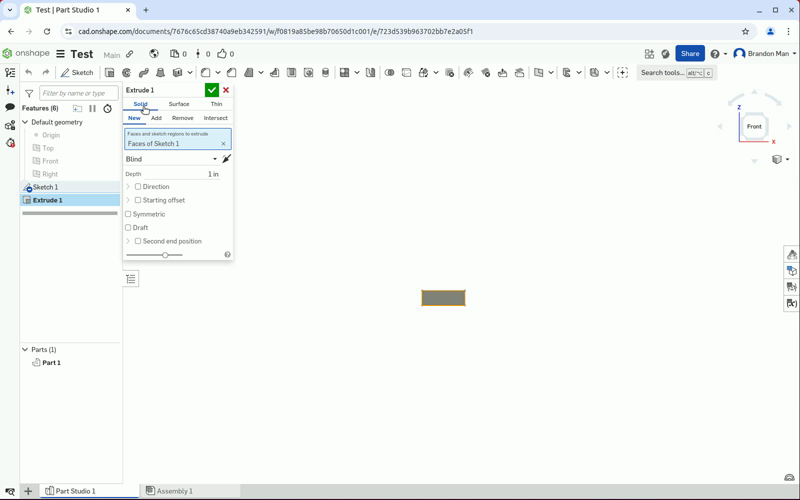
click(143, 106)
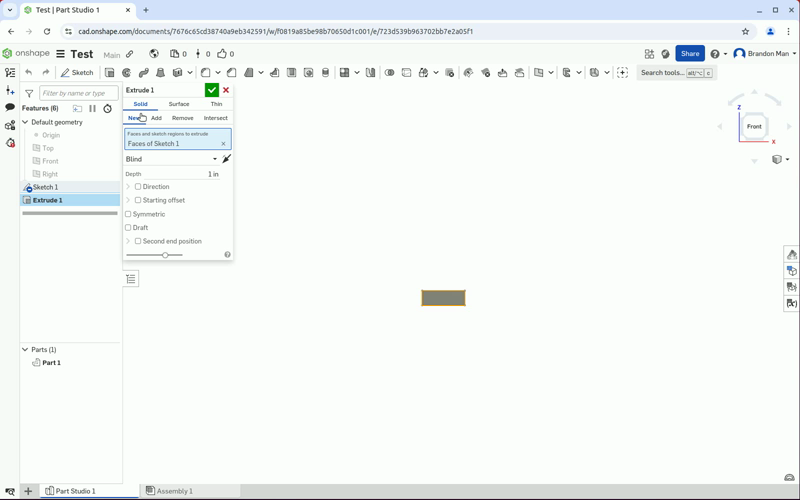
mouse_move(137, 120)
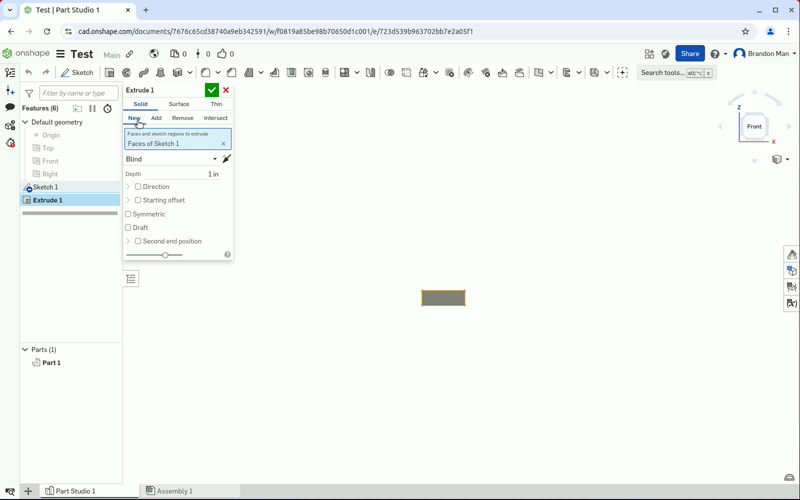
click(137, 120)
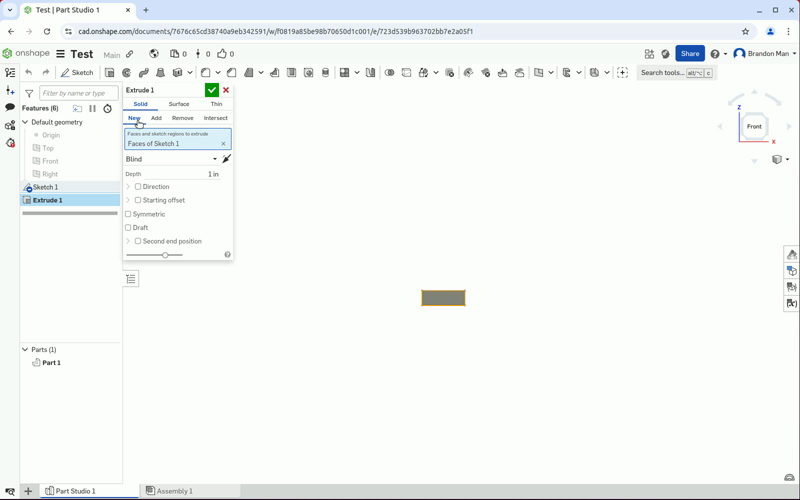
key(tab, 4)
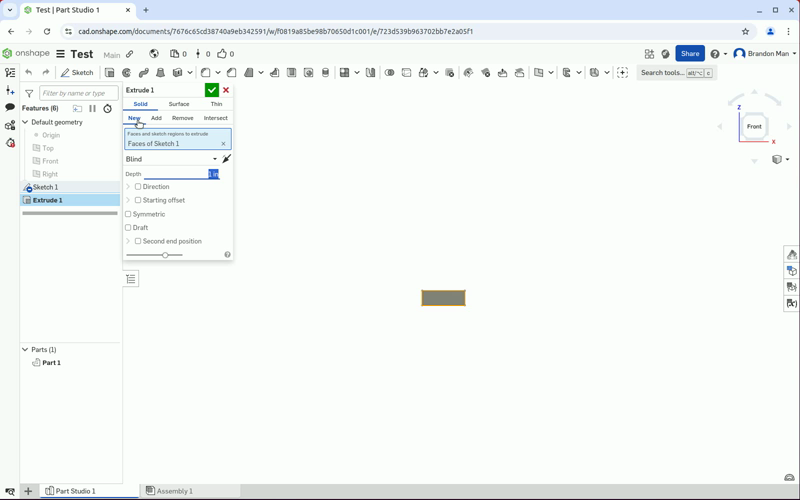
text(23.108)
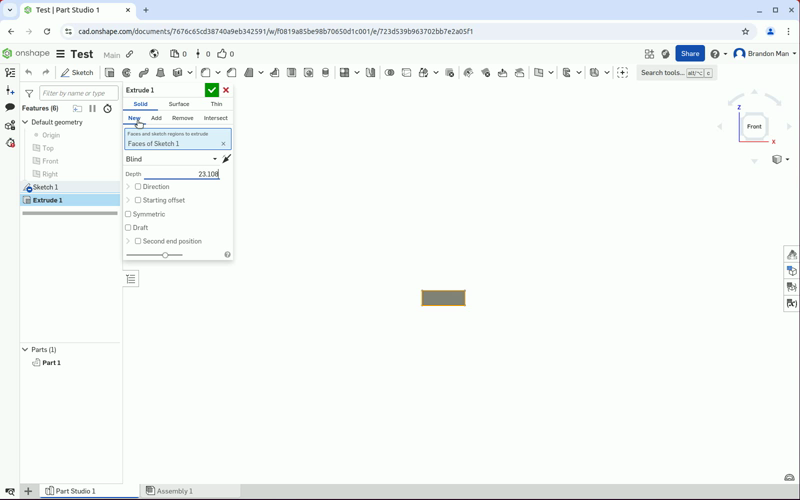
key(enter)
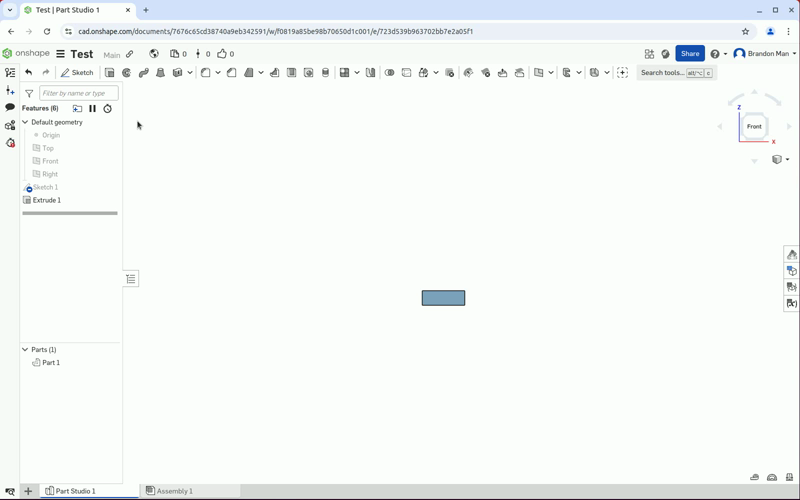
key(shift+h)
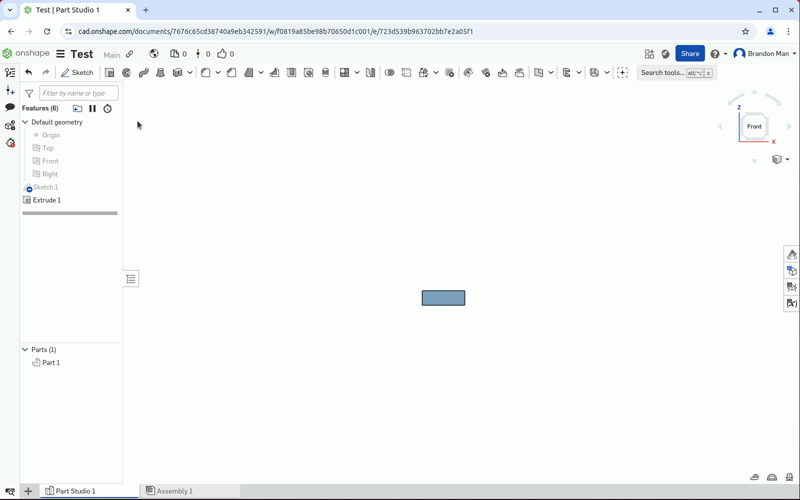
key(shift+h)
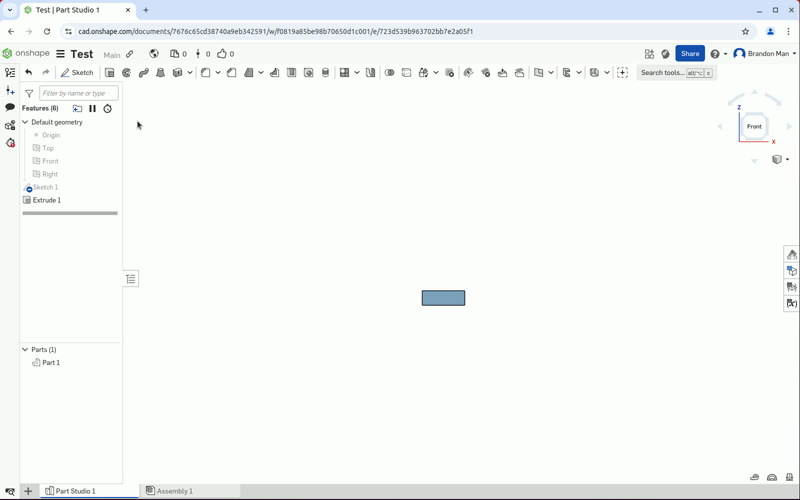
mouse_move(73, 189)
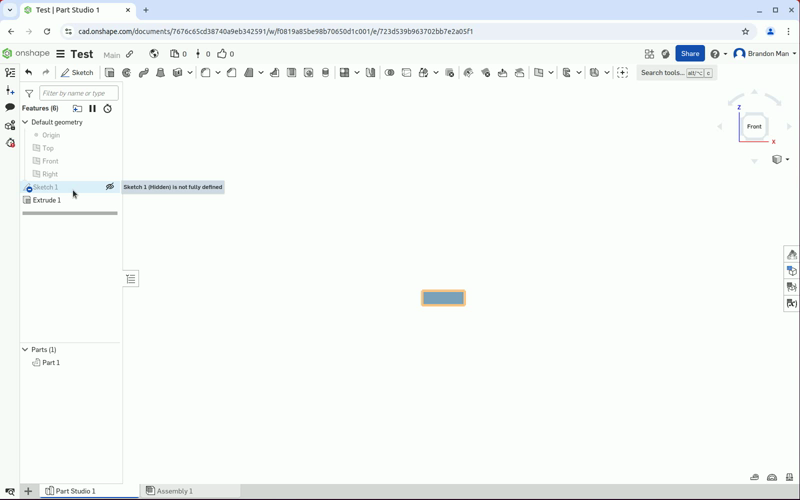
click(73, 189)
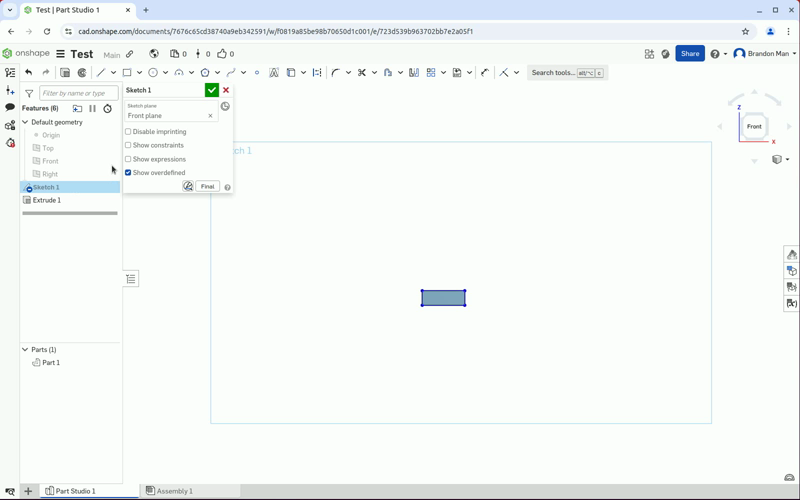
mouse_move(229, 92)
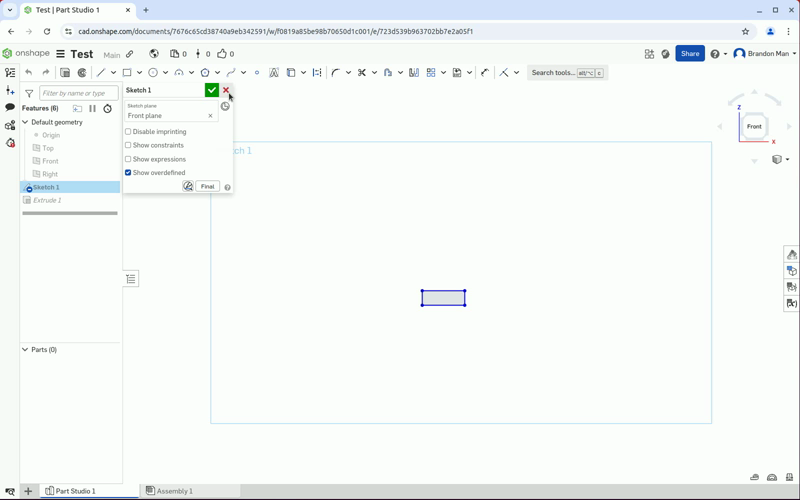
click(229, 92)
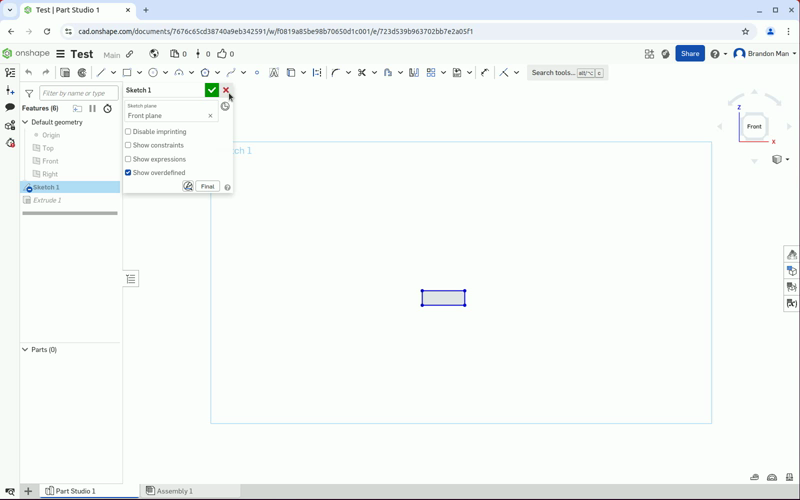
key(shift+s)
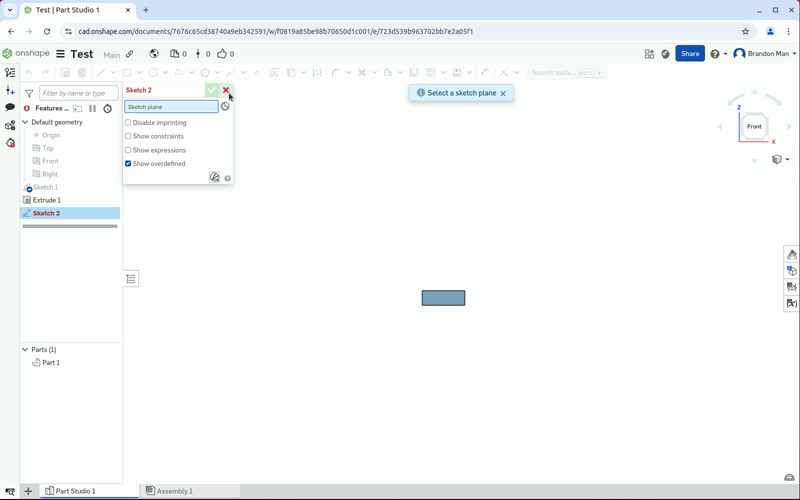
mouse_move(73, 163)
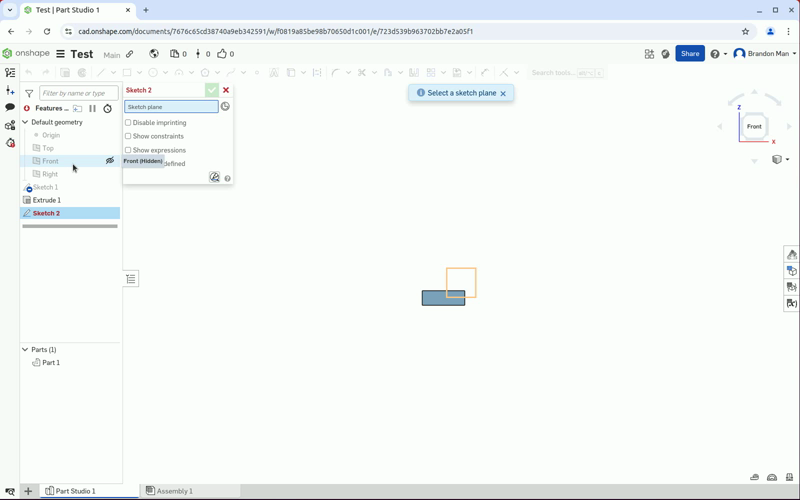
click(73, 163)
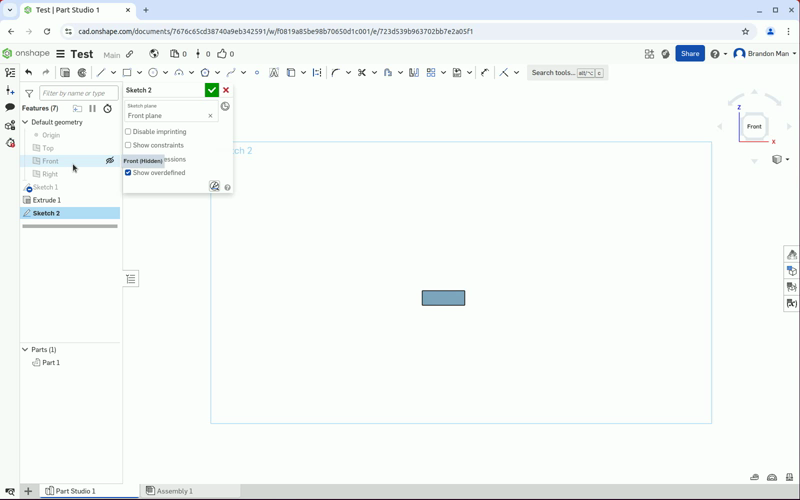
mouse_move(73, 352)
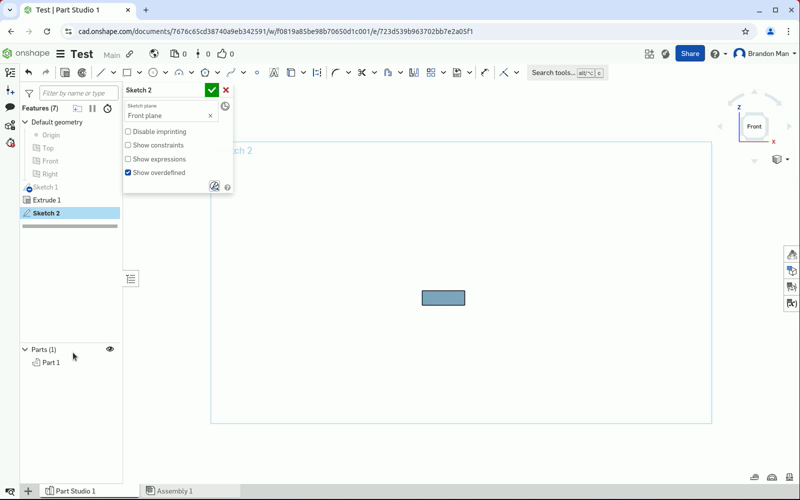
key(y)
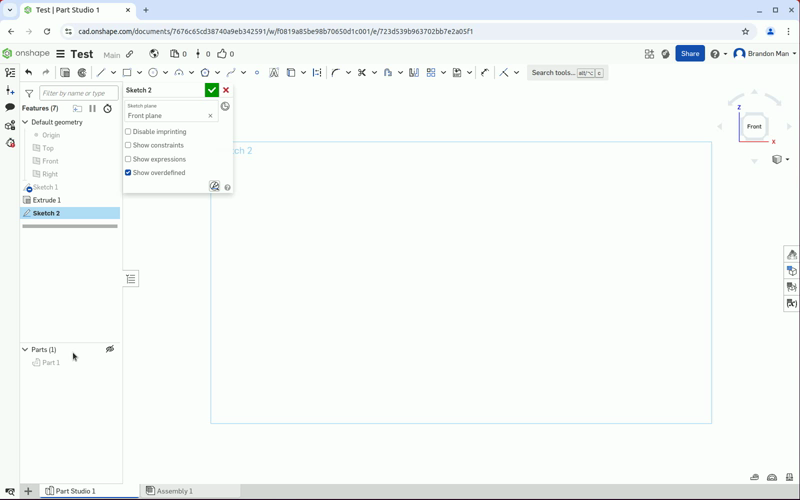
key(l)
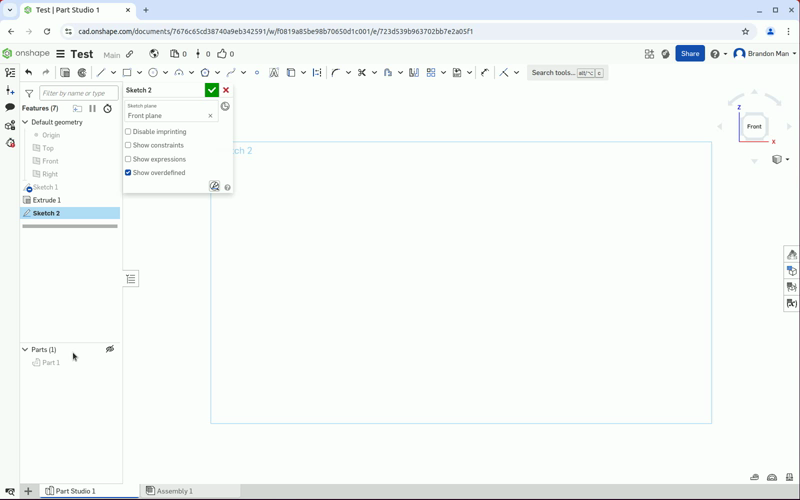
key_down(shift)
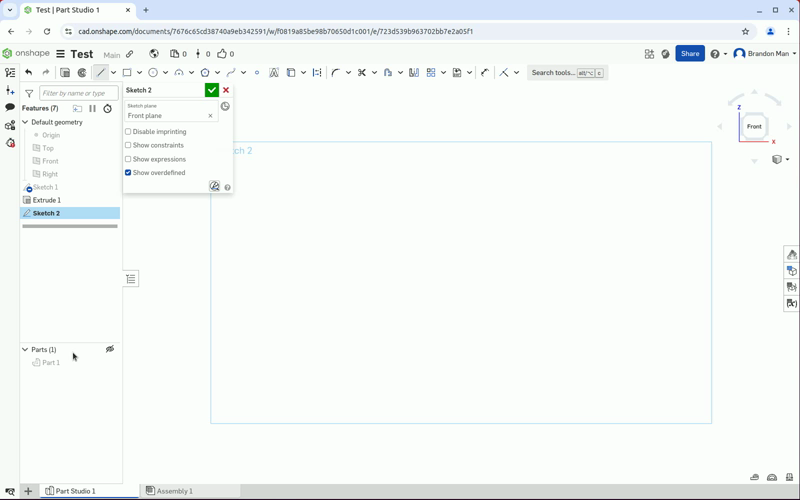
mouse_move(464, 305)
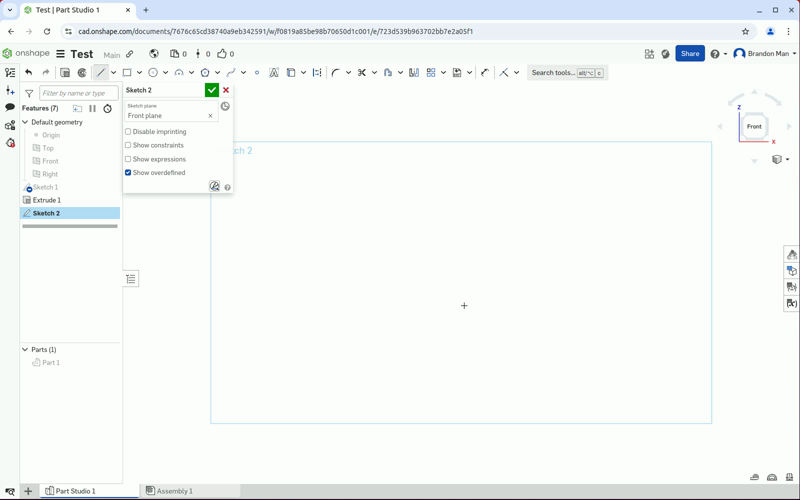
click(464, 305)
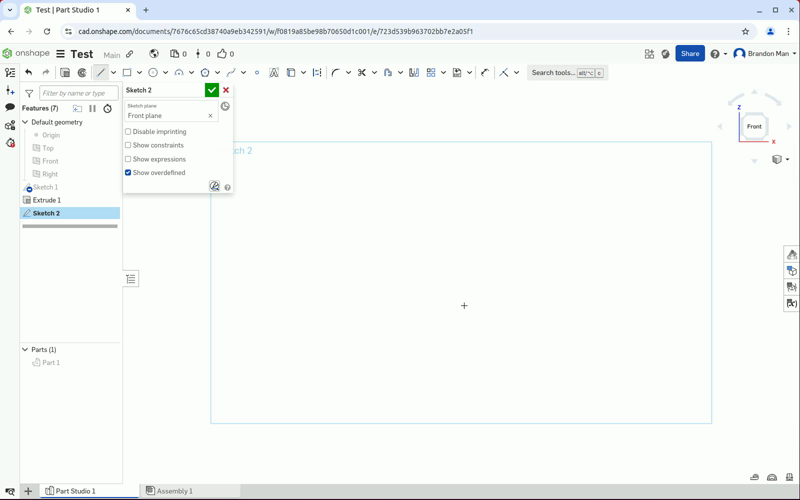
key_up(shift)
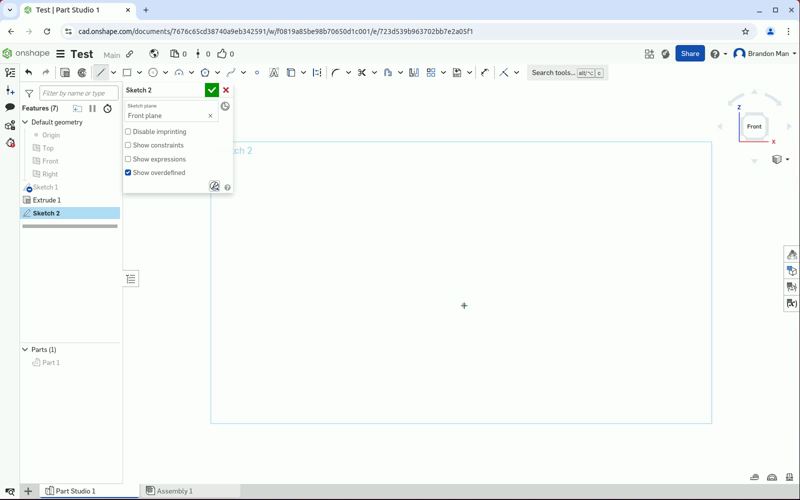
key_down(shift)
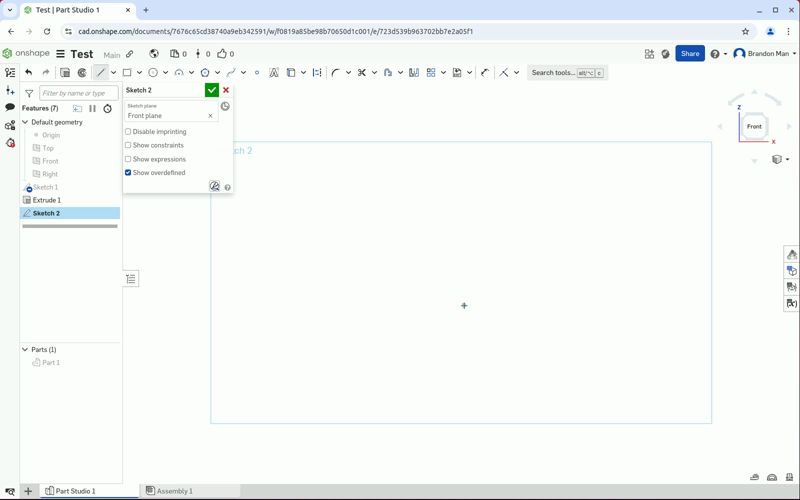
mouse_move(494, 305)
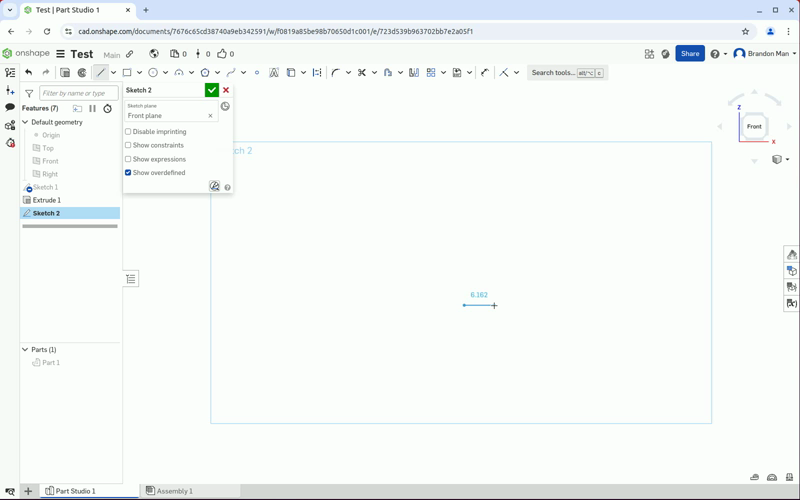
mouse_move(468, 305)
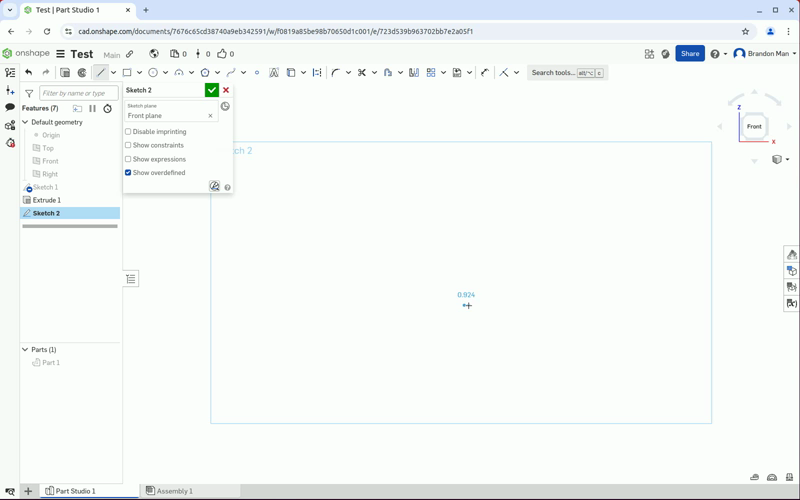
scroll(6)
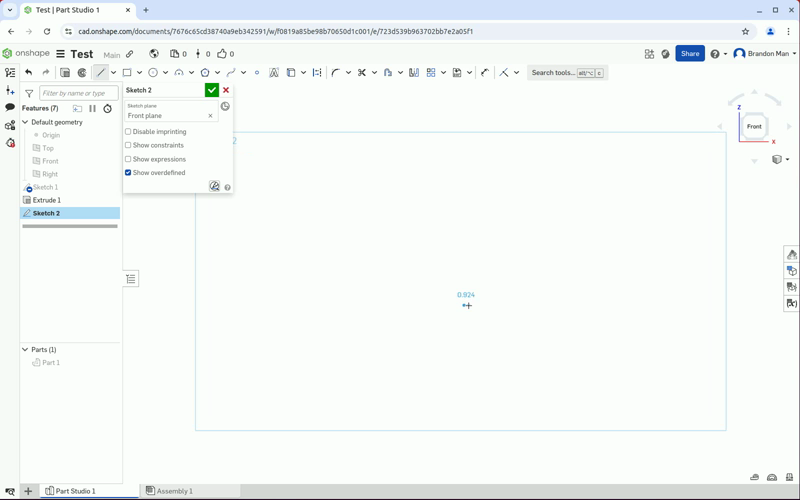
scroll(6)
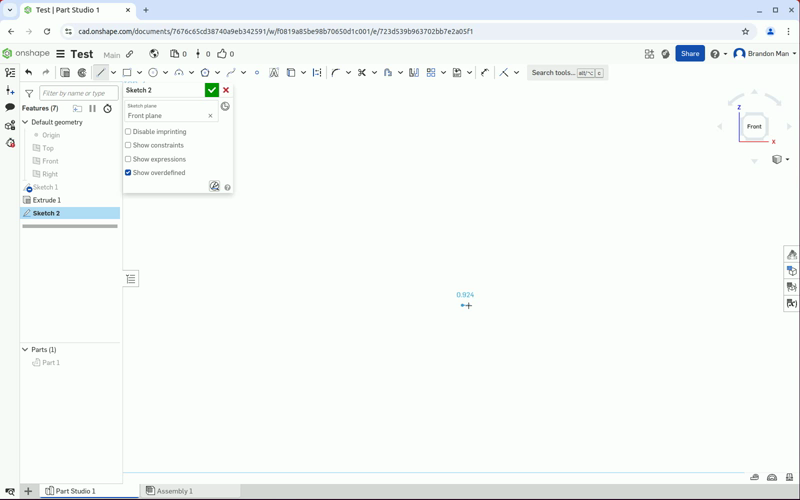
scroll(6)
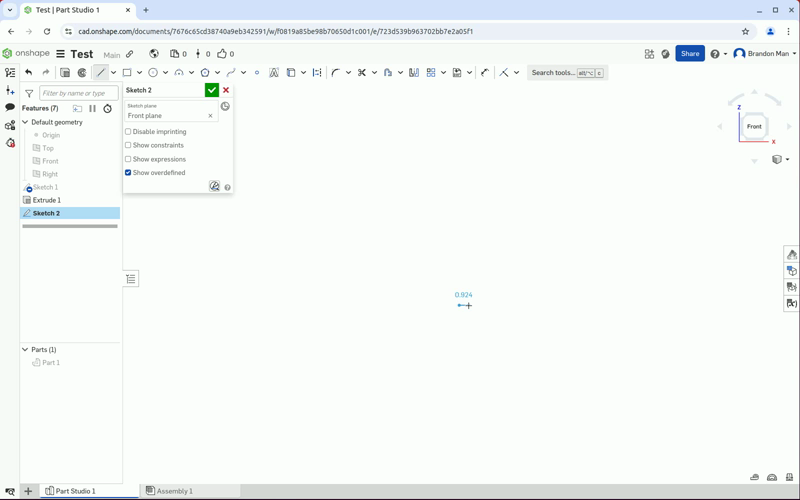
scroll(6)
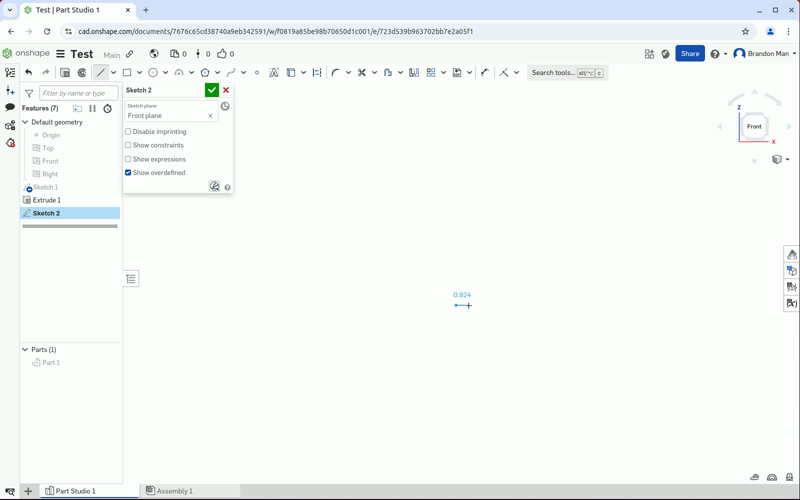
scroll(6)
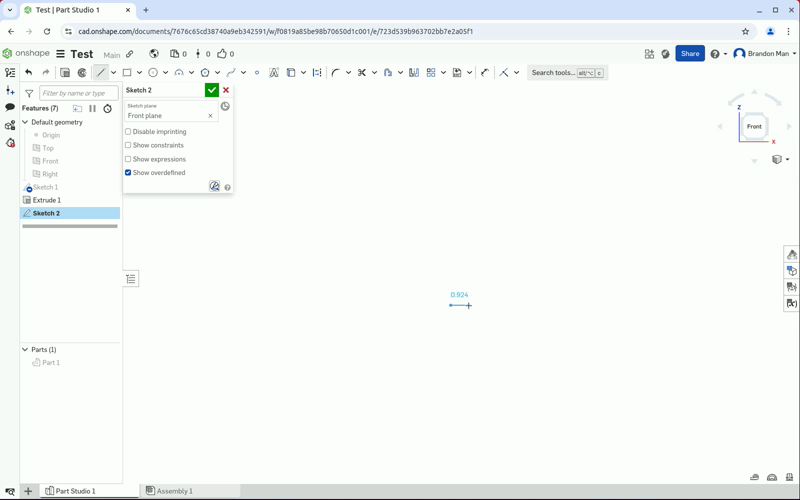
scroll(6)
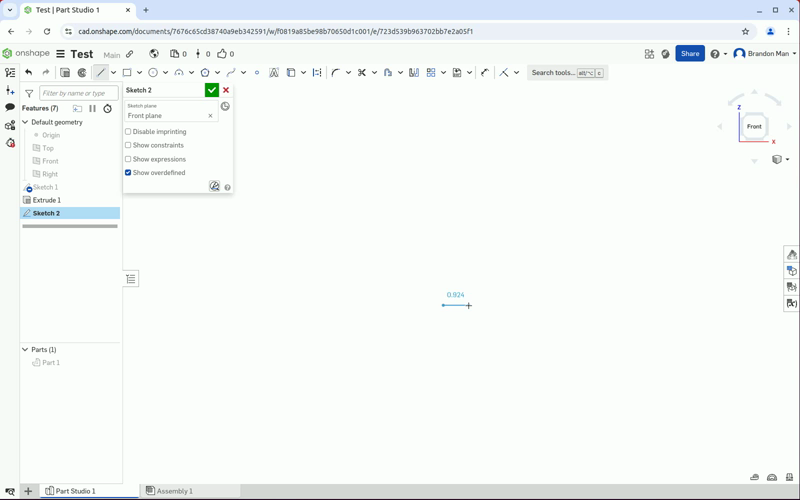
scroll(6)
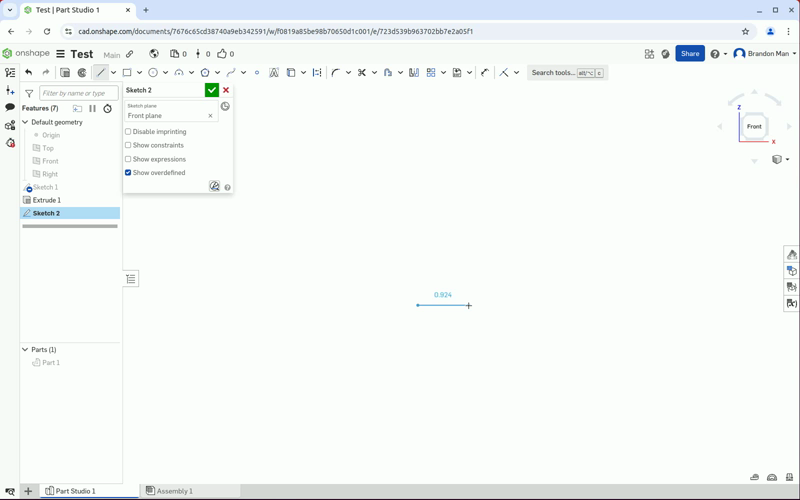
click(468, 305)
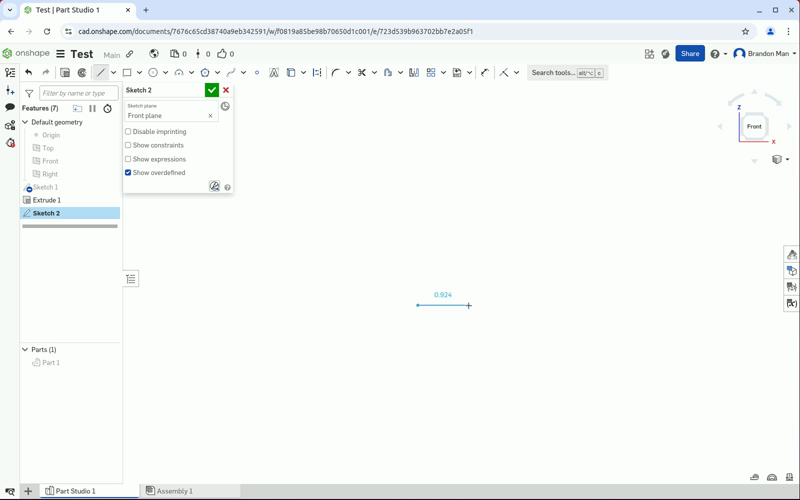
scroll(-6)
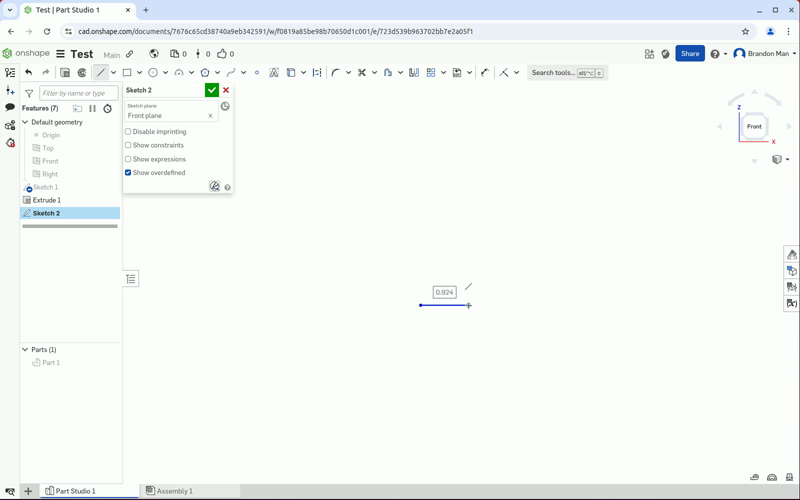
scroll(-6)
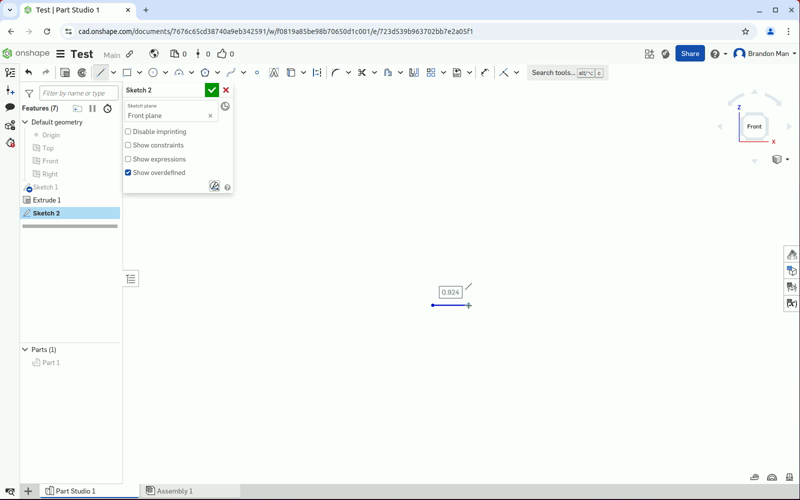
scroll(-6)
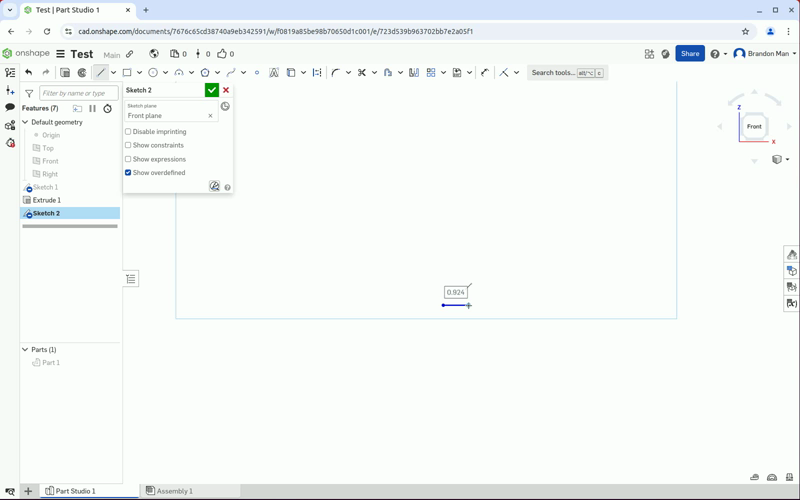
scroll(-6)
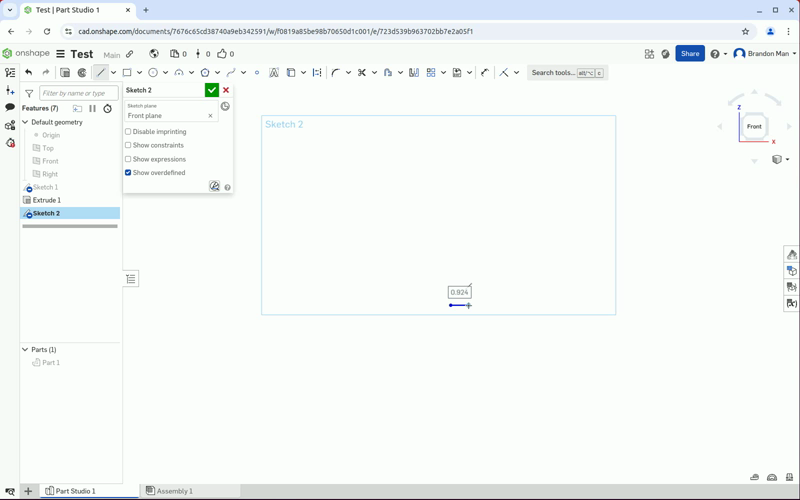
scroll(-6)
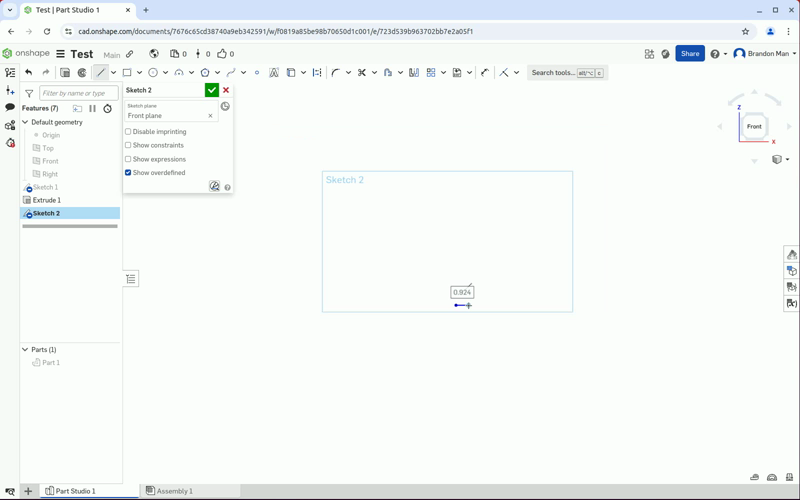
scroll(-6)
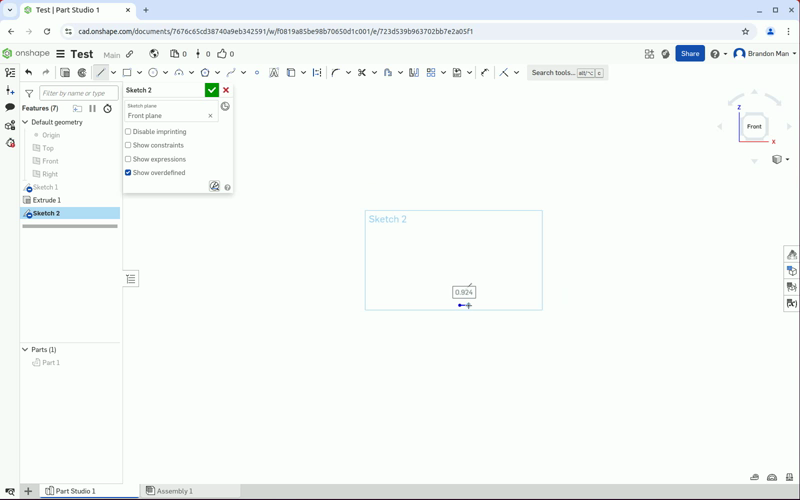
scroll(-6)
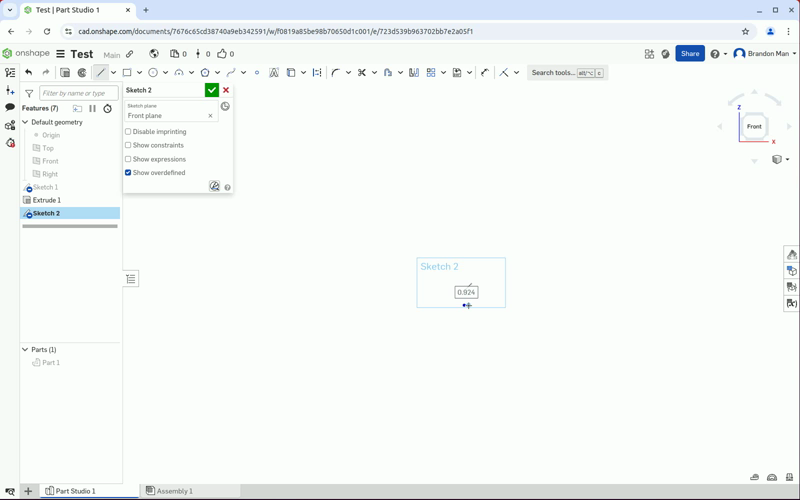
key_up(shift)
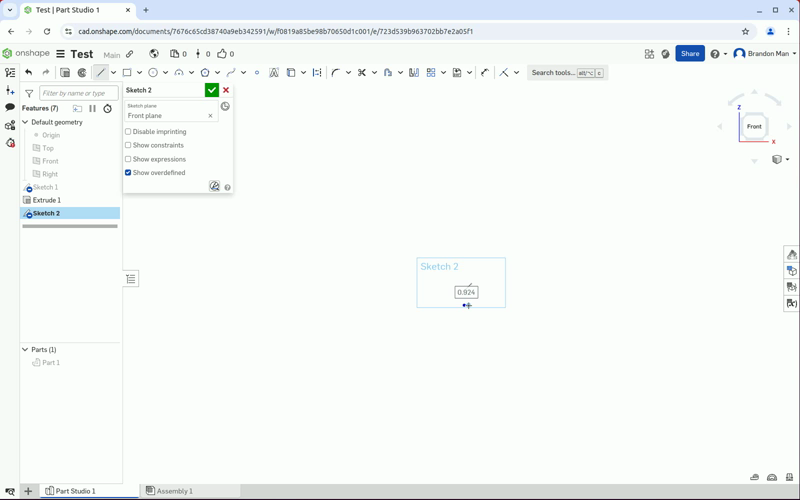
key(esc)
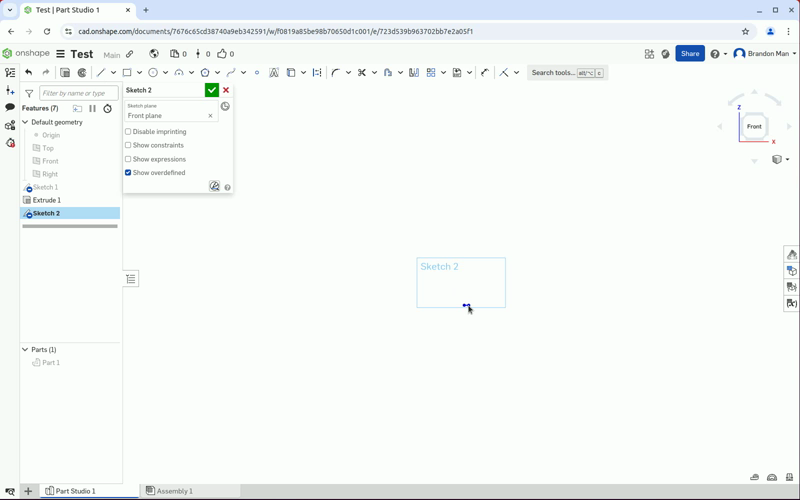
key(a)
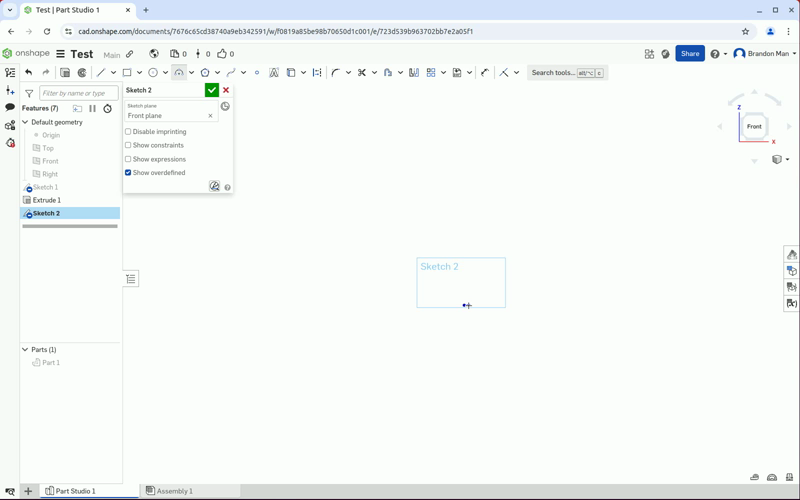
mouse_move(468, 305)
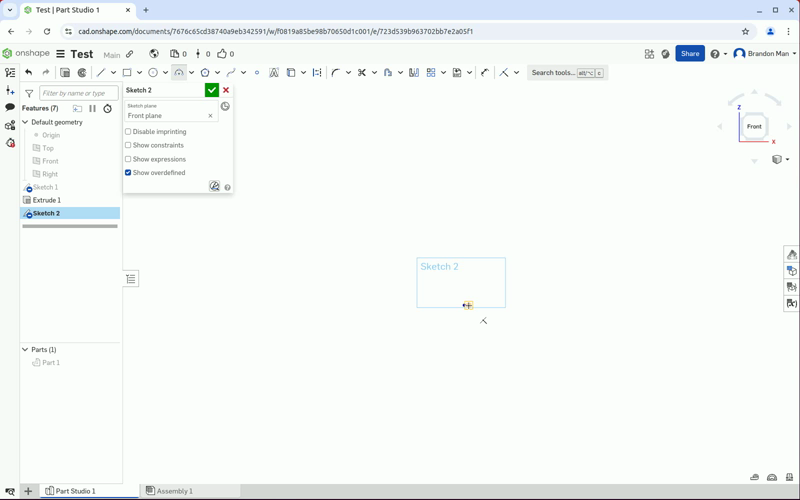
click(468, 305)
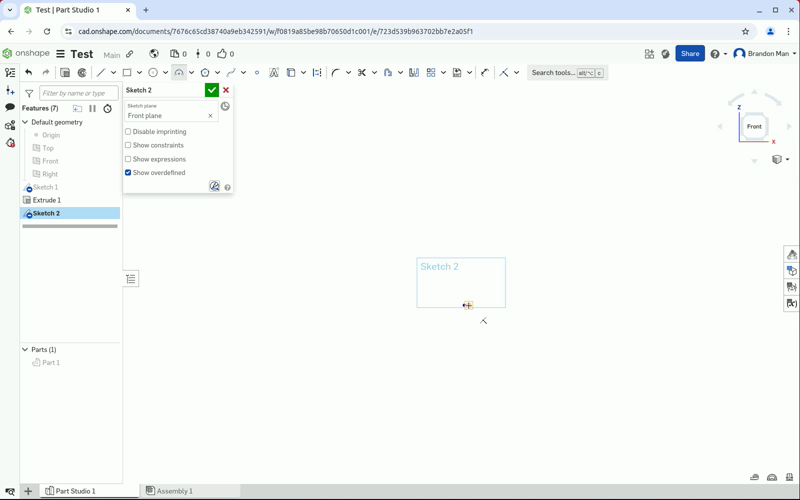
key_down(shift)
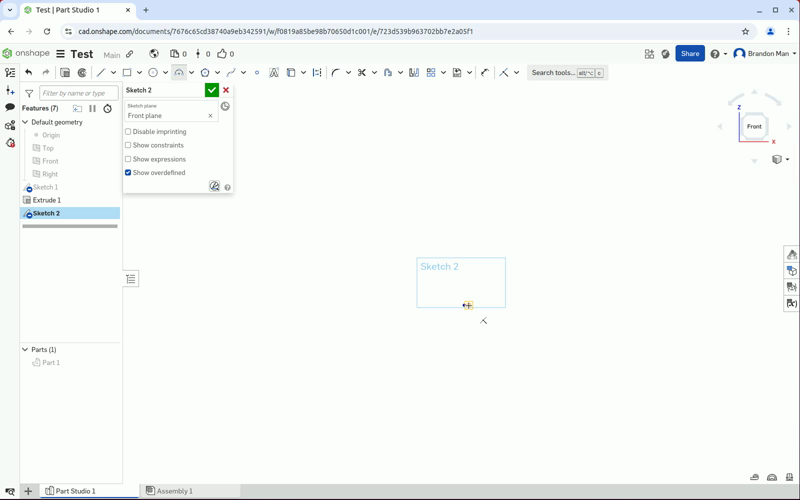
mouse_move(500, 269)
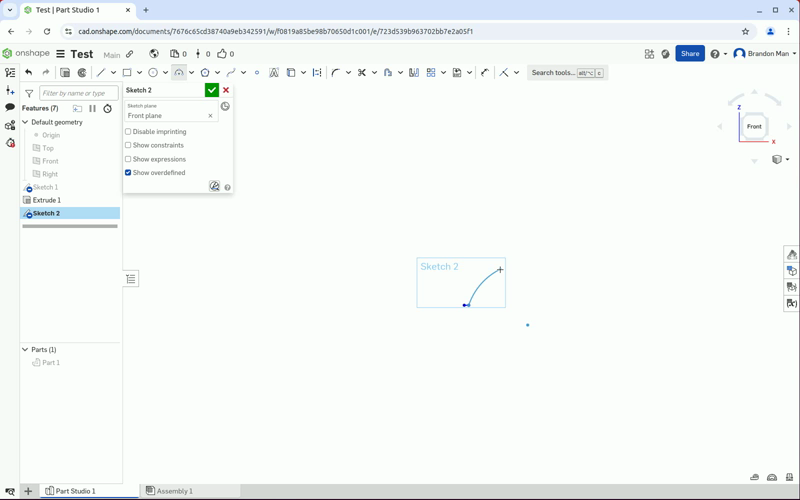
click(500, 269)
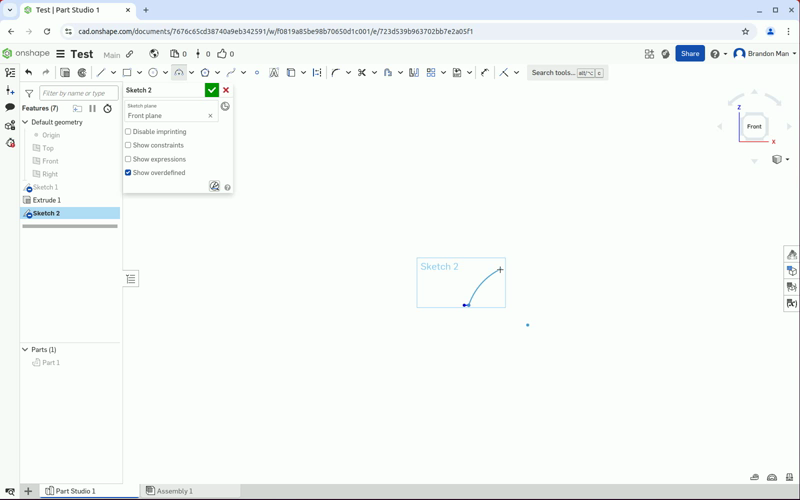
mouse_move(477, 281)
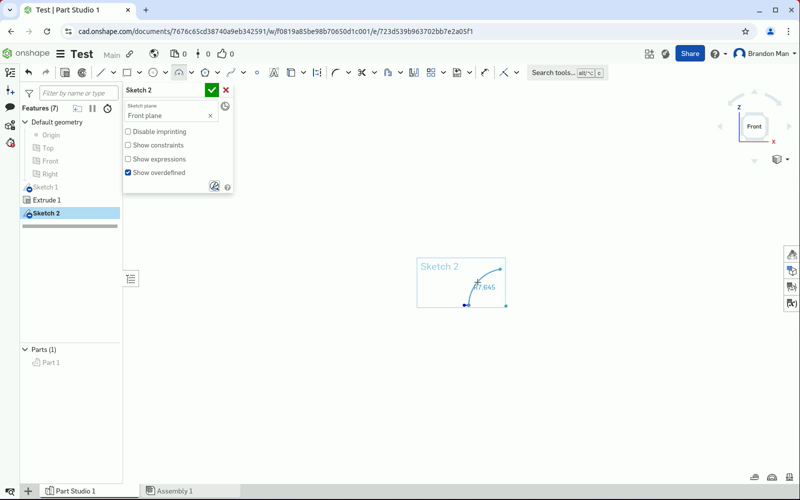
click(477, 281)
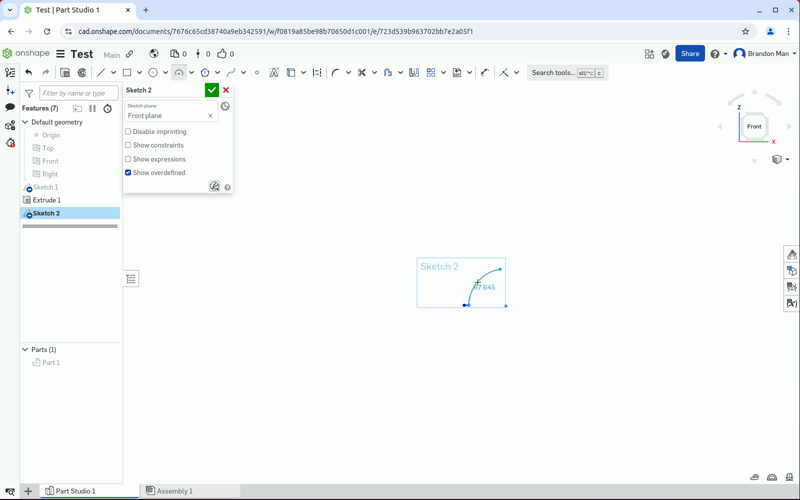
key_up(shift)
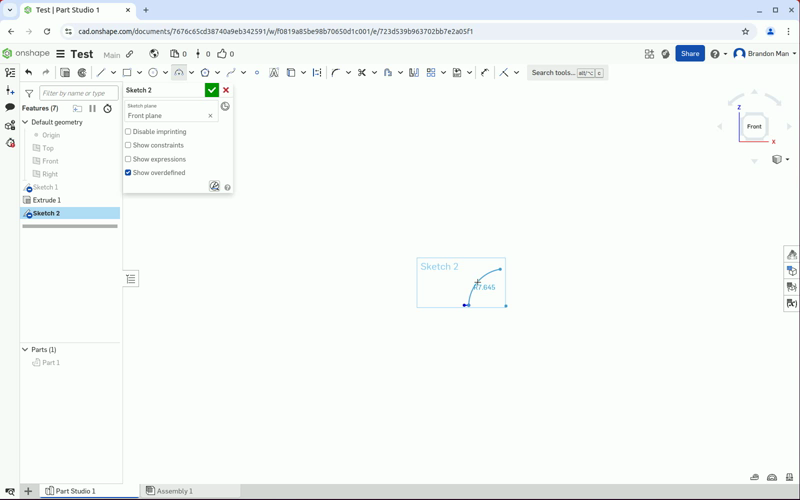
key(esc)
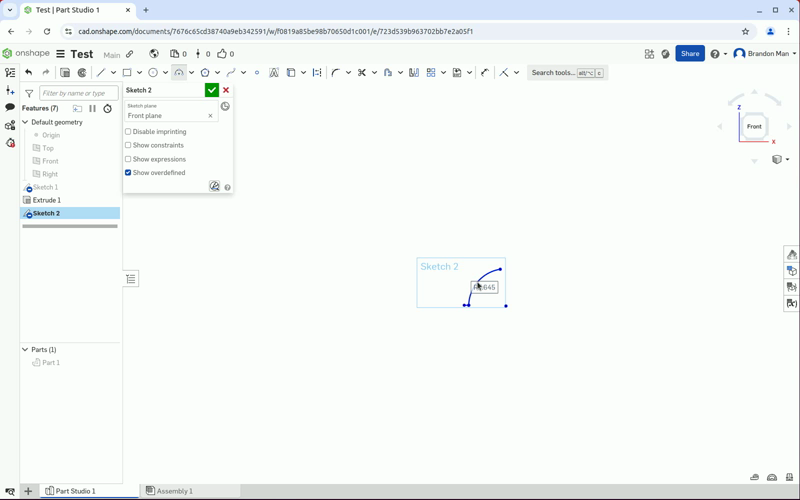
key(l)
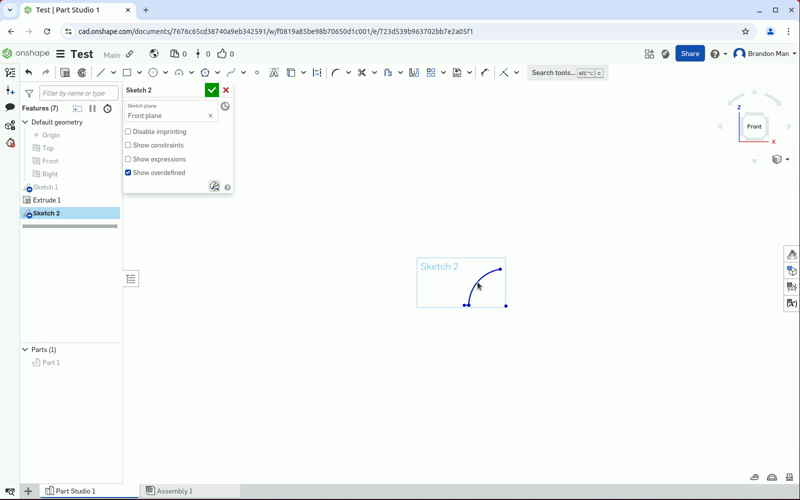
mouse_move(500, 269)
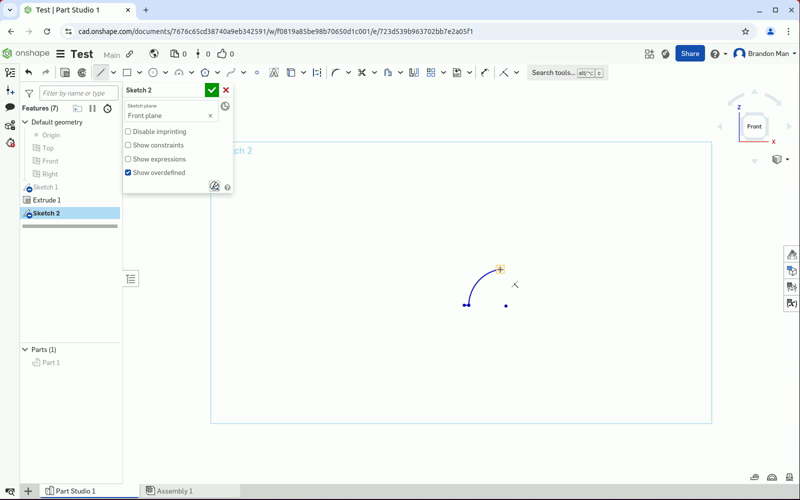
click(500, 269)
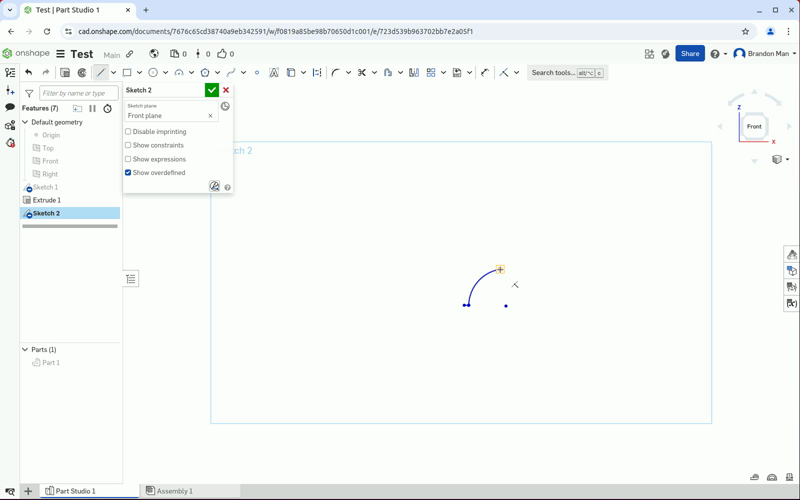
key_down(shift)
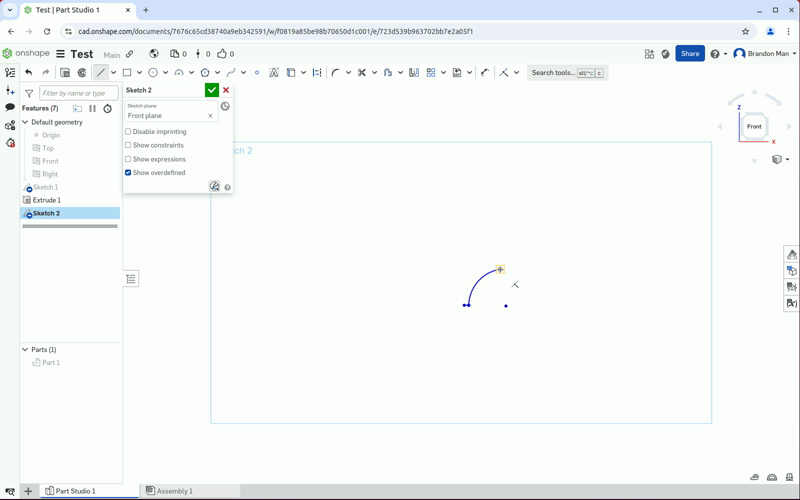
mouse_move(530, 269)
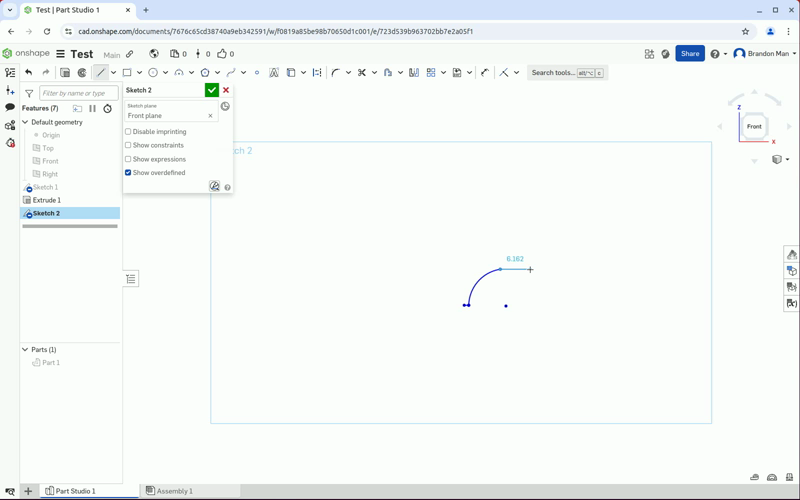
mouse_move(500, 259)
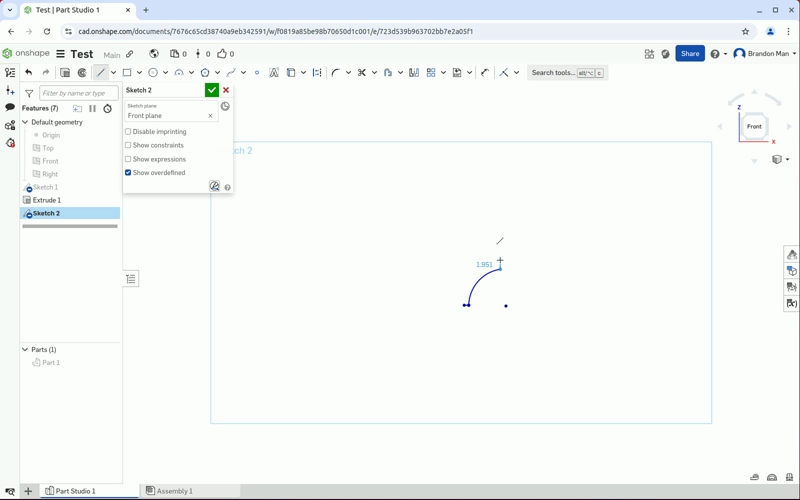
click(500, 259)
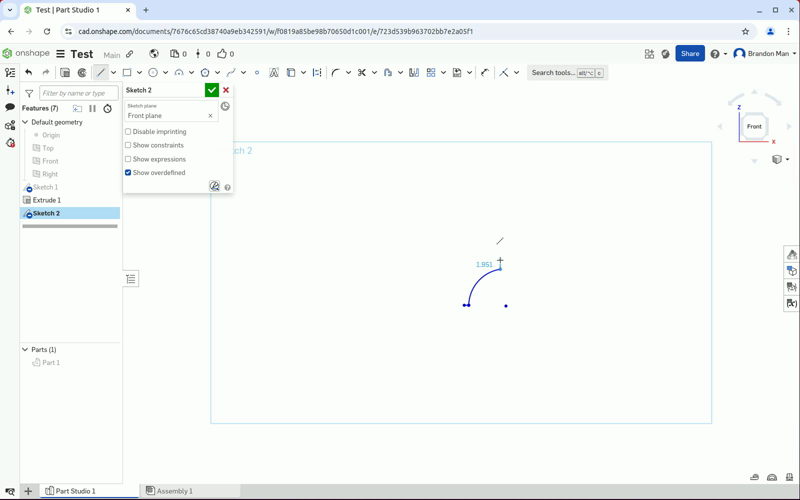
key_up(shift)
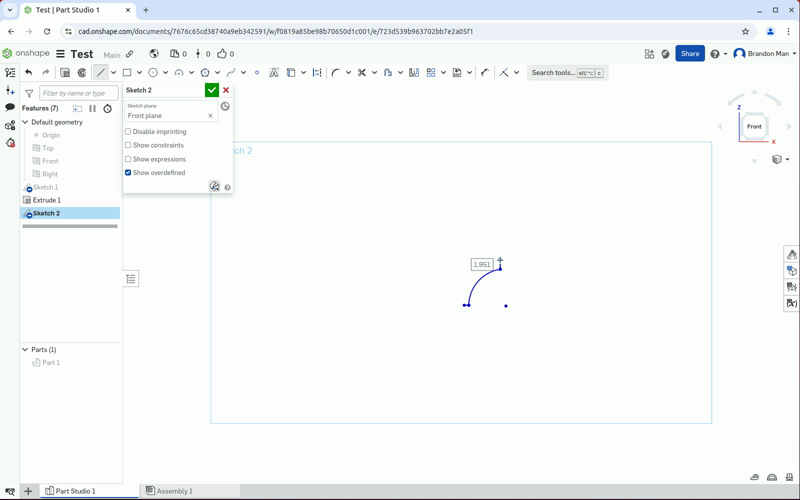
key_down(shift)
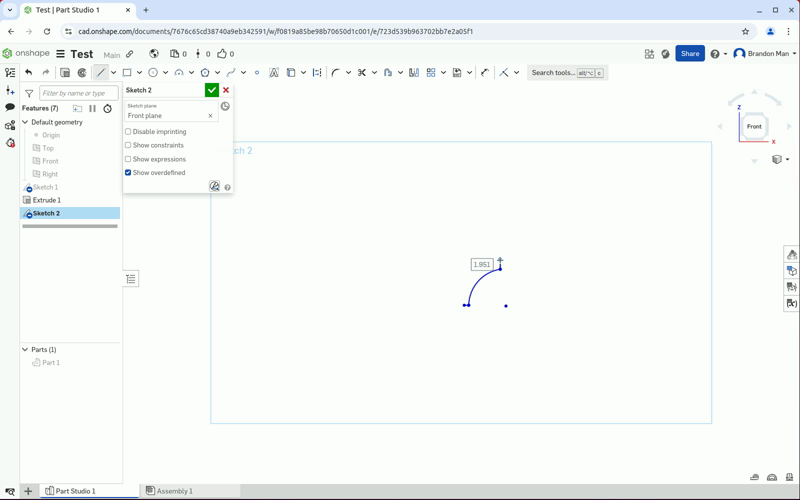
mouse_move(530, 259)
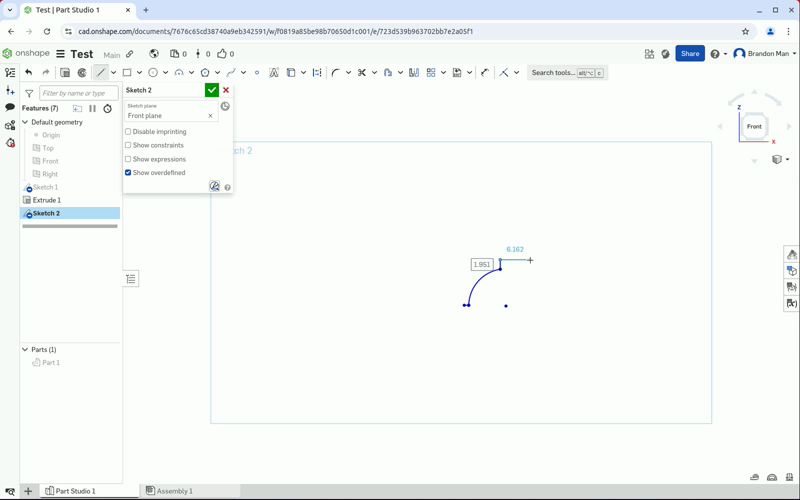
mouse_move(489, 259)
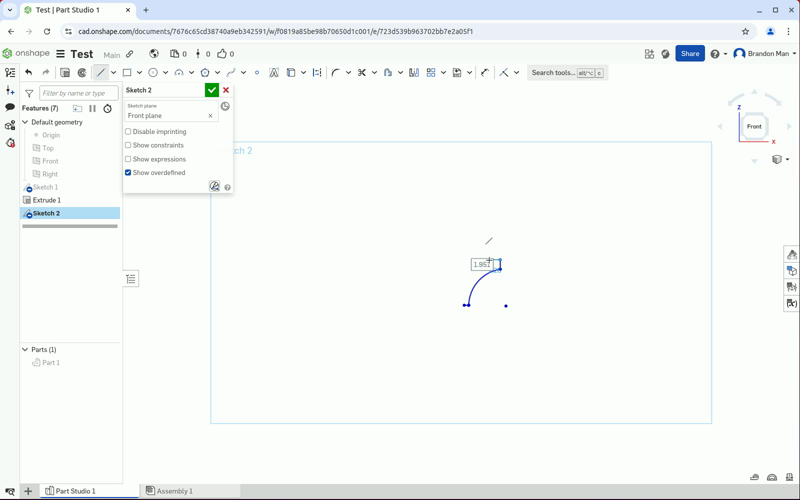
click(489, 259)
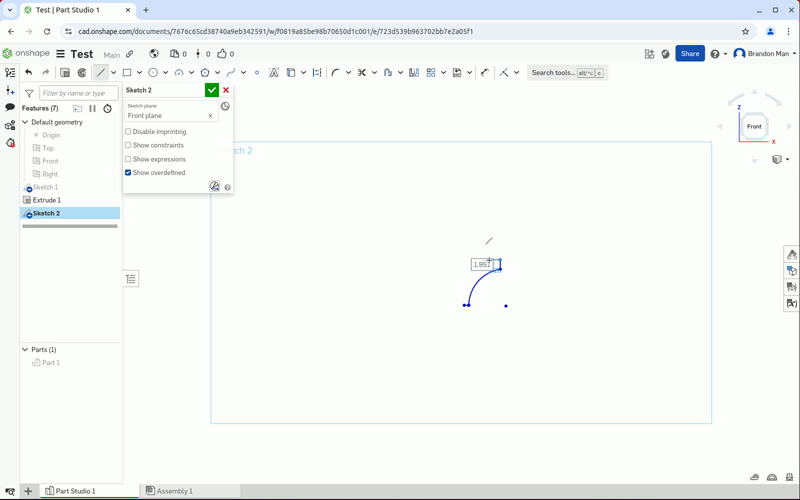
key_up(shift)
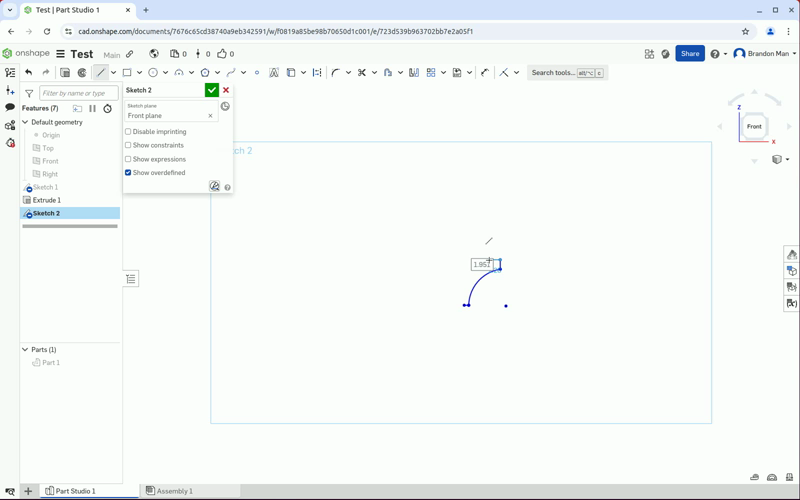
key_down(shift)
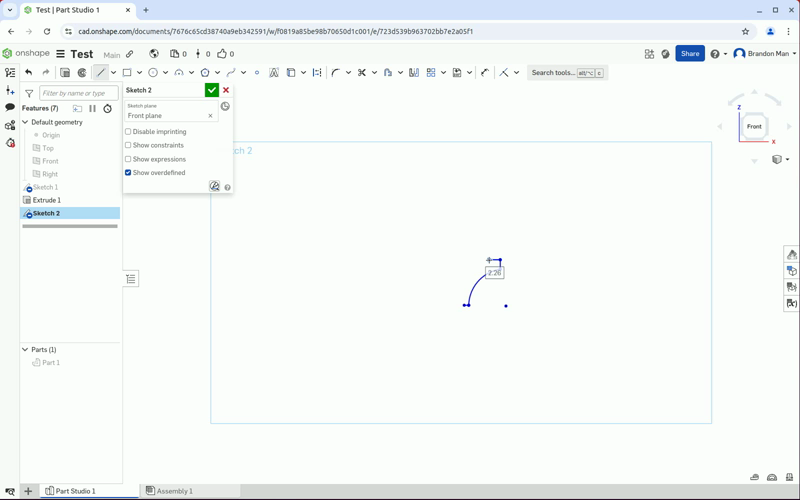
mouse_move(519, 259)
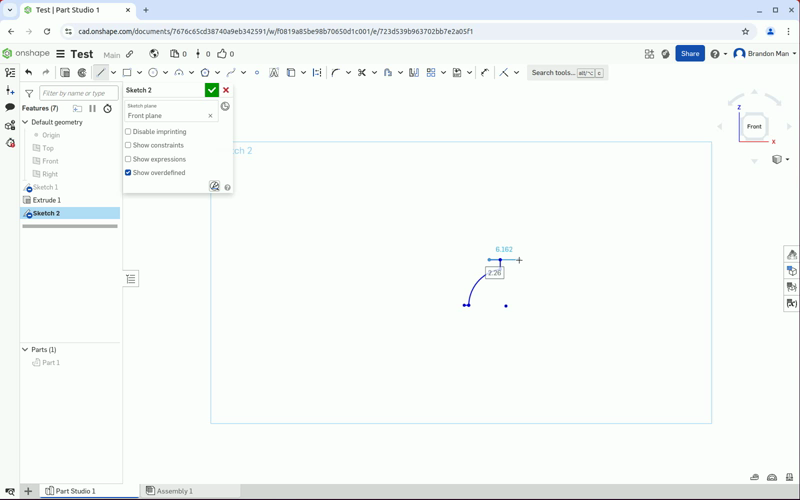
mouse_move(464, 288)
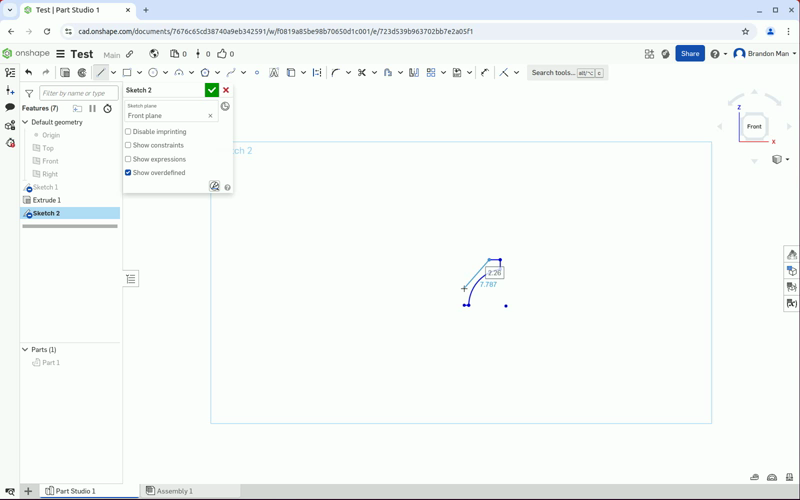
click(464, 288)
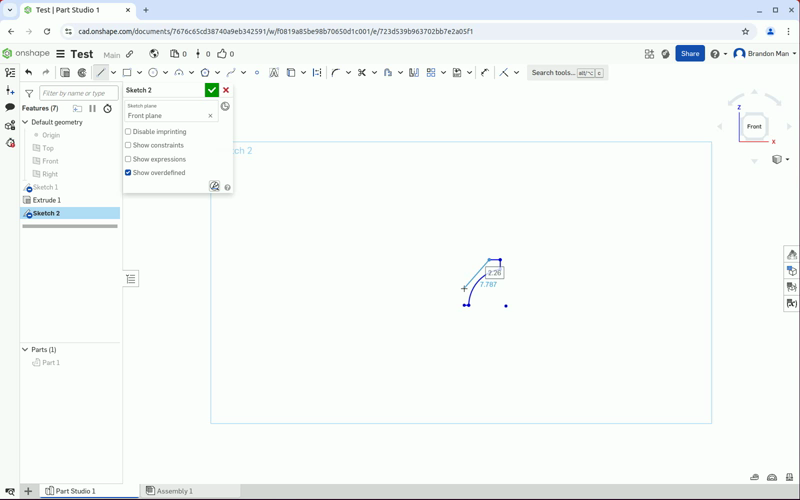
key_up(shift)
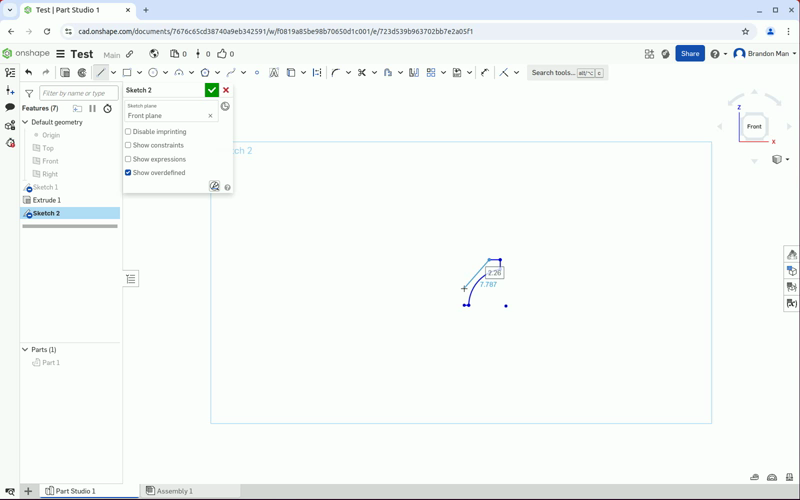
key_down(shift)
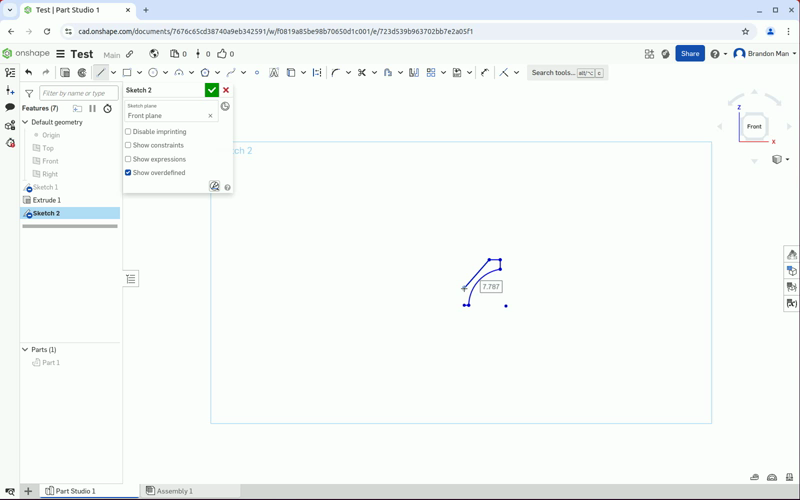
mouse_move(494, 288)
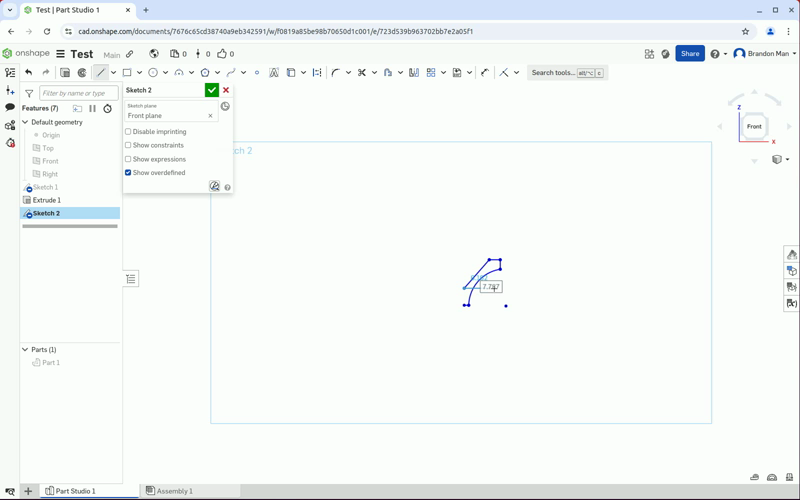
mouse_move(464, 290)
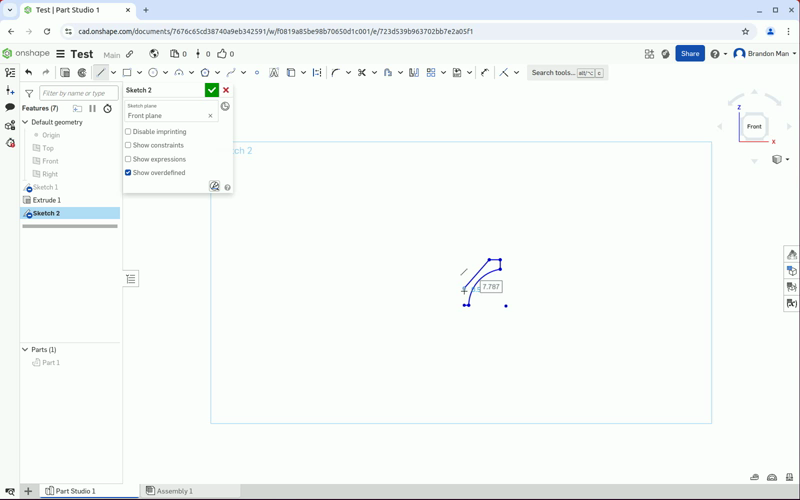
scroll(6)
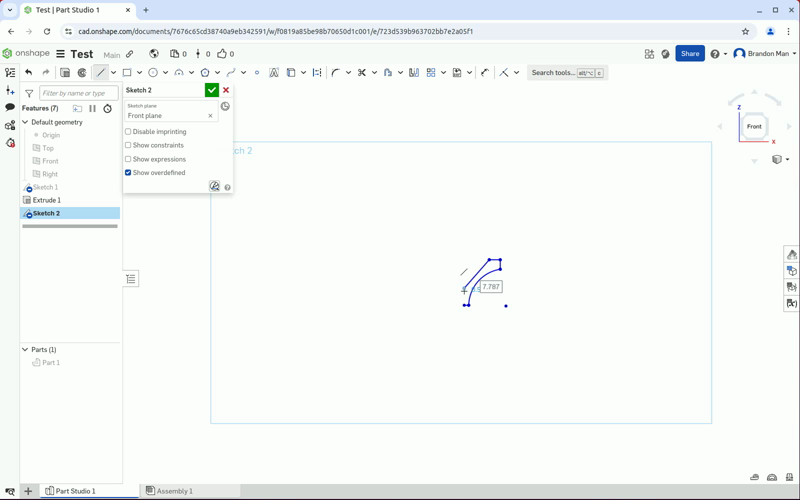
scroll(6)
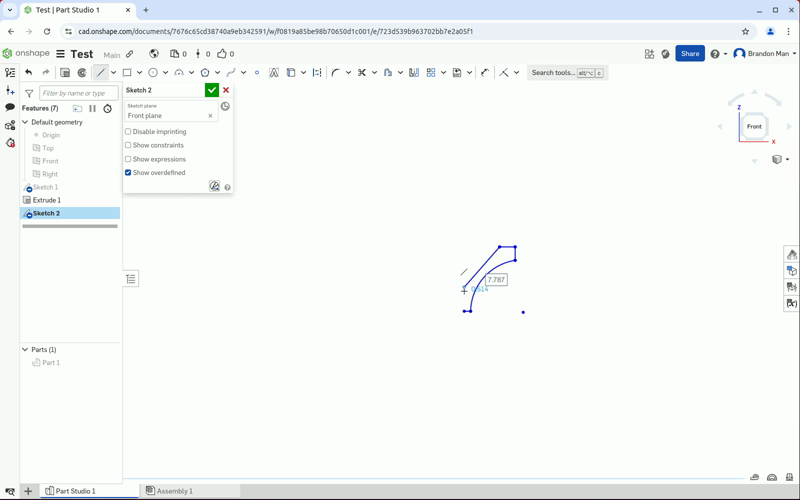
scroll(6)
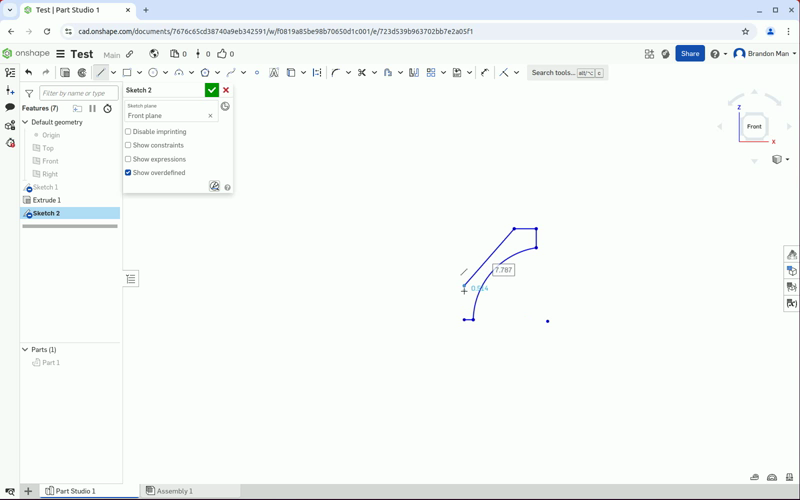
scroll(6)
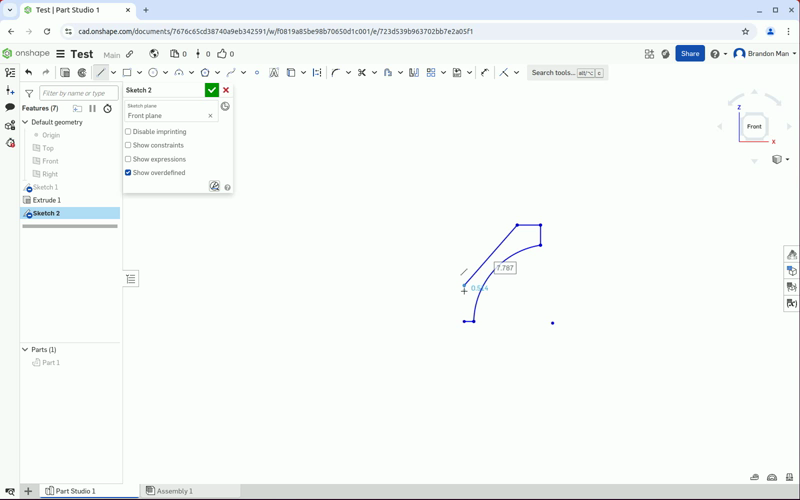
scroll(6)
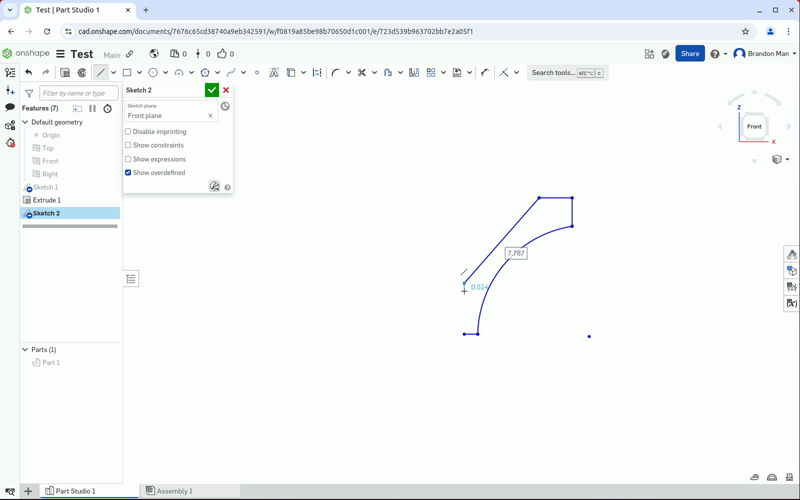
scroll(6)
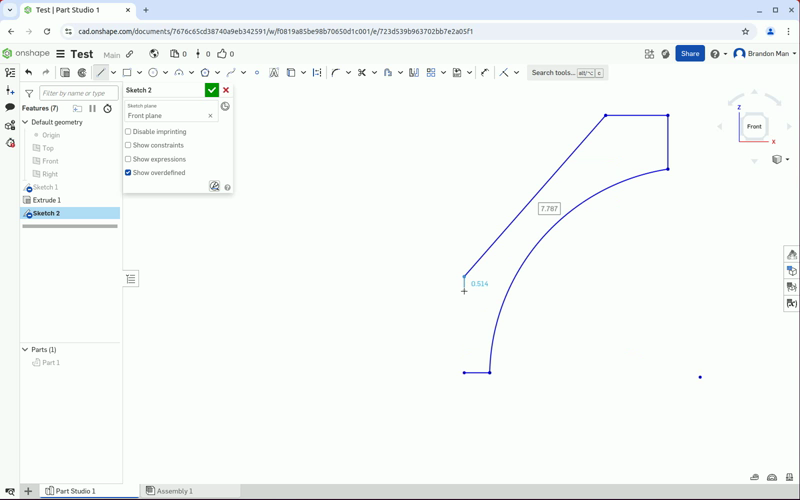
scroll(6)
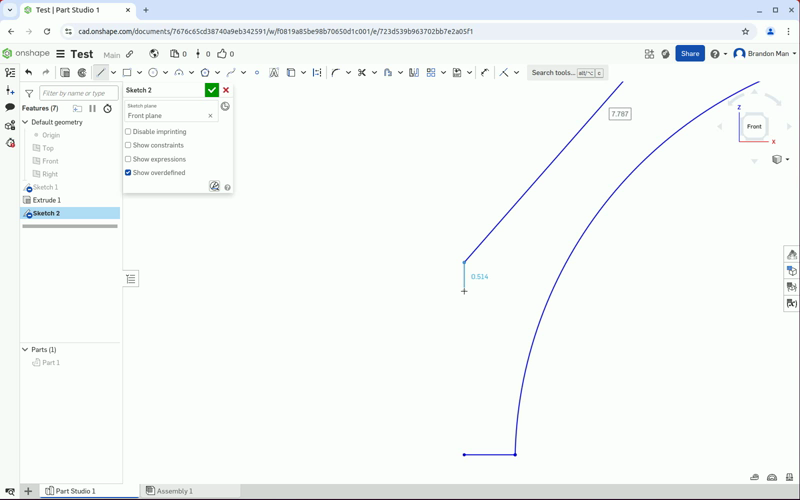
click(464, 290)
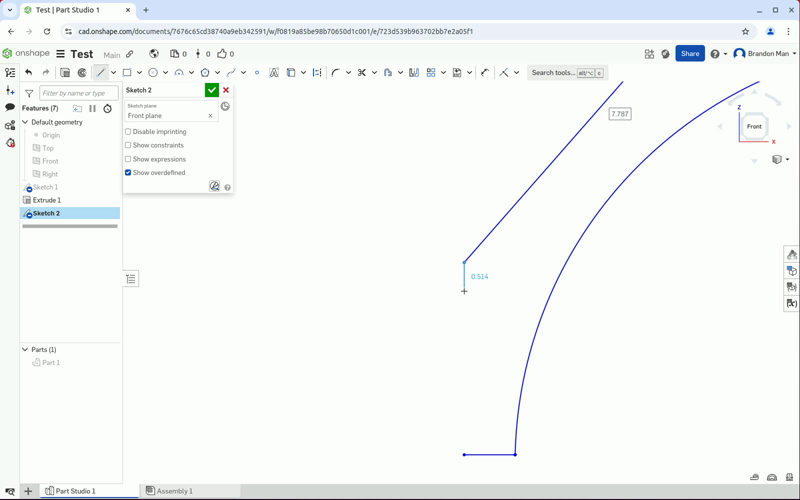
scroll(-6)
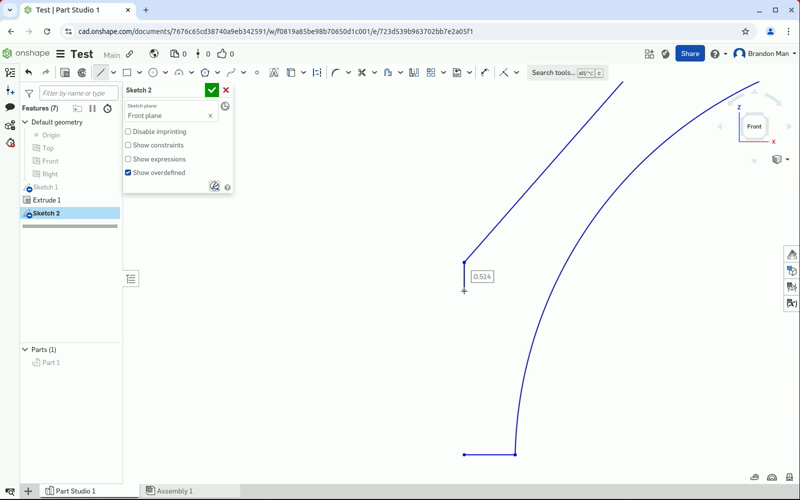
scroll(-6)
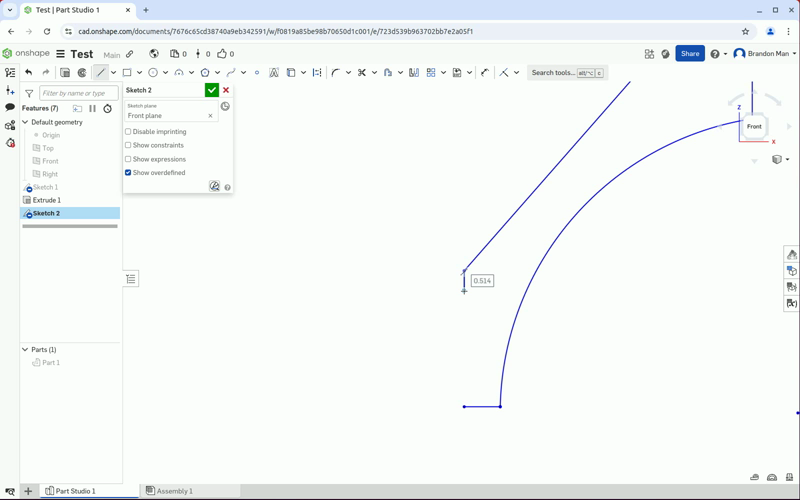
scroll(-6)
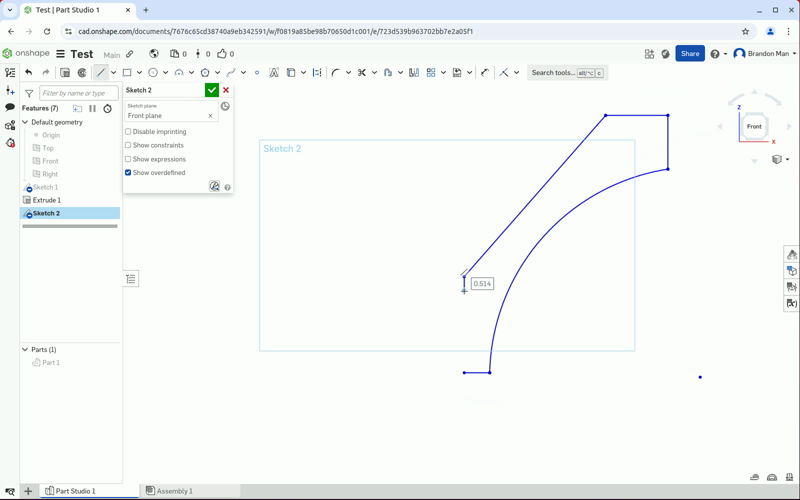
scroll(-6)
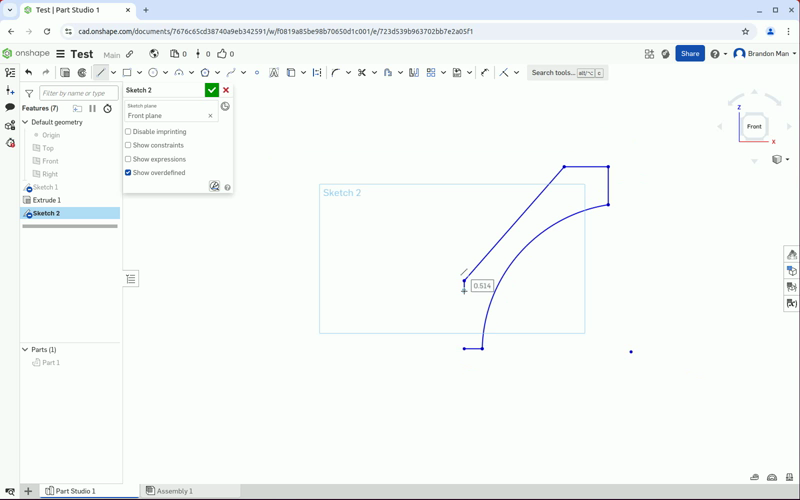
scroll(-6)
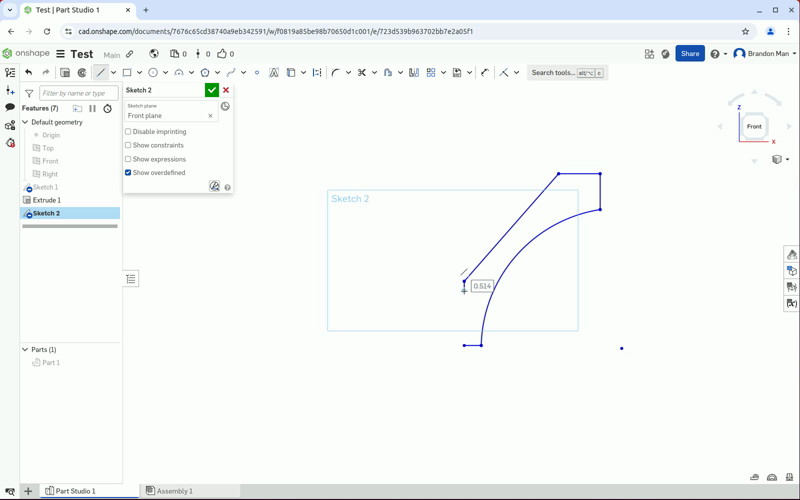
scroll(-6)
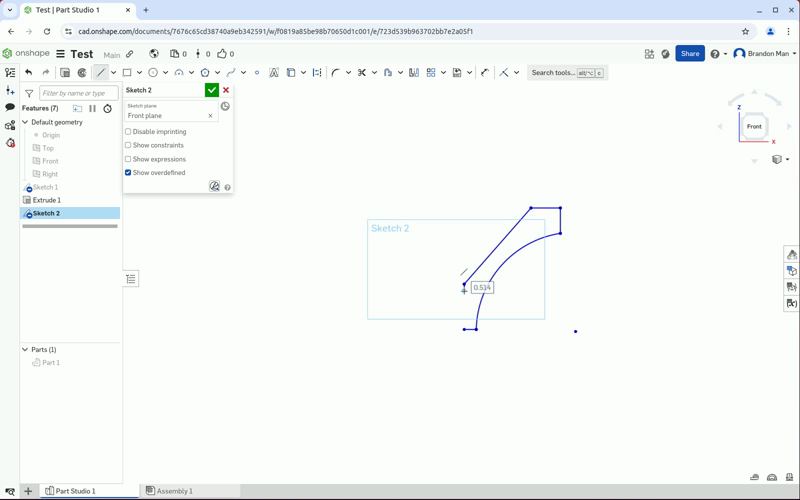
scroll(-6)
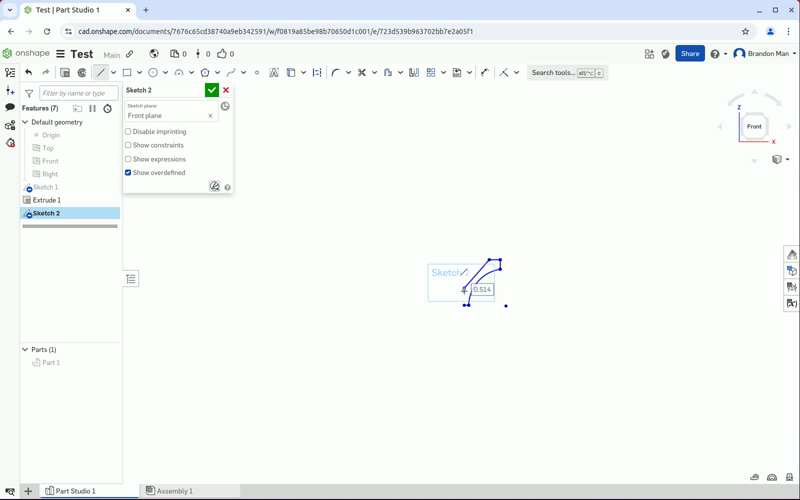
key_up(shift)
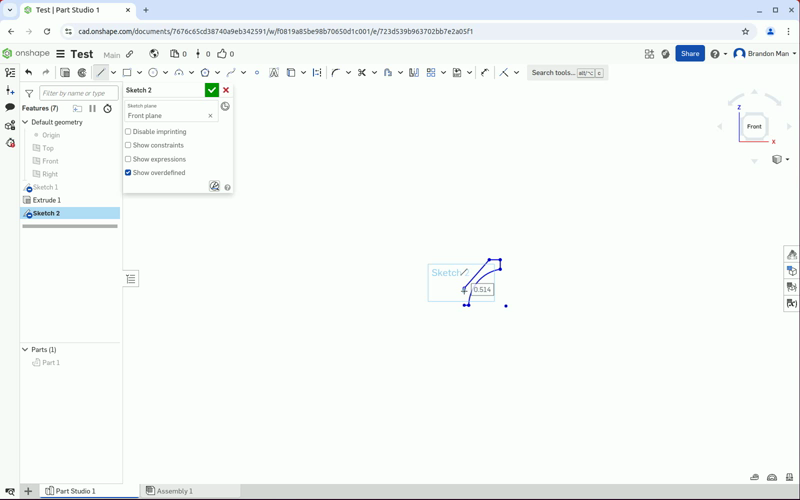
mouse_move(494, 290)
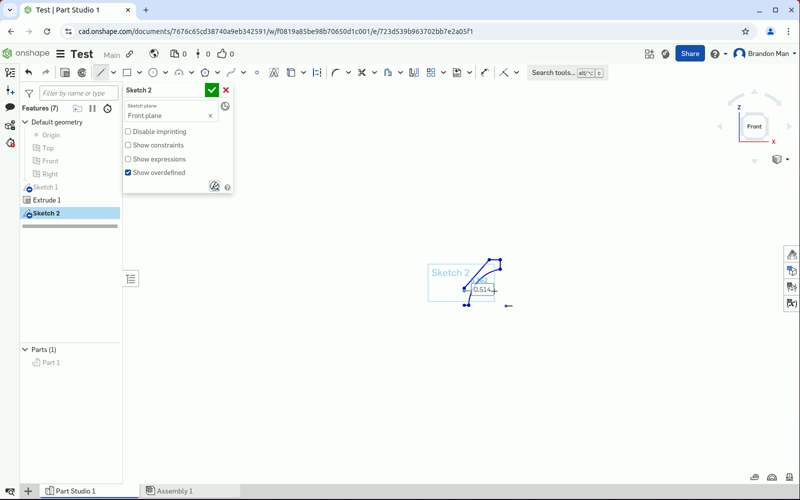
key_down(shift)
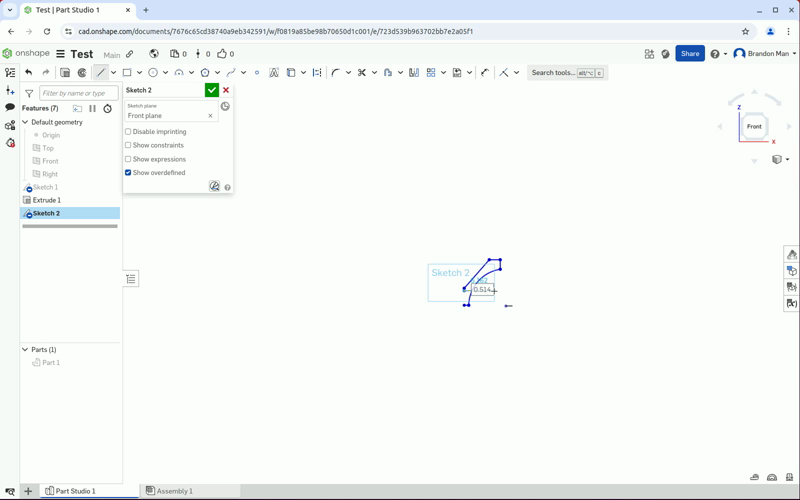
mouse_move(464, 305)
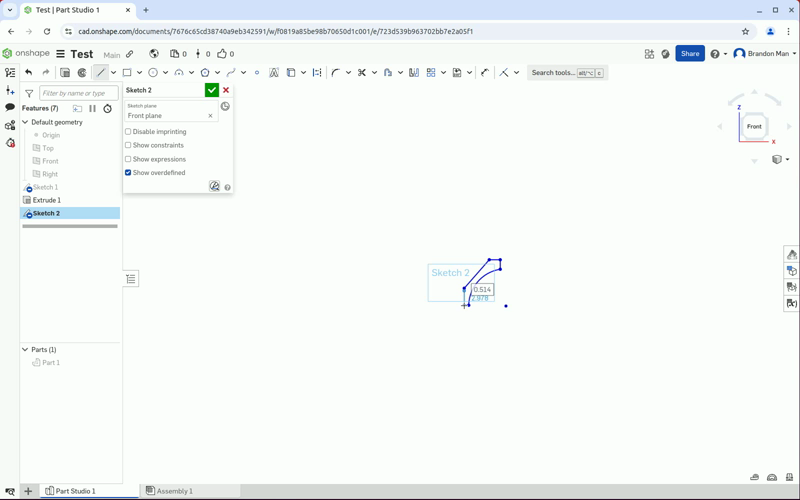
key_up(shift)
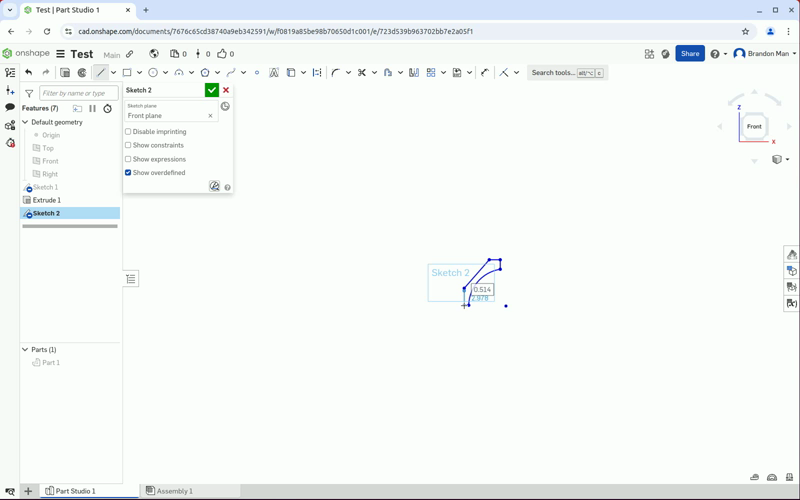
click(464, 305)
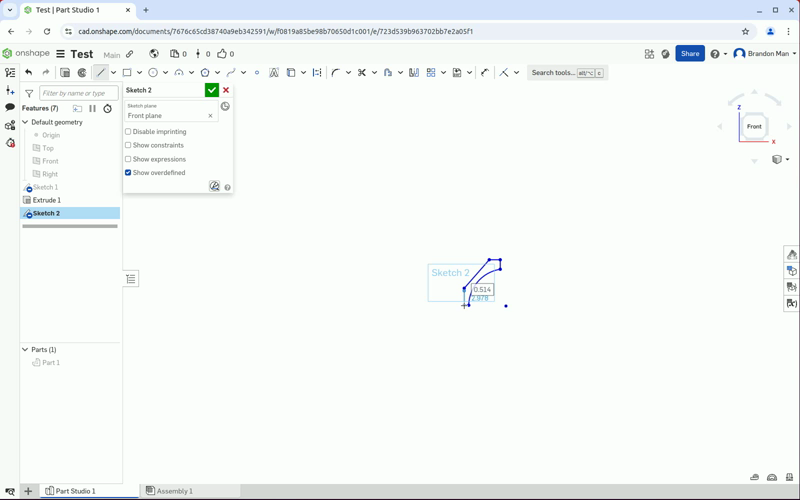
key(esc)
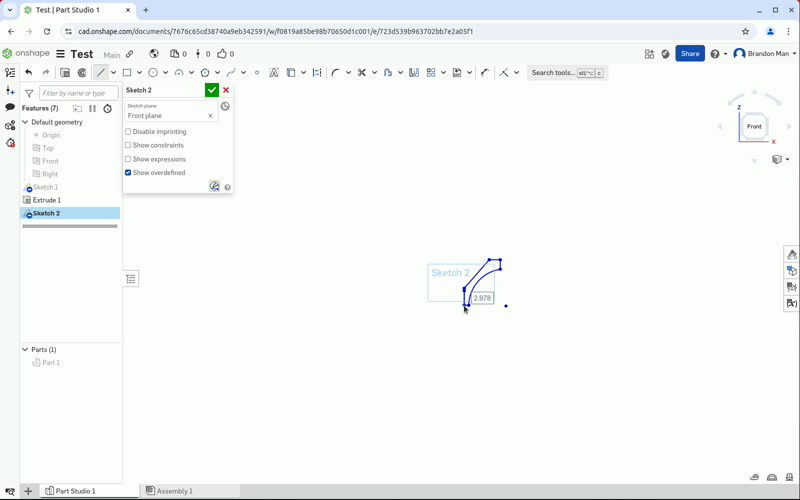
mouse_move(488, 264)
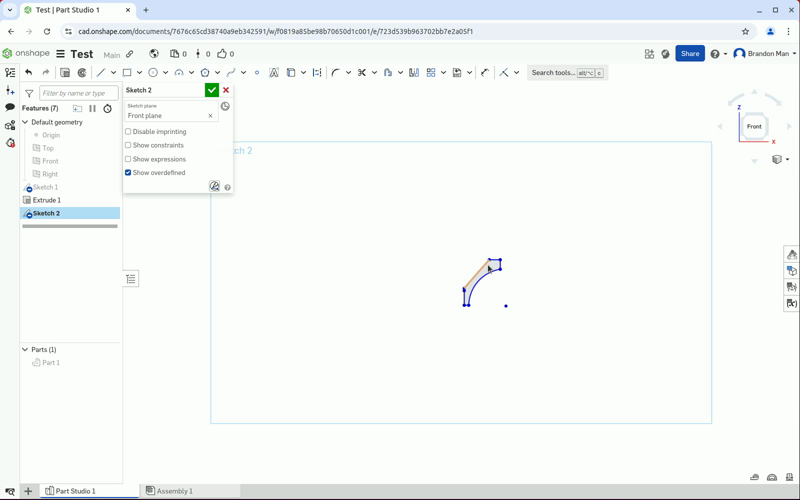
scroll(6)
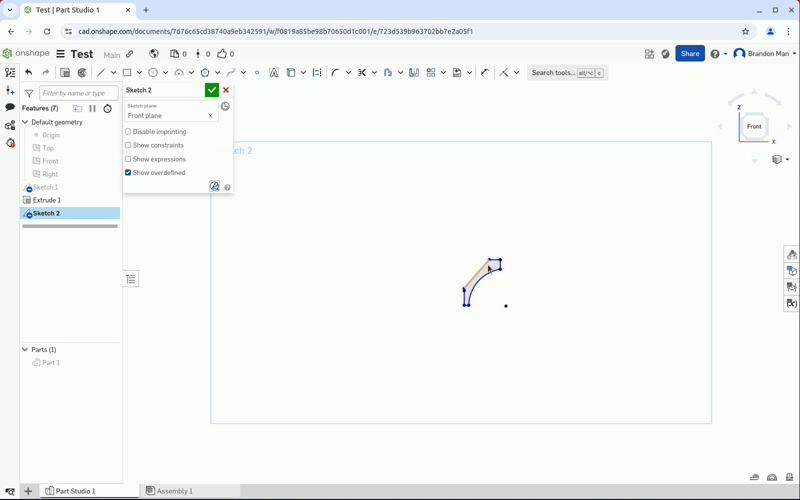
scroll(6)
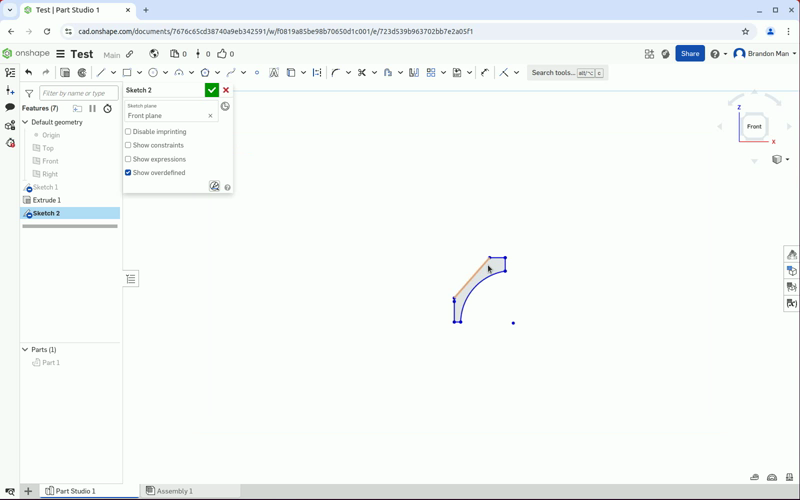
scroll(6)
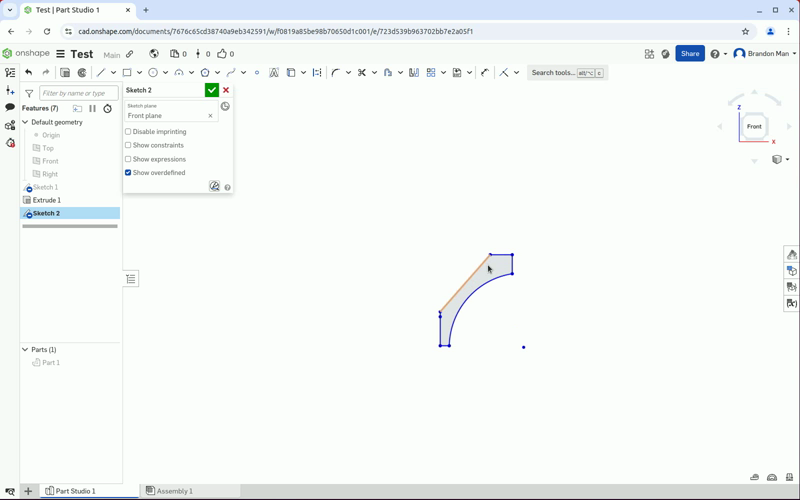
scroll(6)
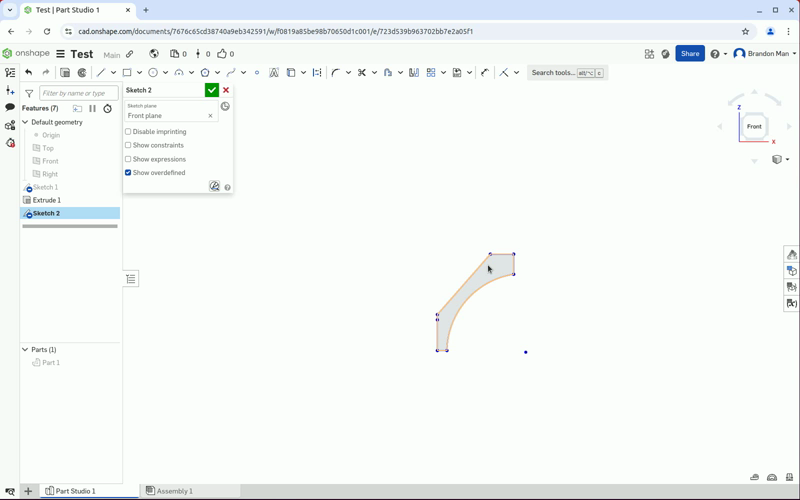
scroll(6)
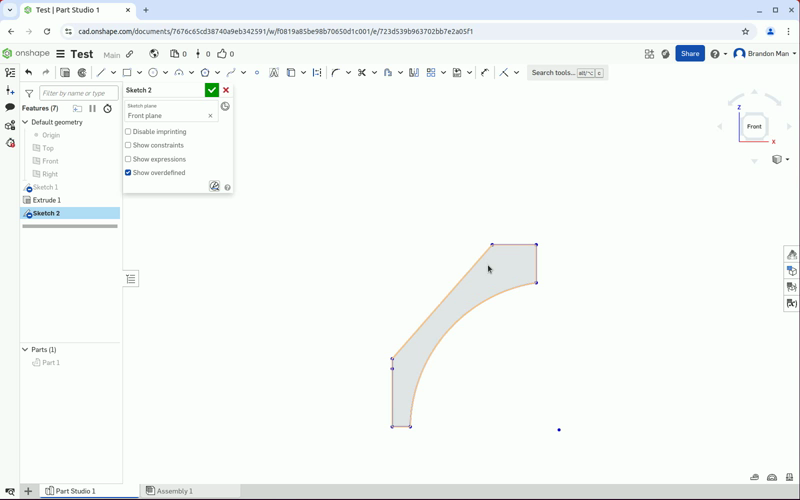
scroll(6)
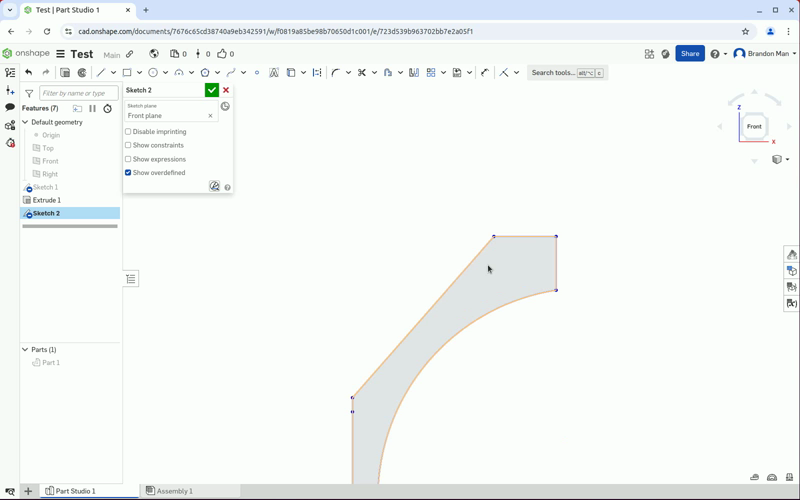
scroll(6)
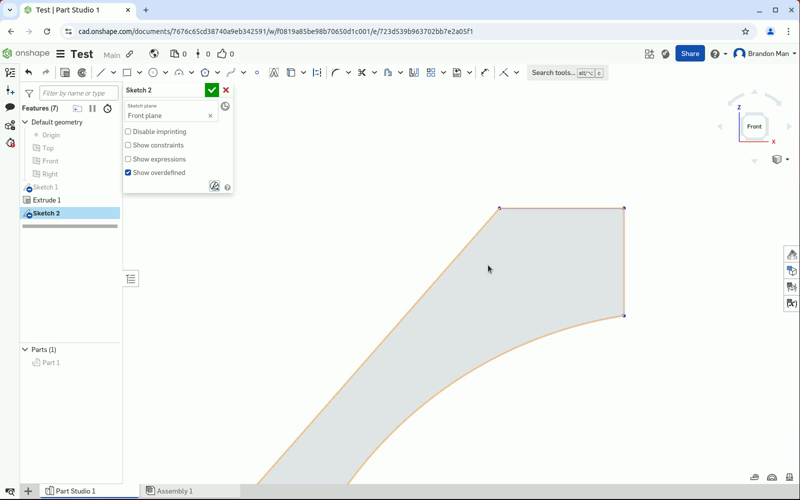
click(488, 264)
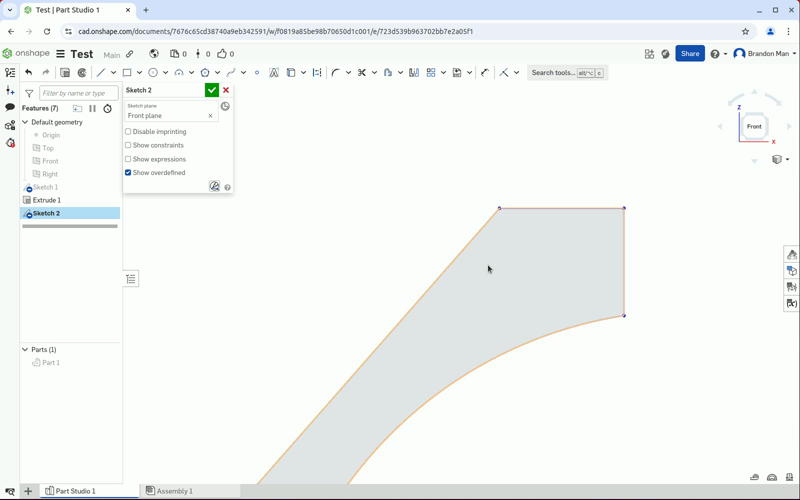
scroll(-6)
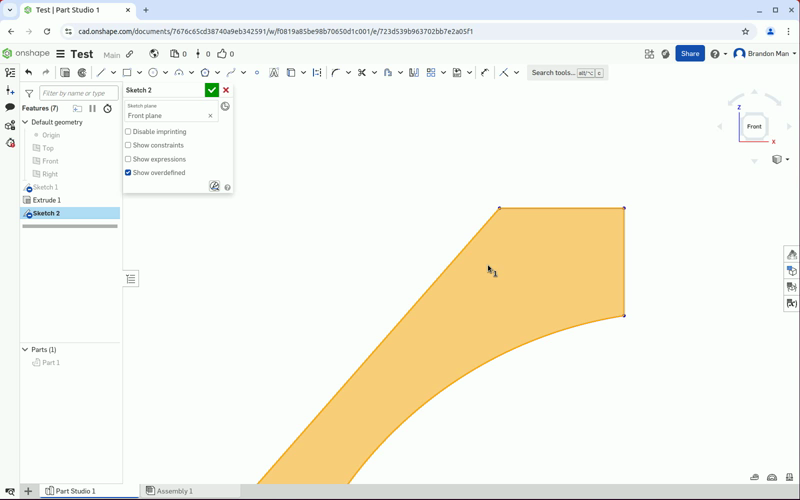
scroll(-6)
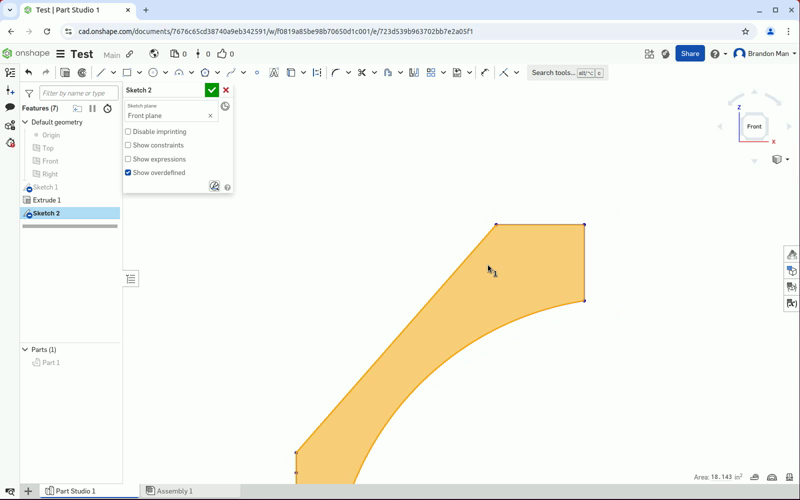
scroll(-6)
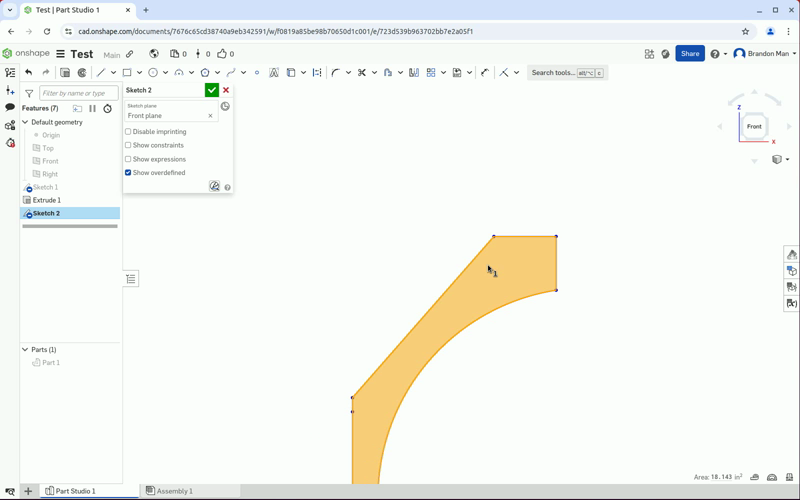
scroll(-6)
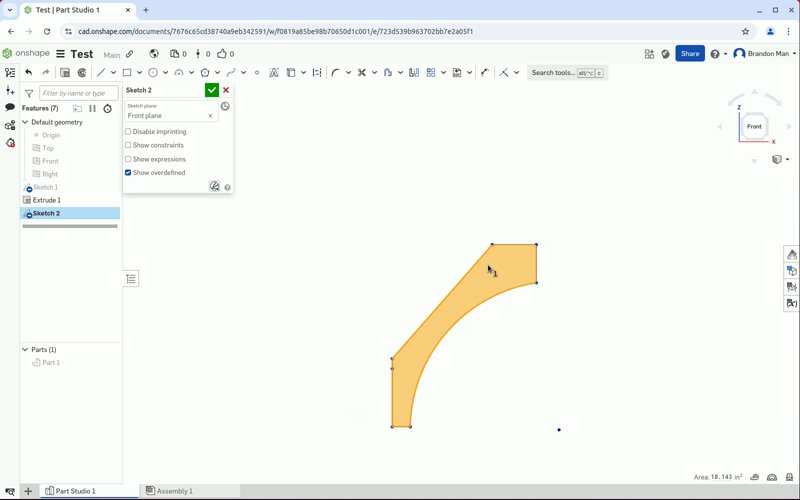
scroll(-6)
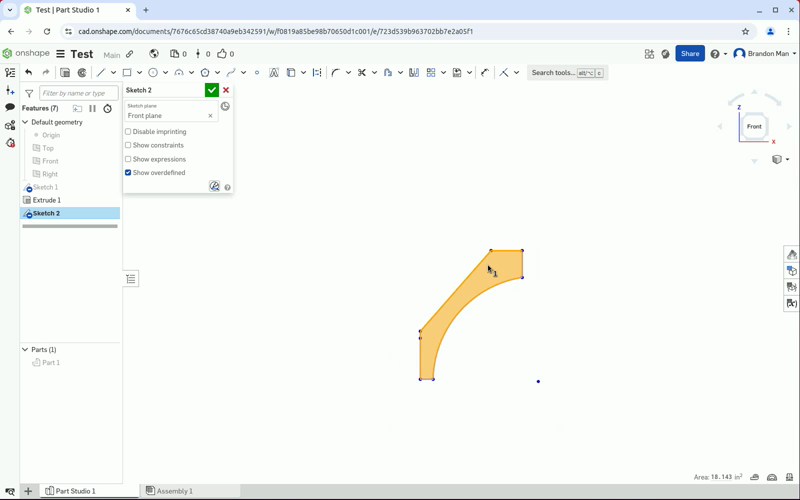
scroll(-6)
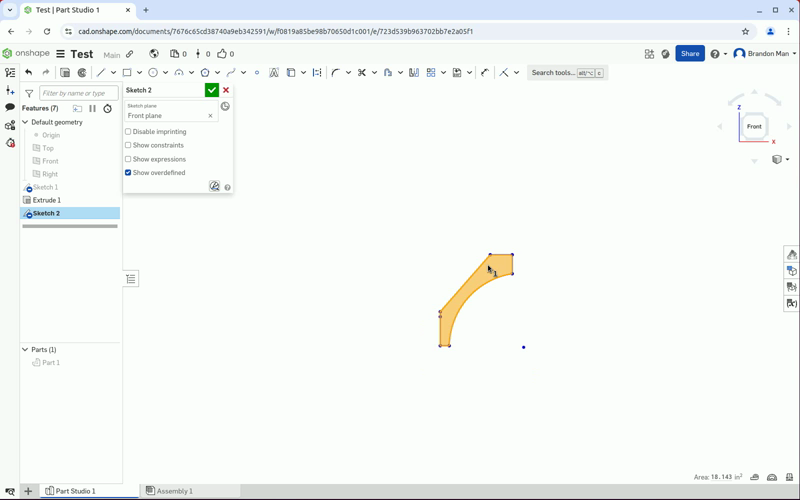
scroll(-6)
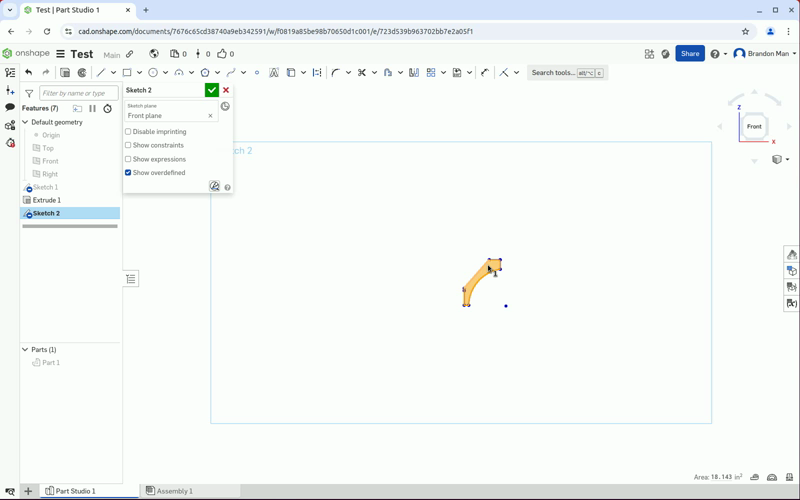
mouse_move(73, 352)
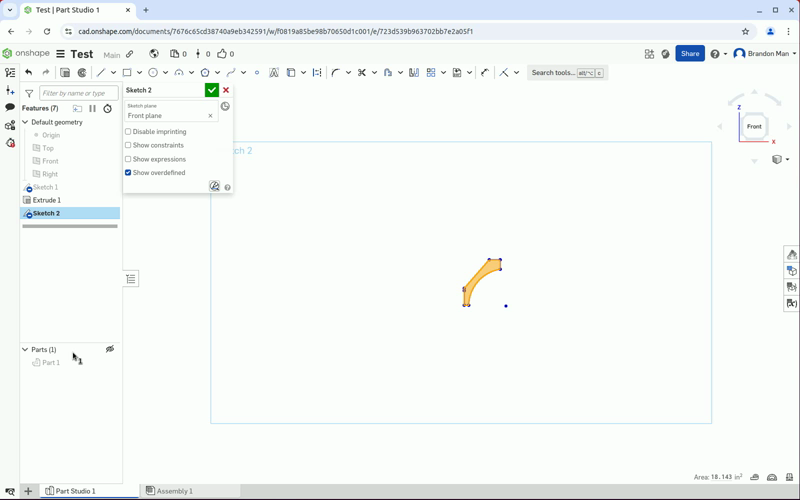
key(shift+y)
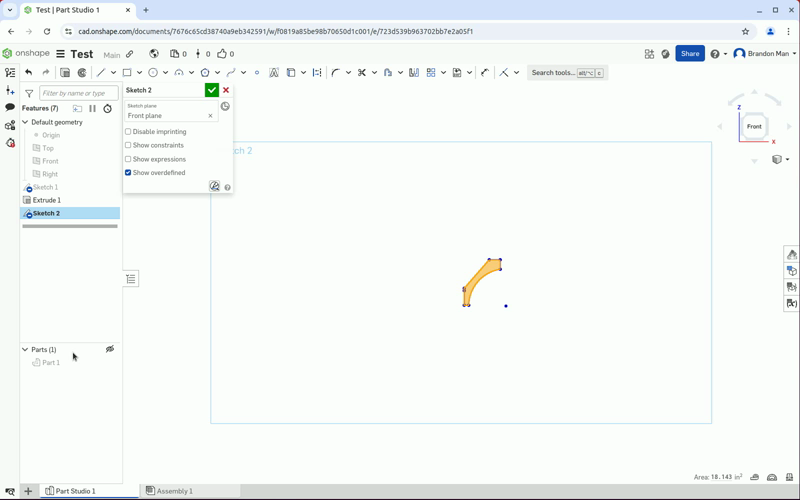
key(shift+e)
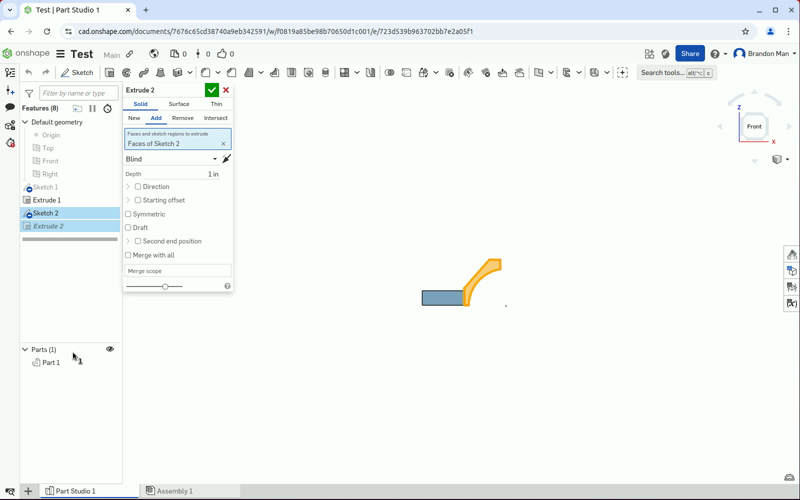
mouse_move(143, 106)
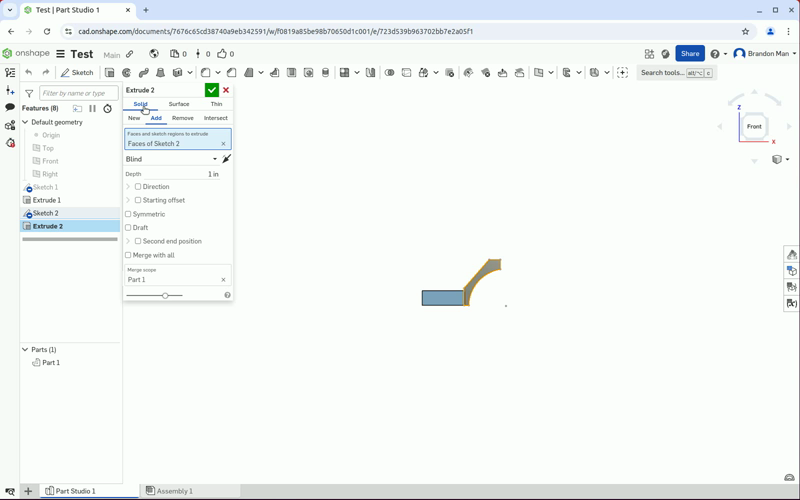
click(143, 106)
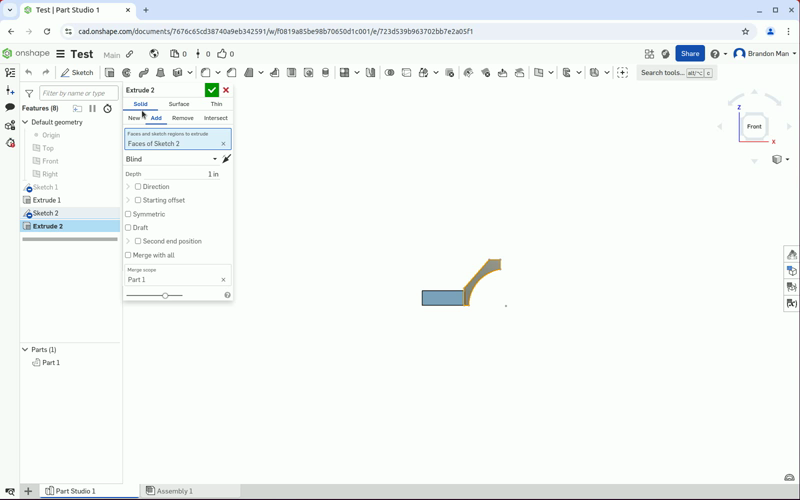
mouse_move(137, 120)
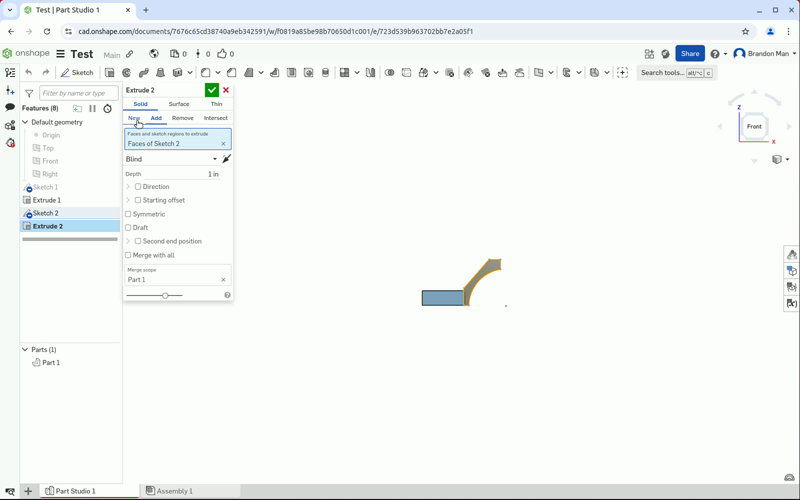
click(137, 120)
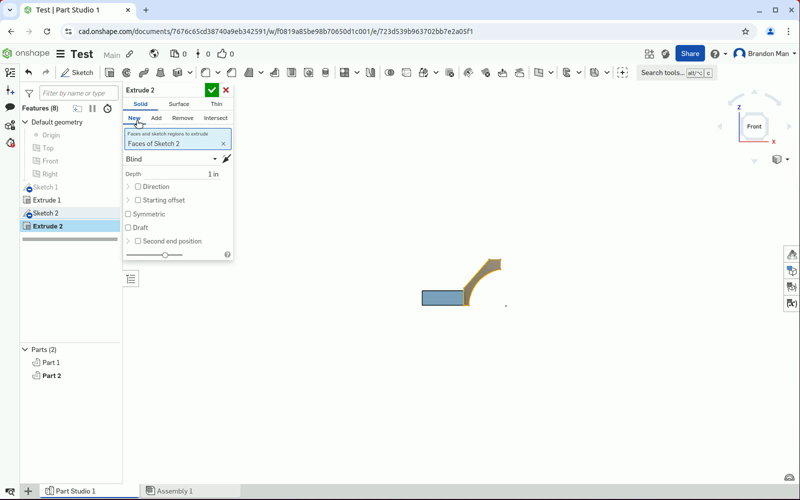
key(tab, 4)
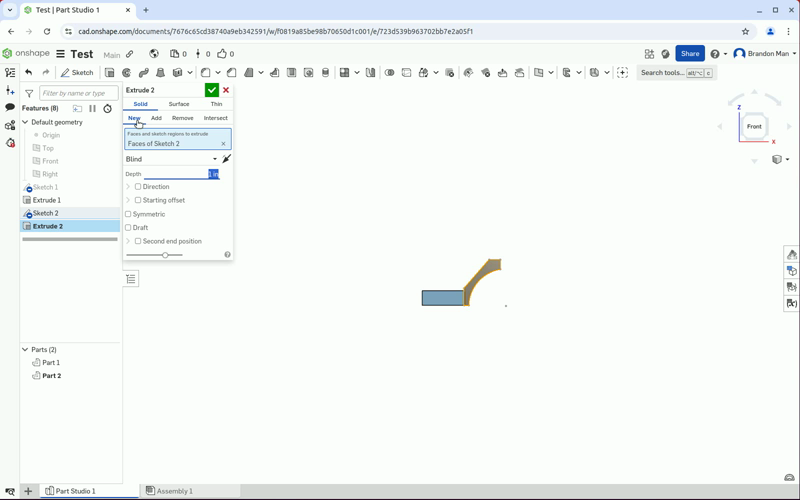
text(23.108)
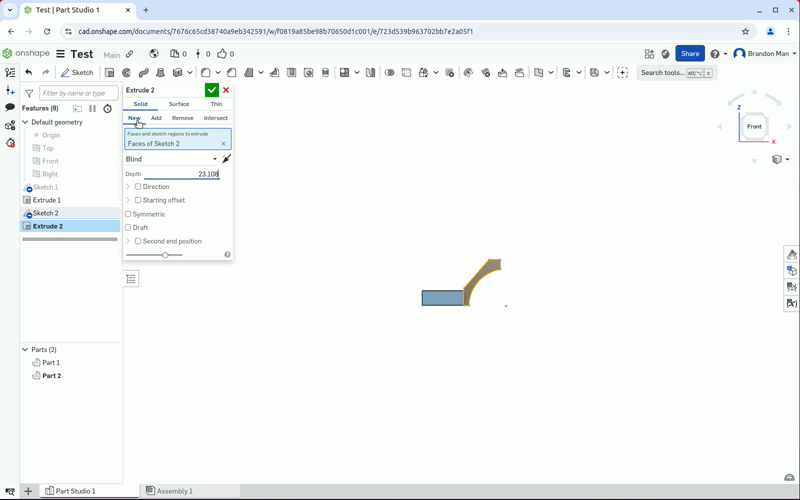
key(enter)
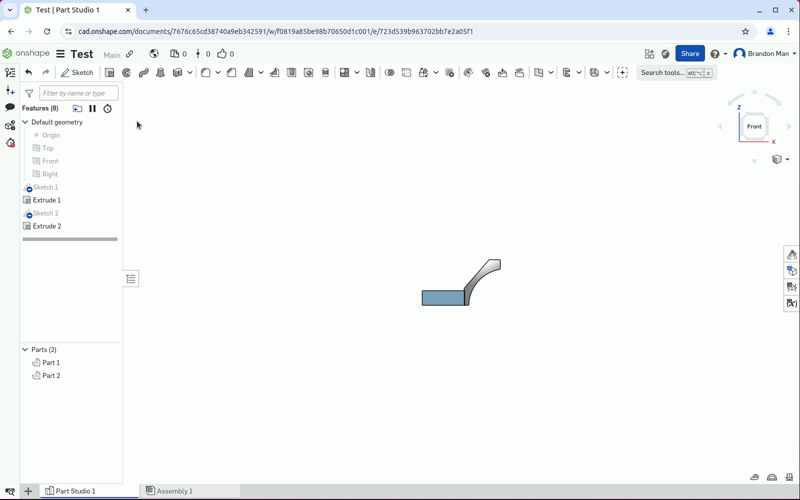
key(shift+h)
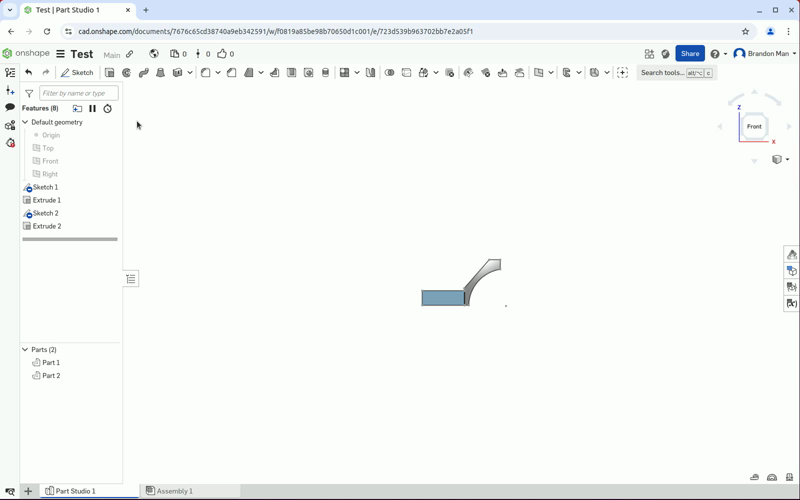
key(shift+h)
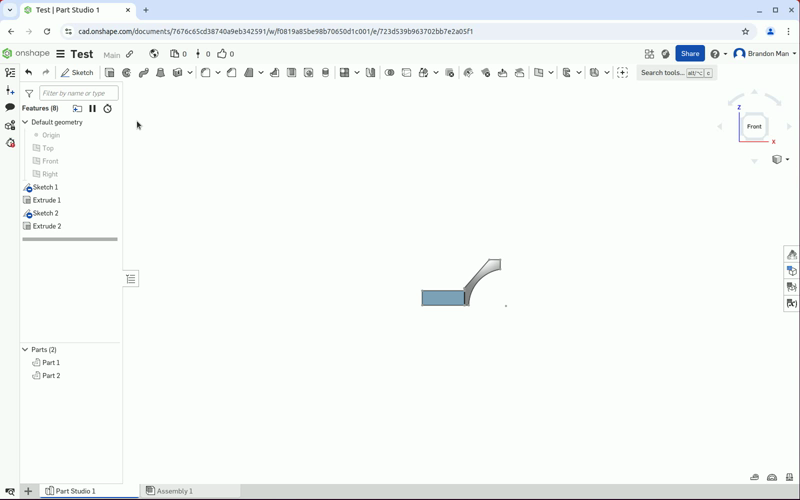
key(shift+7)
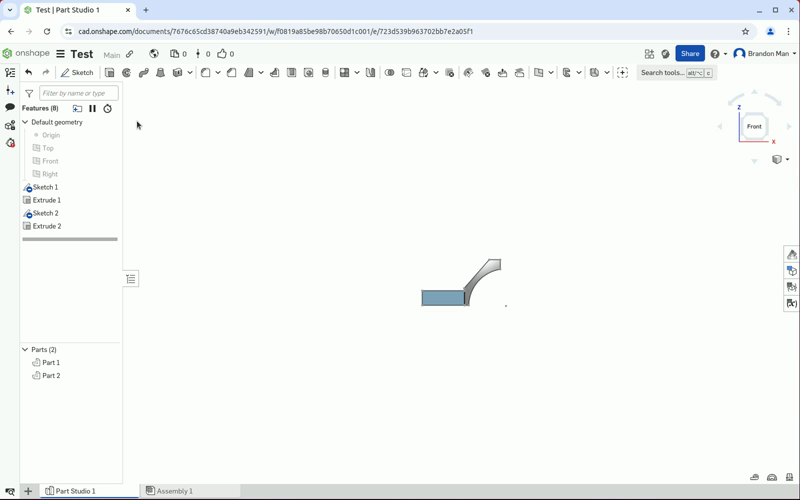
key(left, 2)
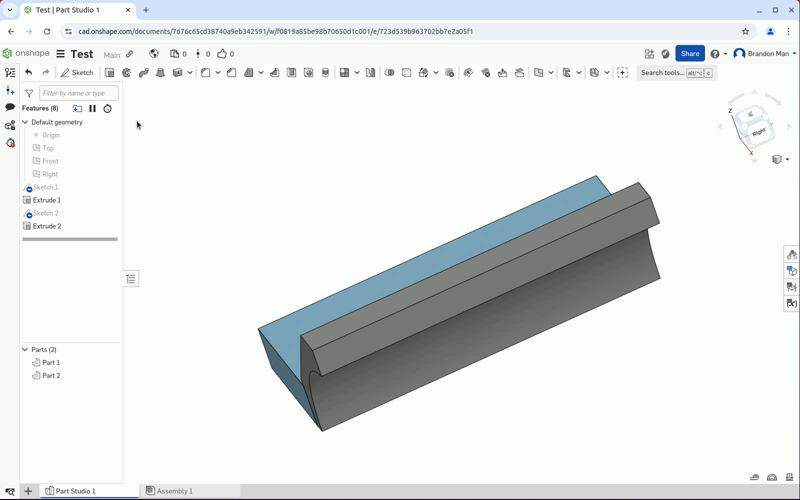
key(down, 2)
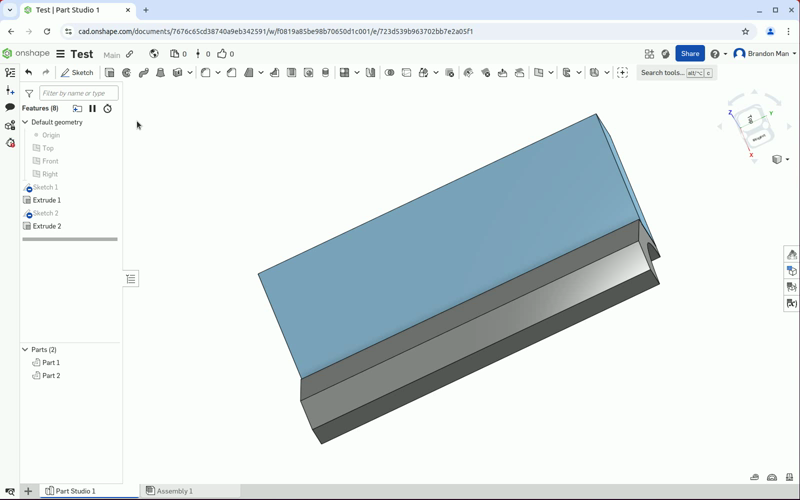
key(up, 2)
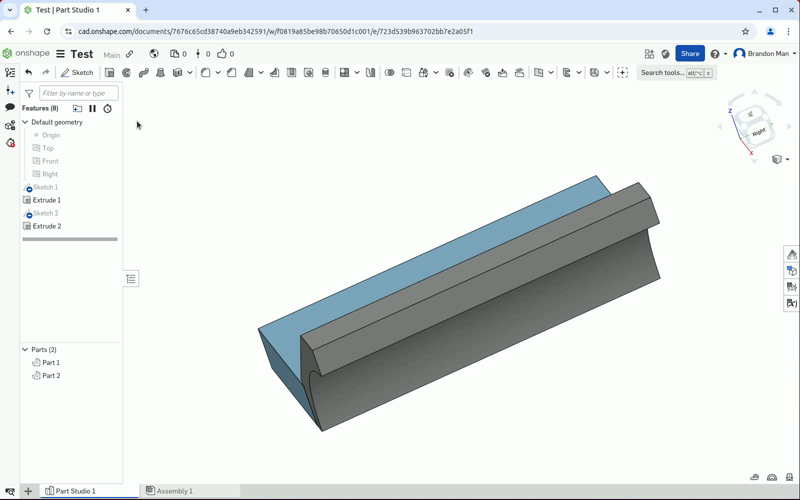
key(right, 2)
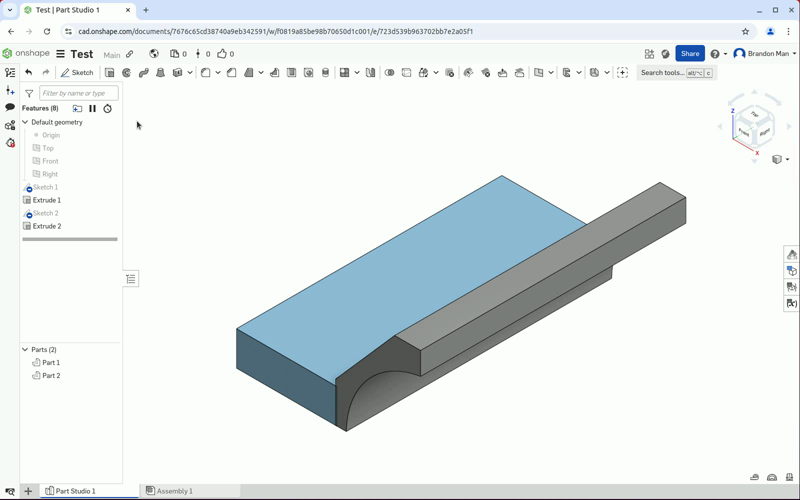
mouse_move(73, 189)
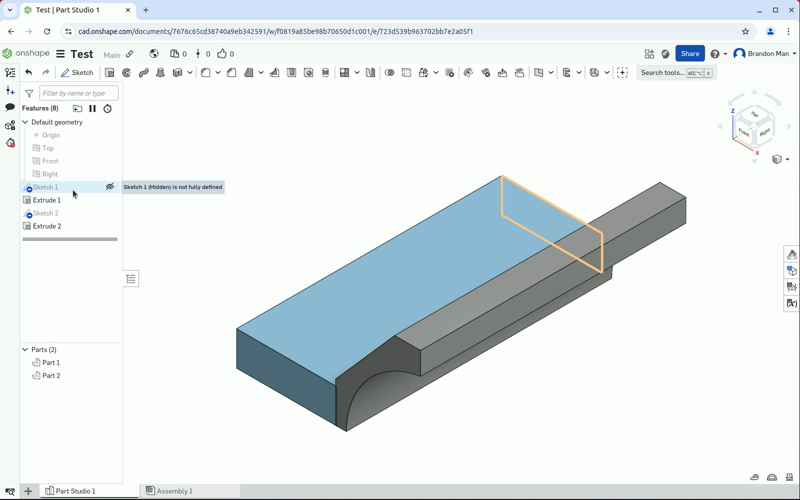
click(73, 189)